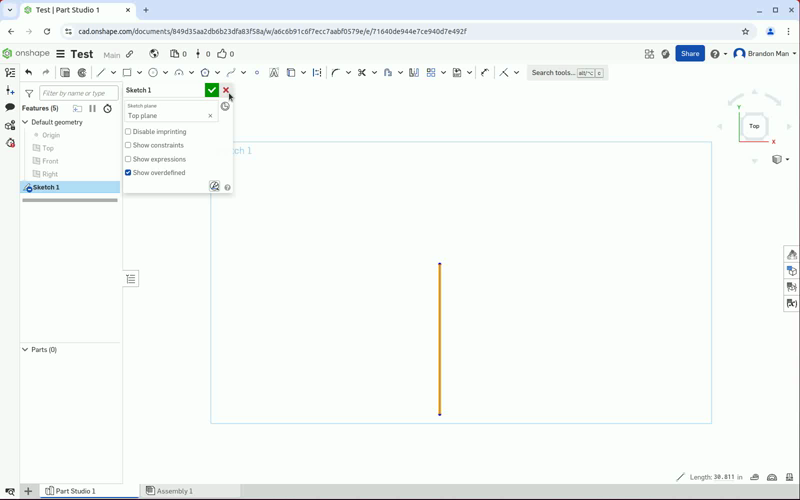
key(shift+h)
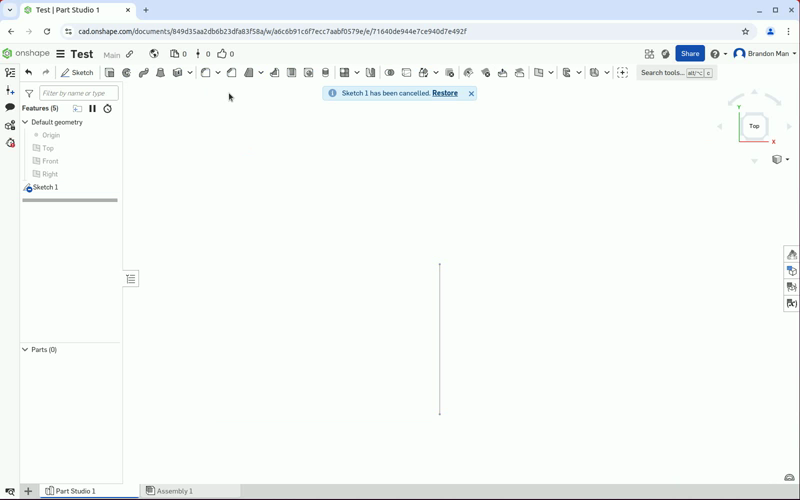
key(shift+s)
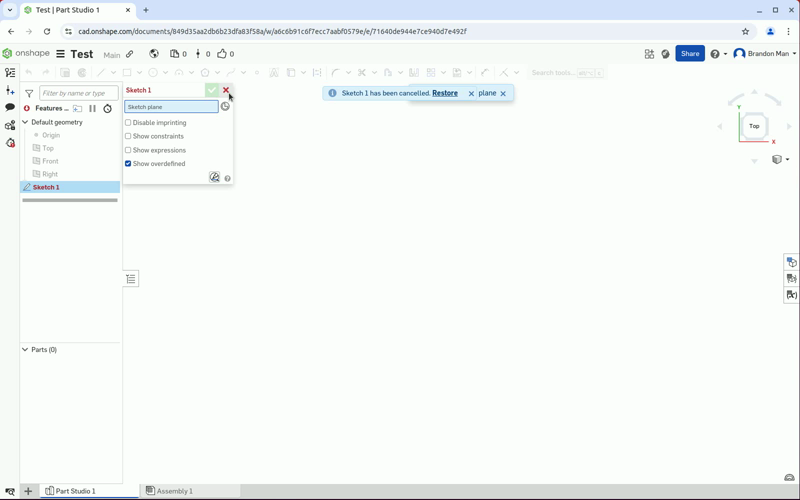
mouse_move(73, 150)
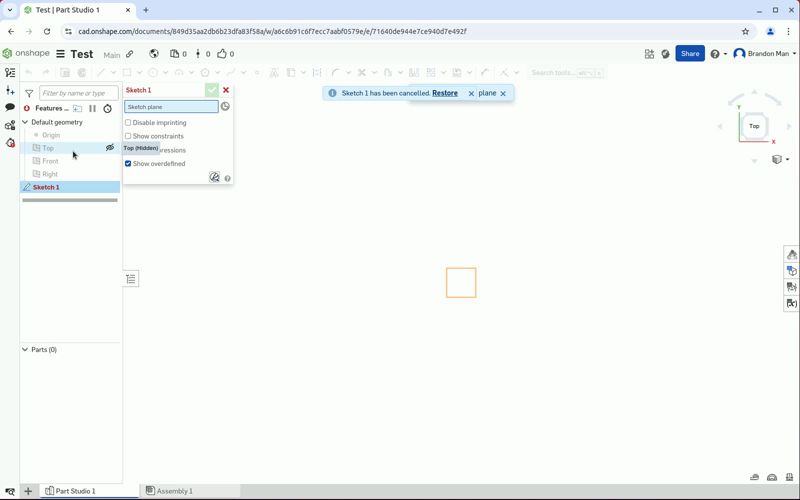
click(73, 150)
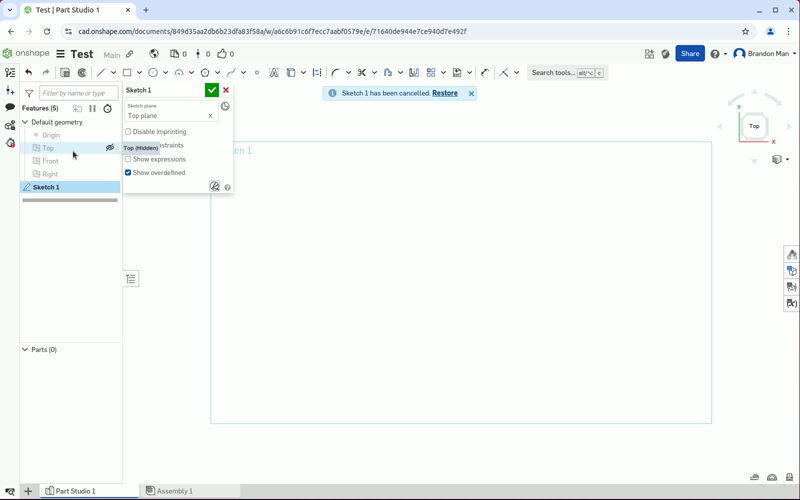
mouse_move(73, 352)
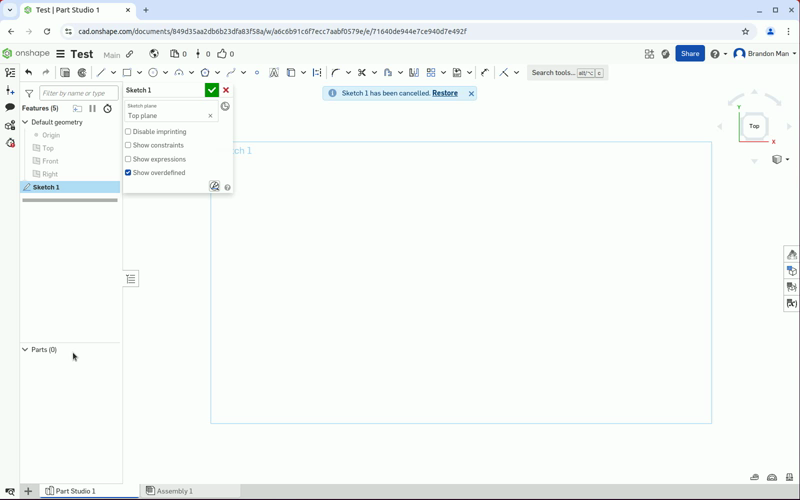
key(y)
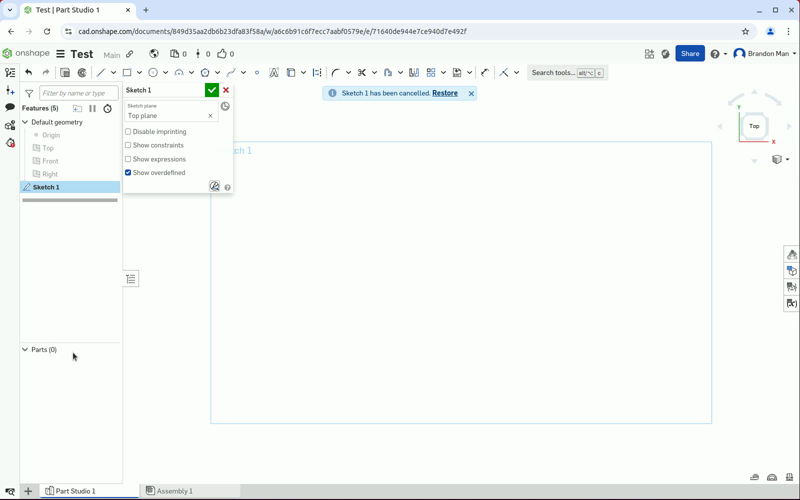
key(l)
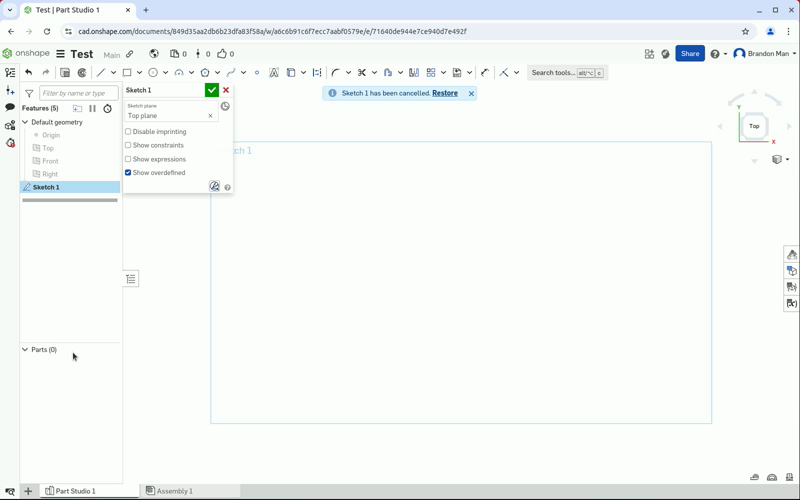
key_down(shift)
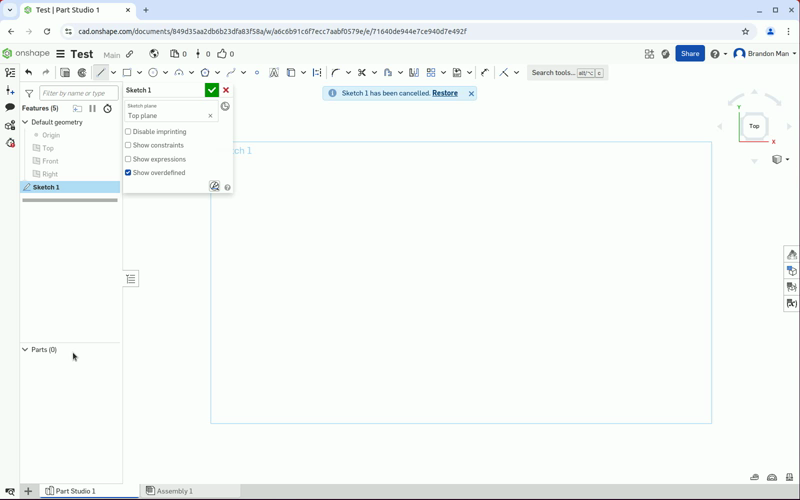
mouse_move(349, 383)
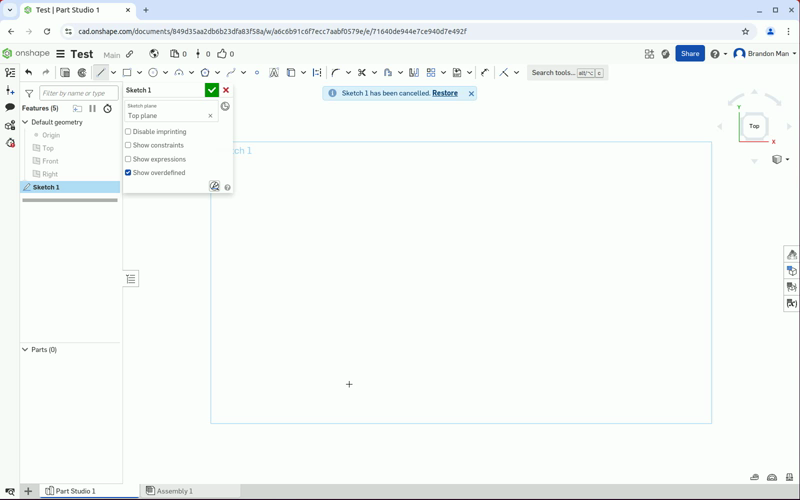
click(349, 383)
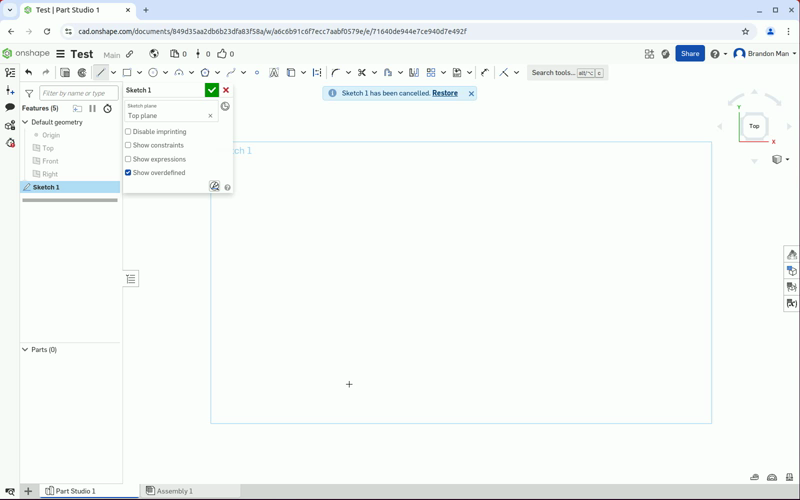
key_up(shift)
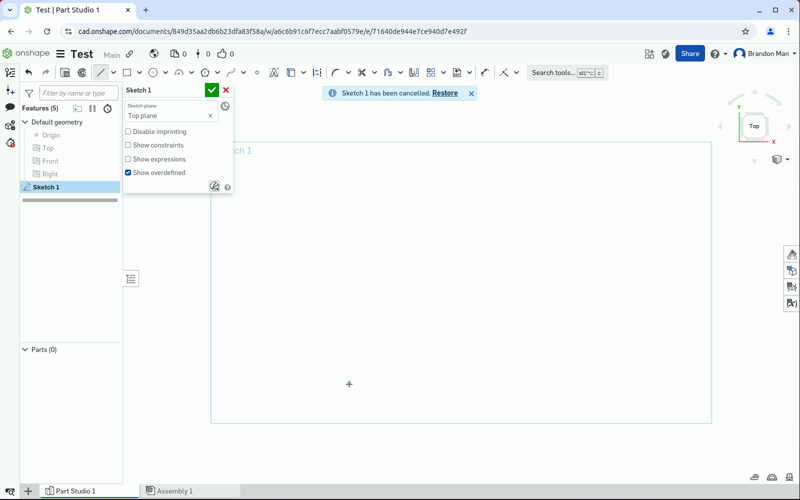
key_down(shift)
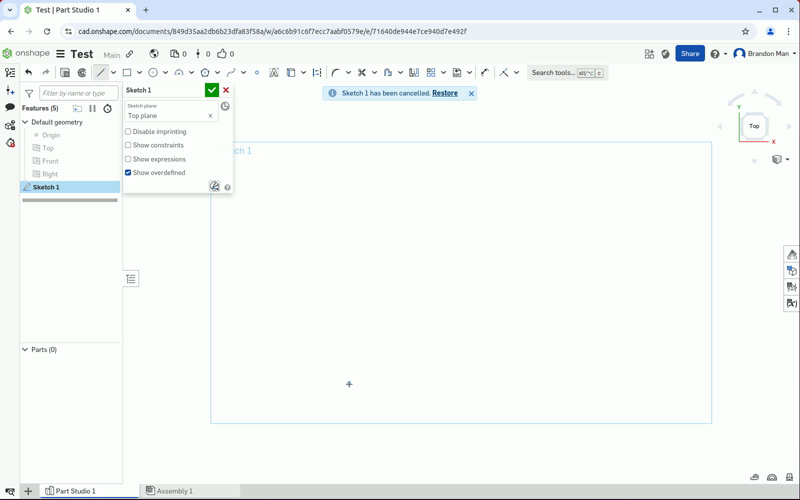
mouse_move(569, 383)
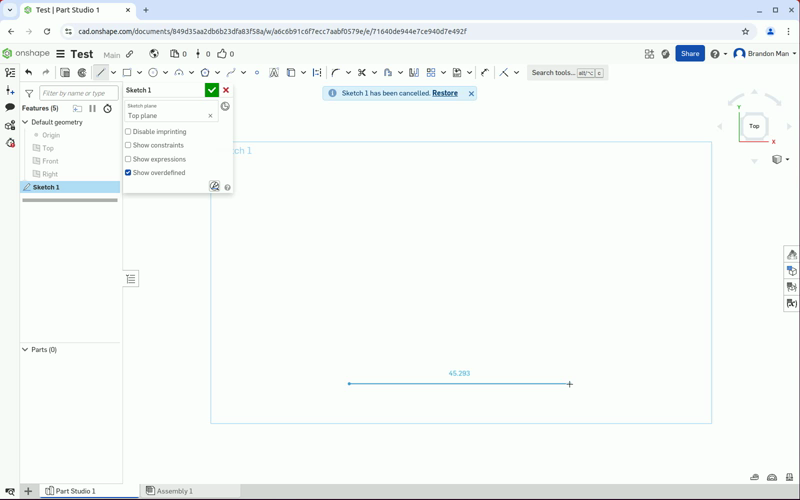
click(569, 383)
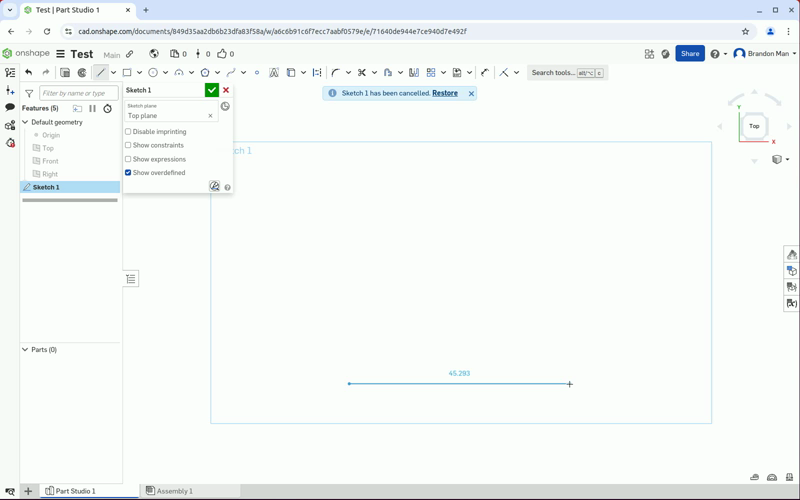
key_up(shift)
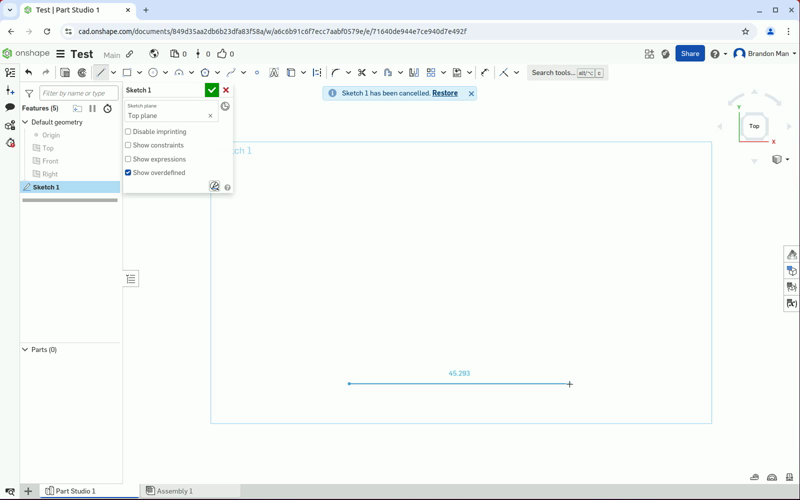
key_down(shift)
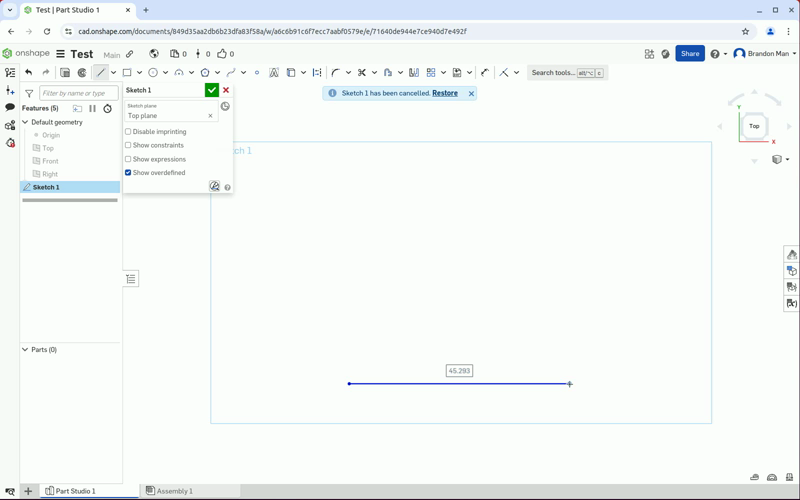
mouse_move(569, 184)
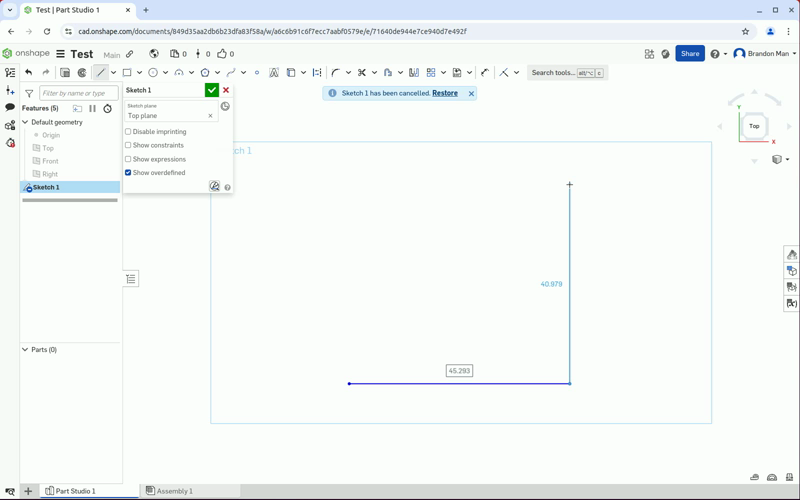
click(569, 184)
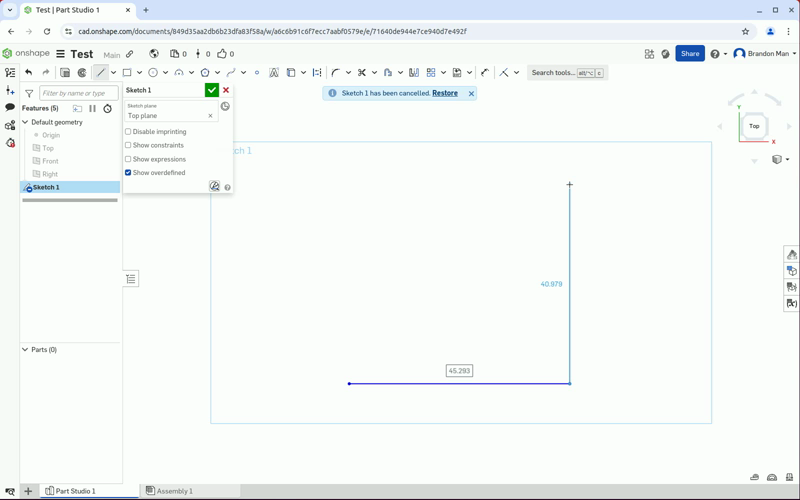
key_up(shift)
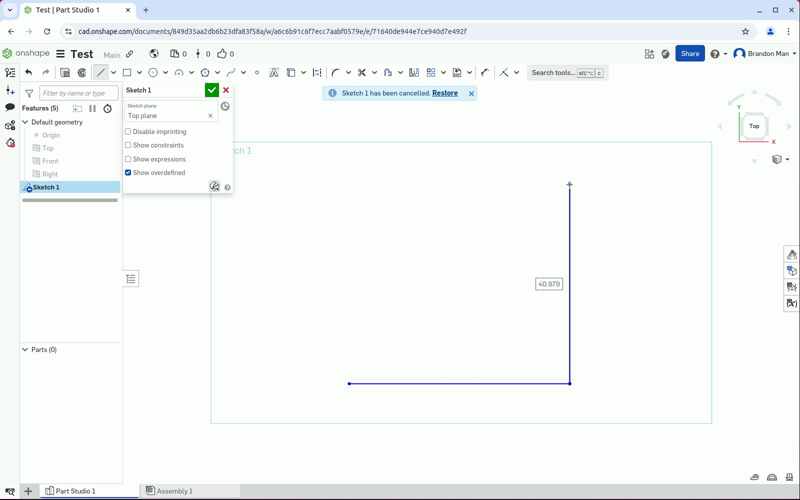
key_down(shift)
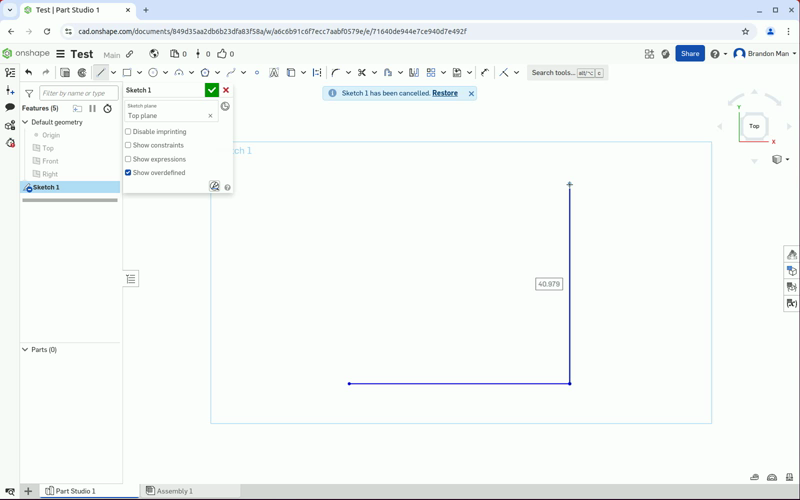
mouse_move(349, 184)
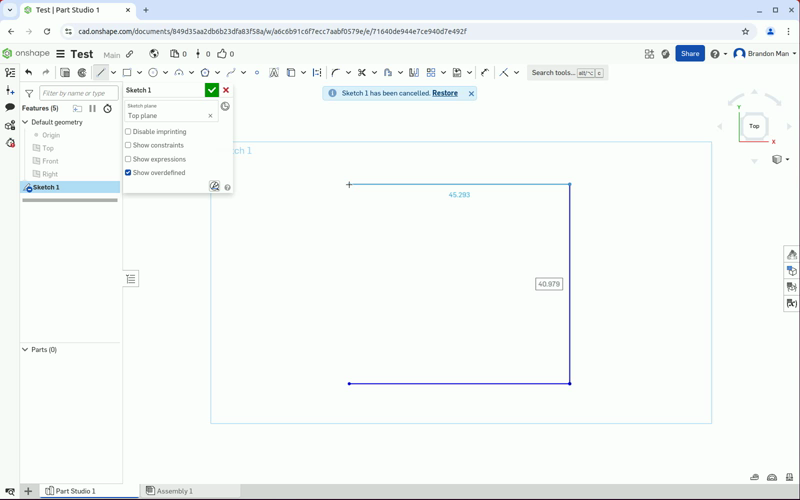
click(349, 184)
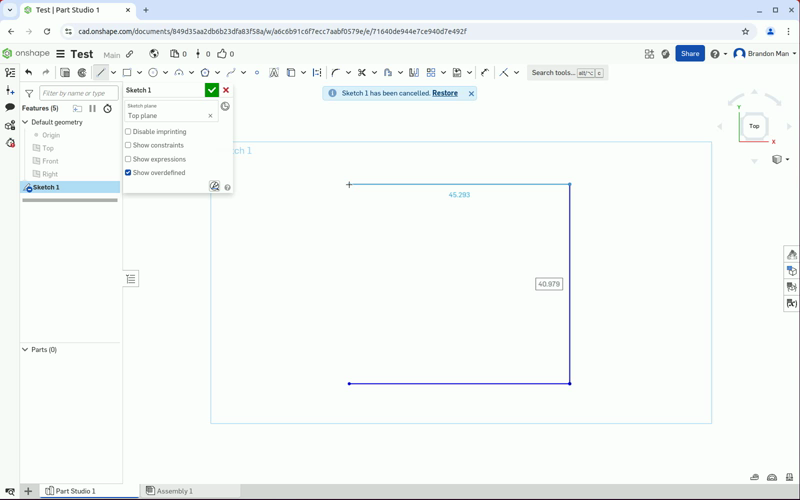
key_up(shift)
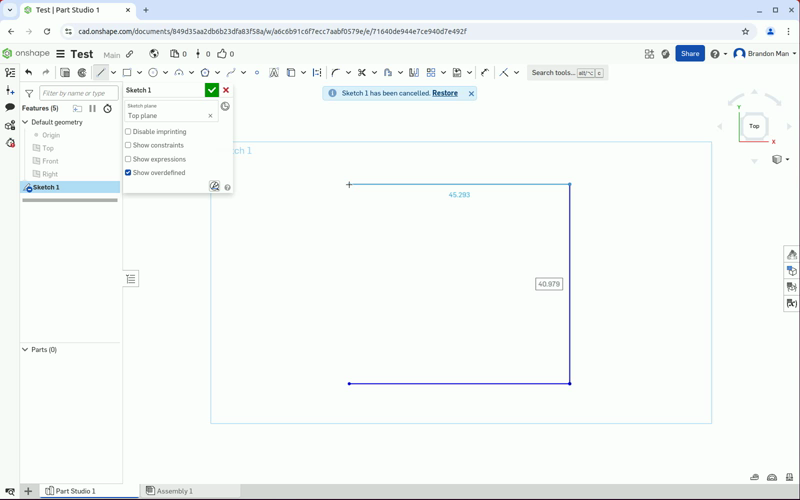
key_down(shift)
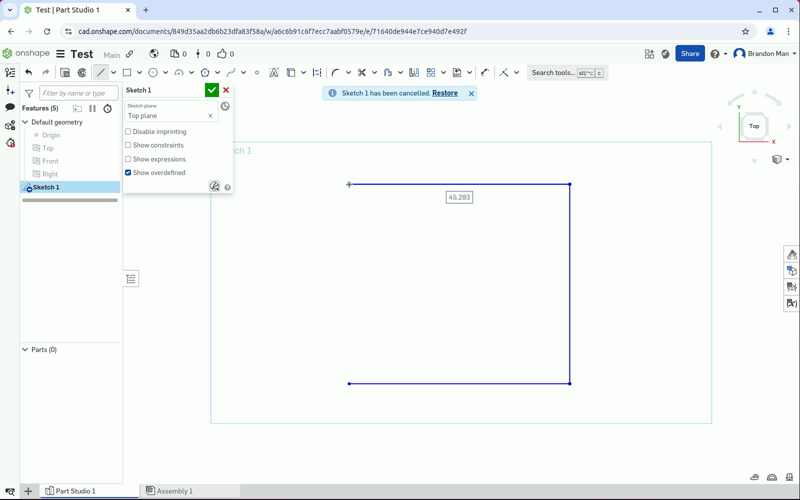
mouse_move(349, 383)
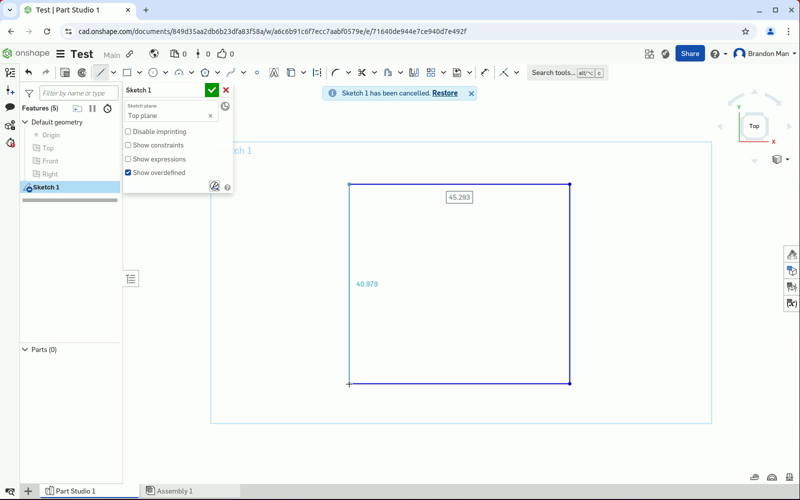
key_up(shift)
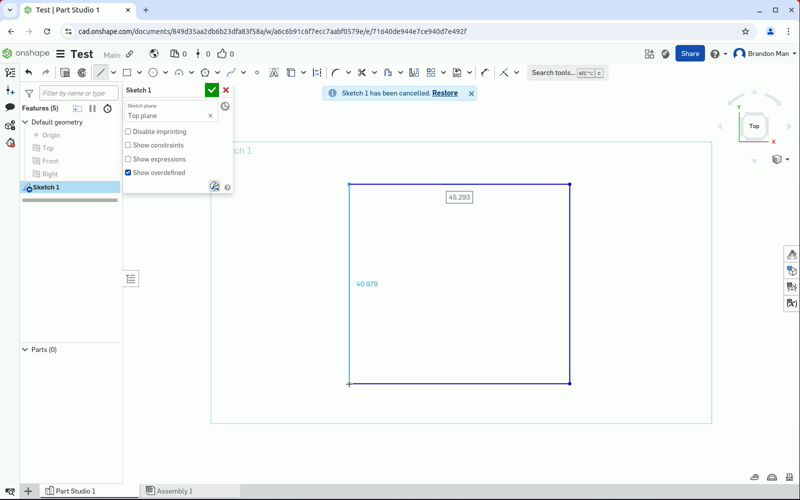
click(349, 383)
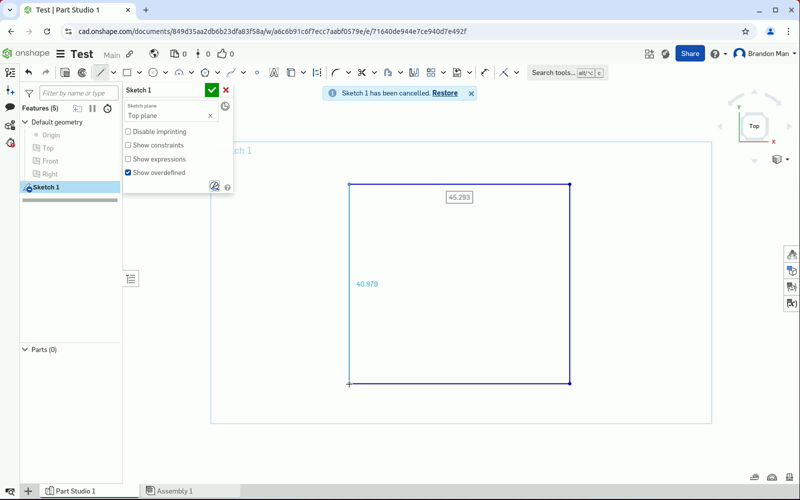
key(esc)
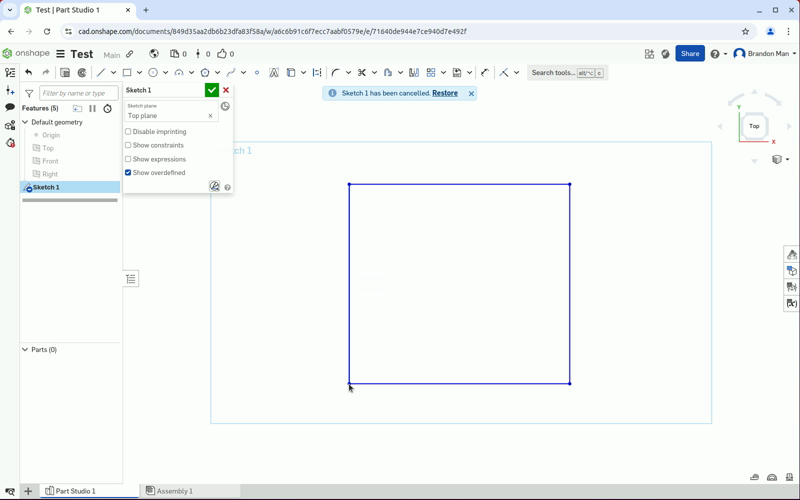
key(c)
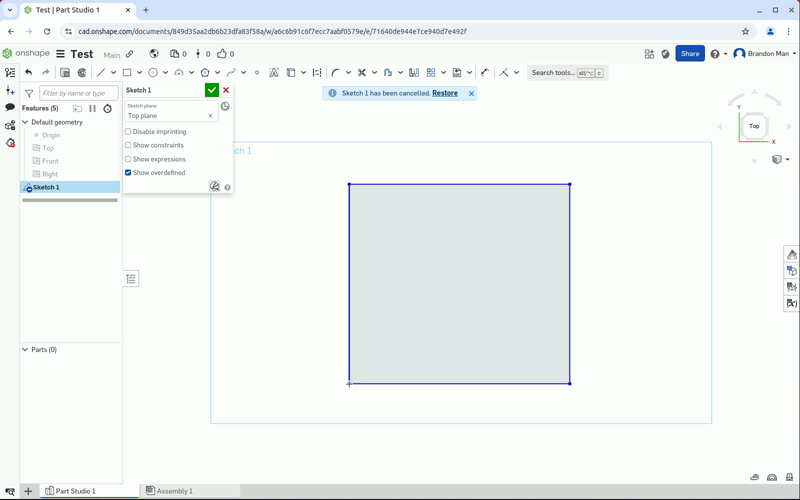
key_down(shift)
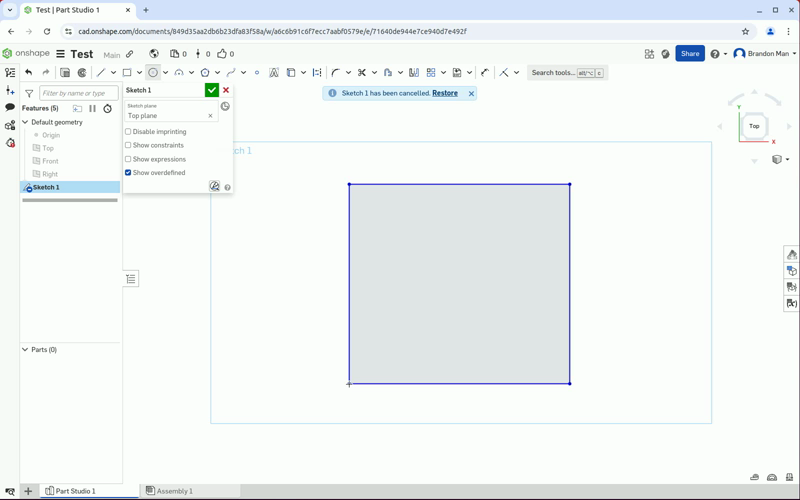
mouse_move(460, 284)
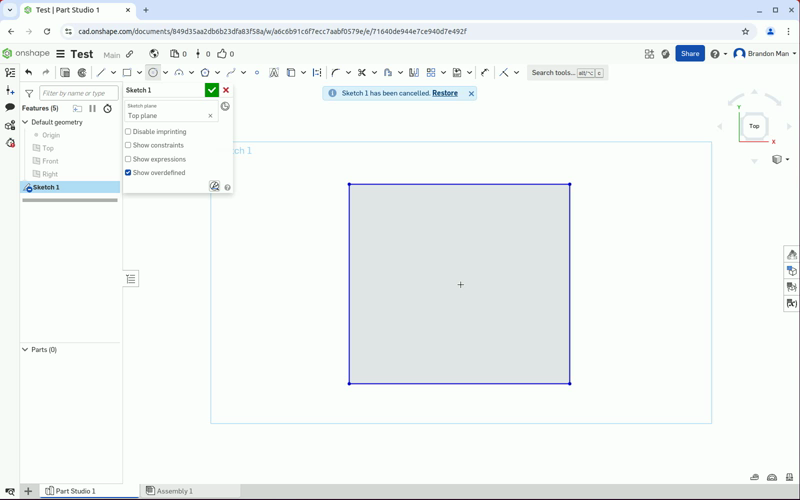
click(460, 284)
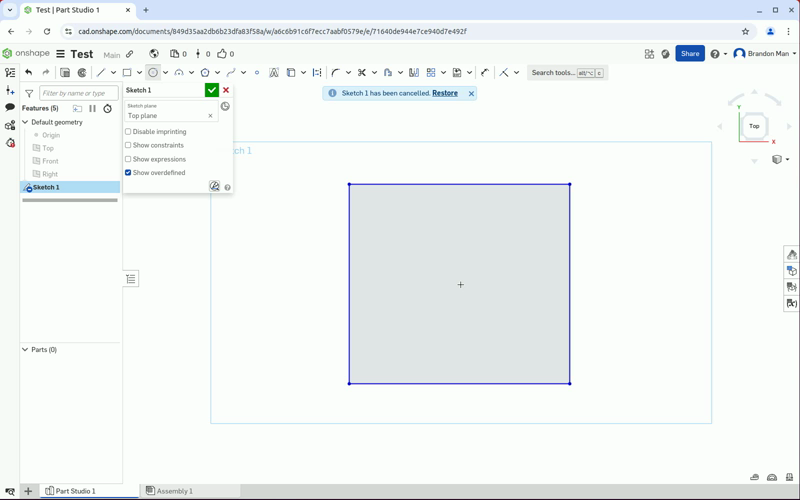
key_up(shift)
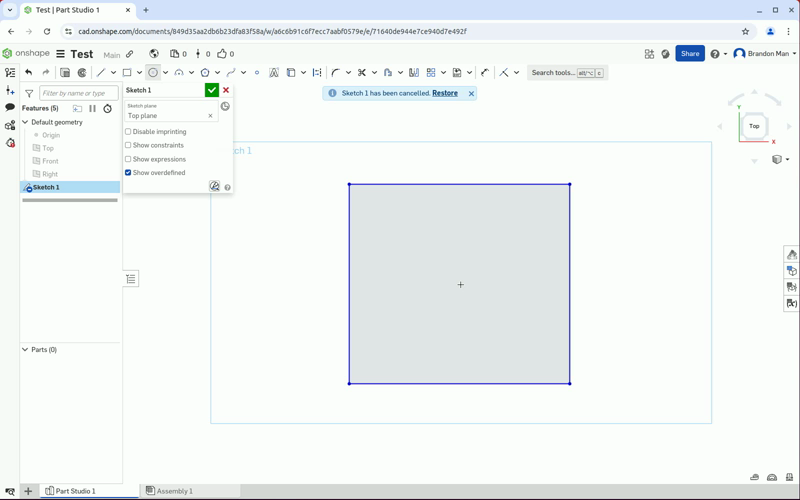
mouse_move(551, 284)
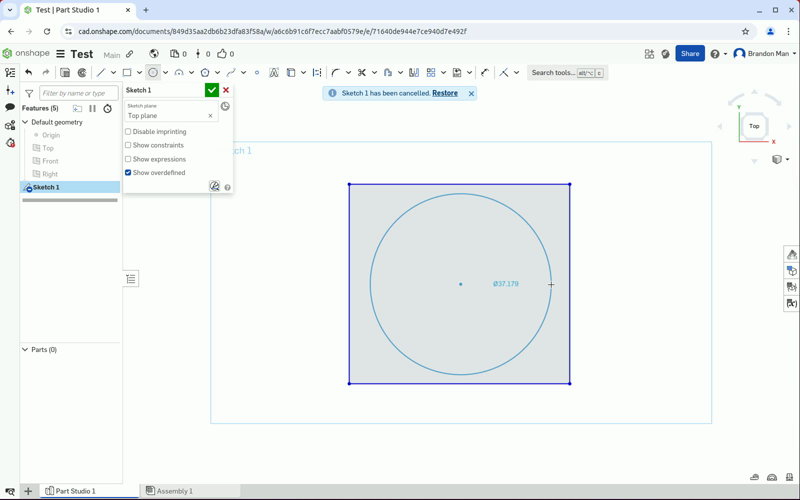
click(551, 284)
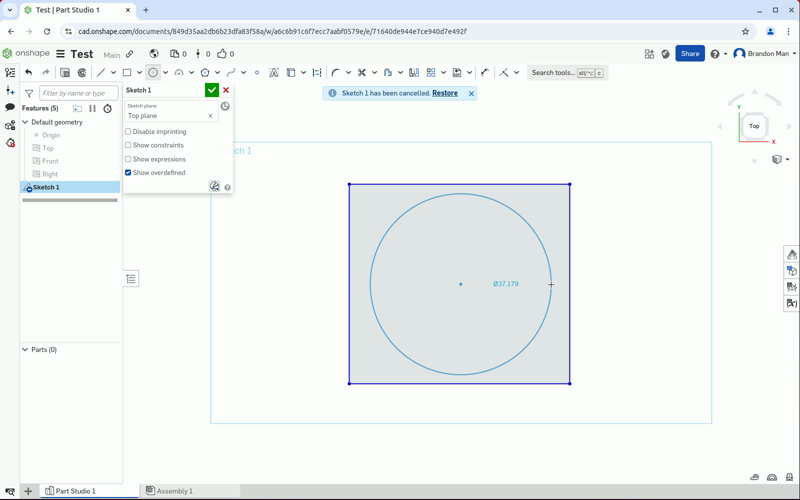
key(esc)
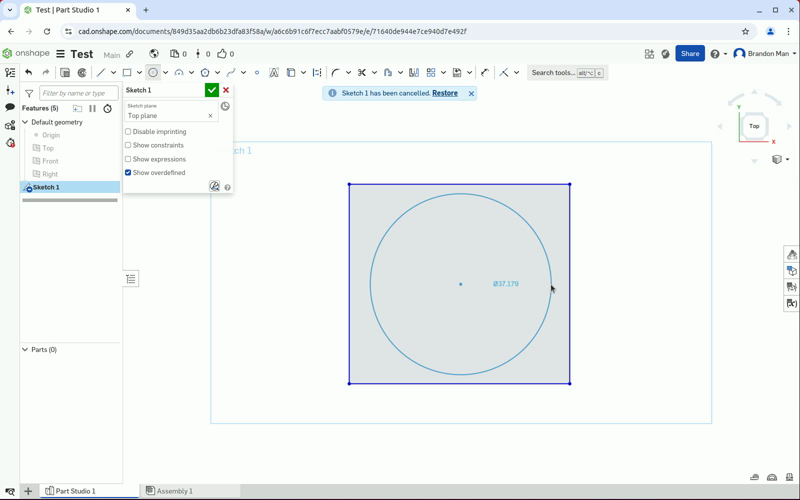
key(c)
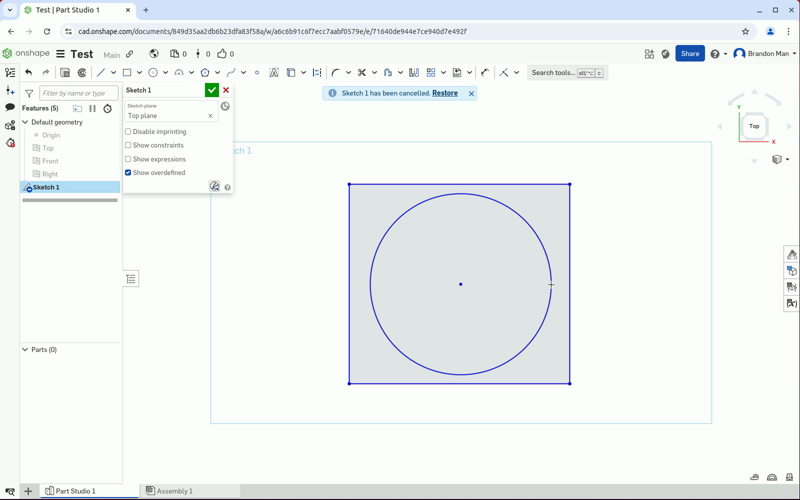
key_down(shift)
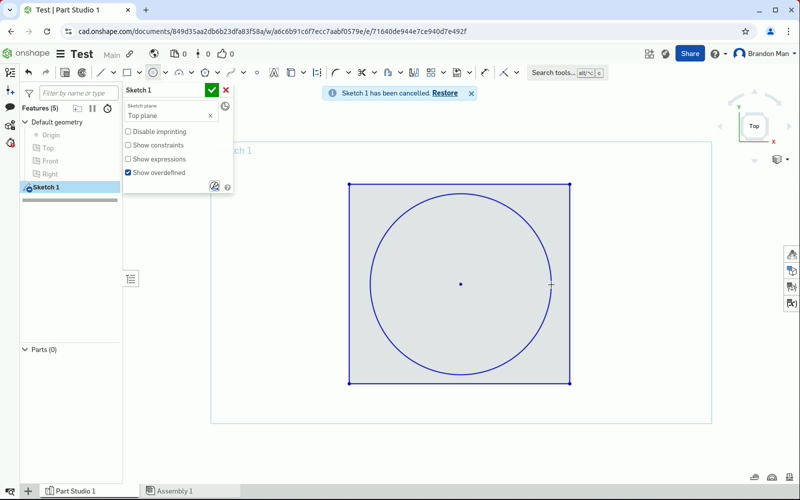
mouse_move(372, 369)
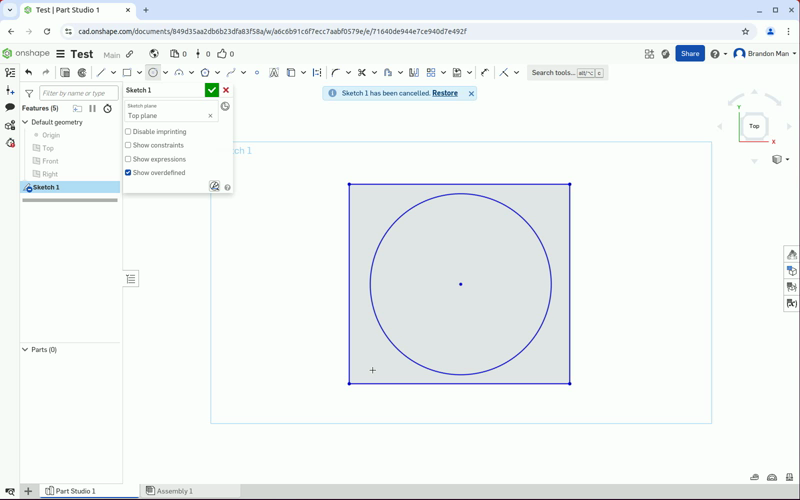
click(372, 369)
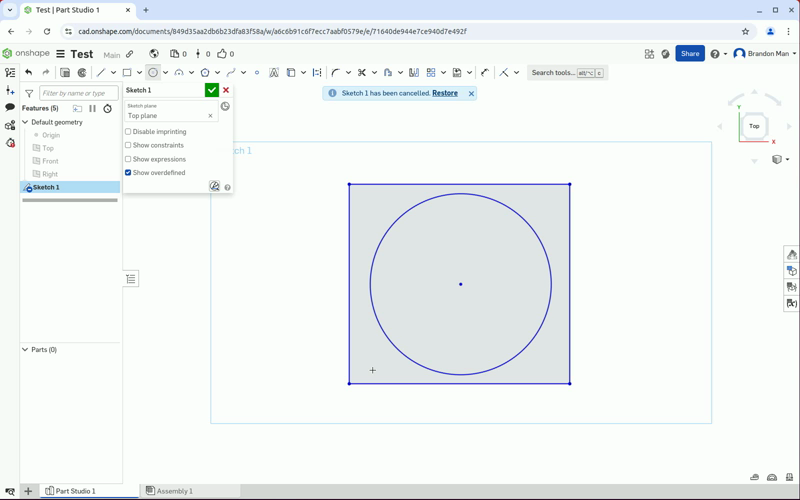
key_up(shift)
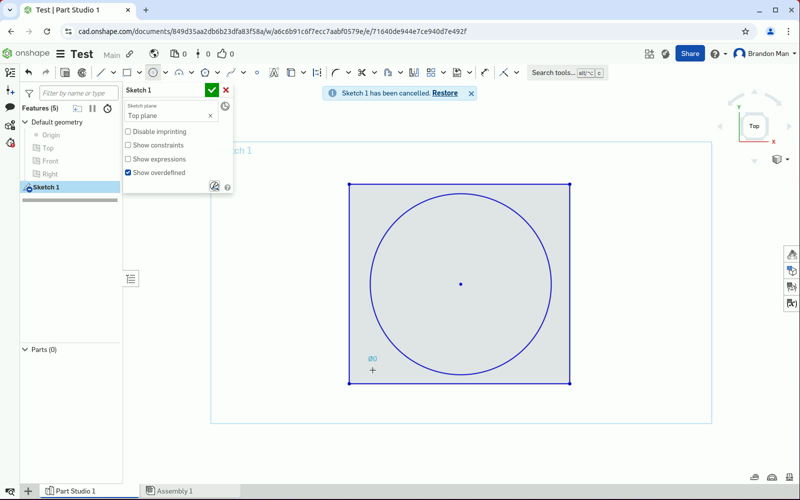
mouse_move(374, 369)
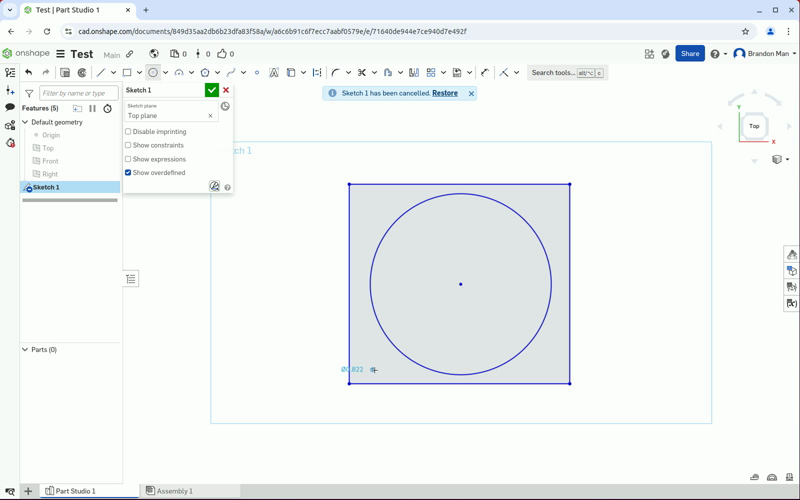
scroll(6)
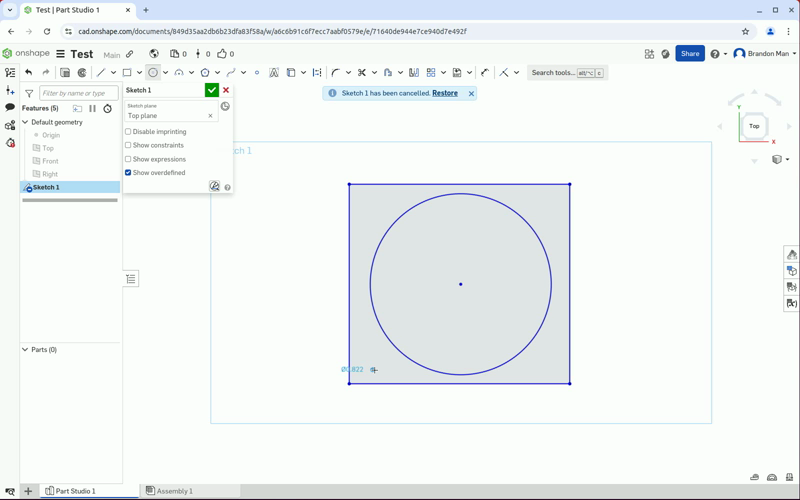
scroll(6)
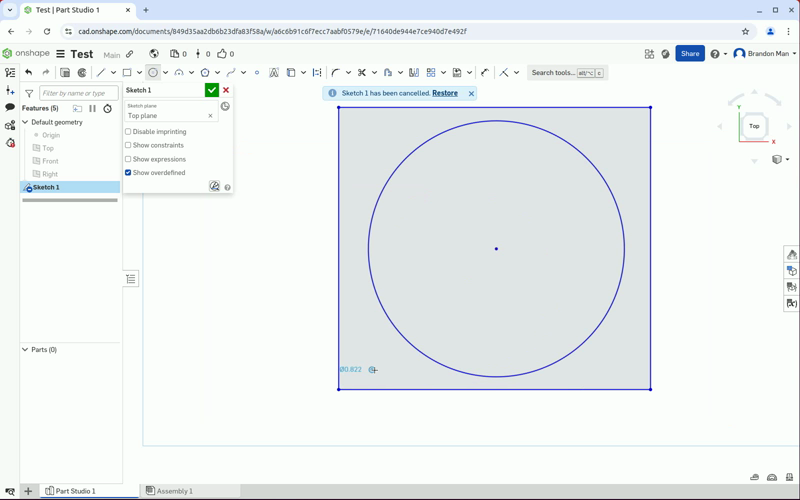
scroll(6)
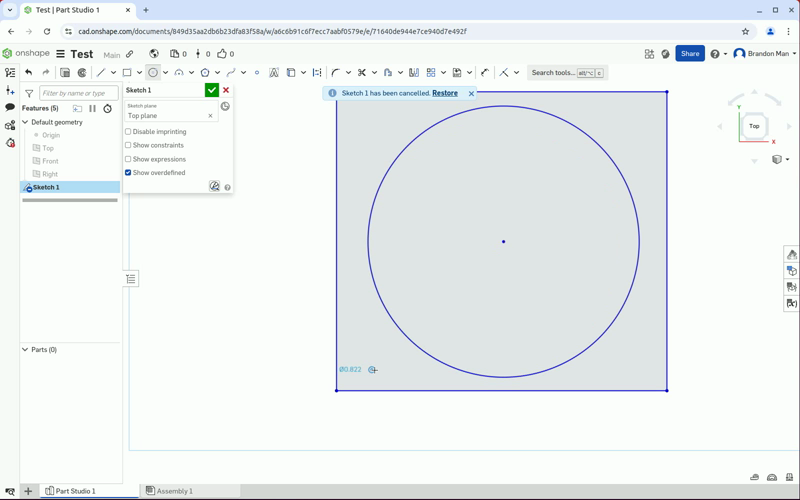
scroll(6)
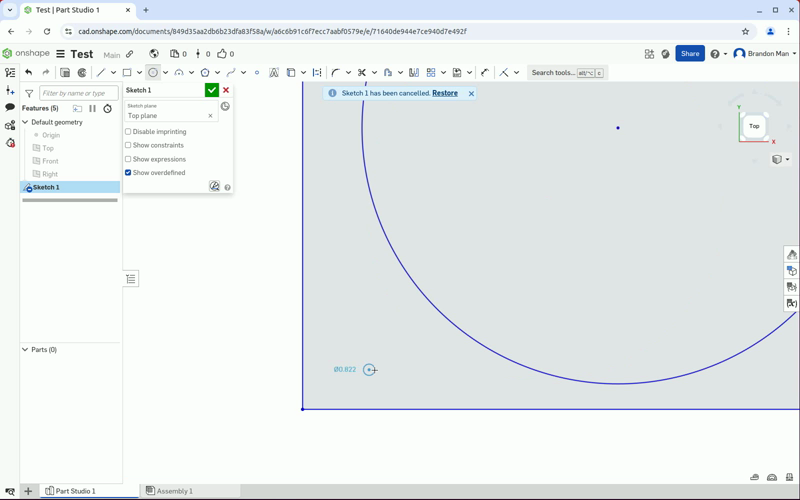
scroll(6)
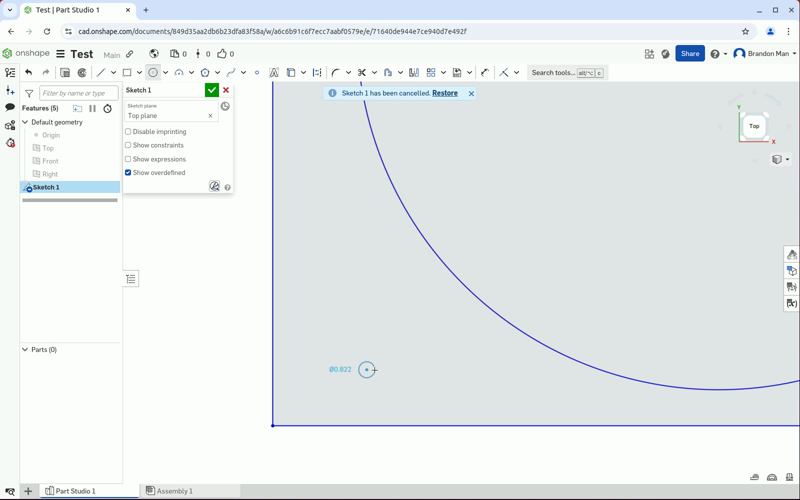
scroll(6)
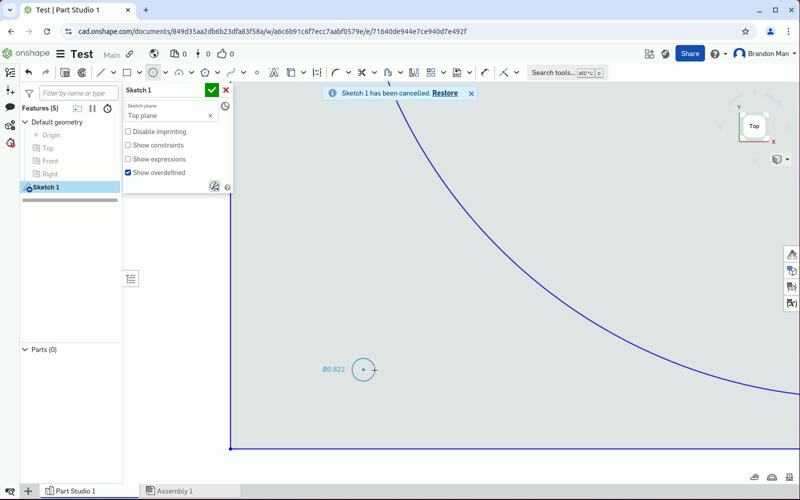
scroll(6)
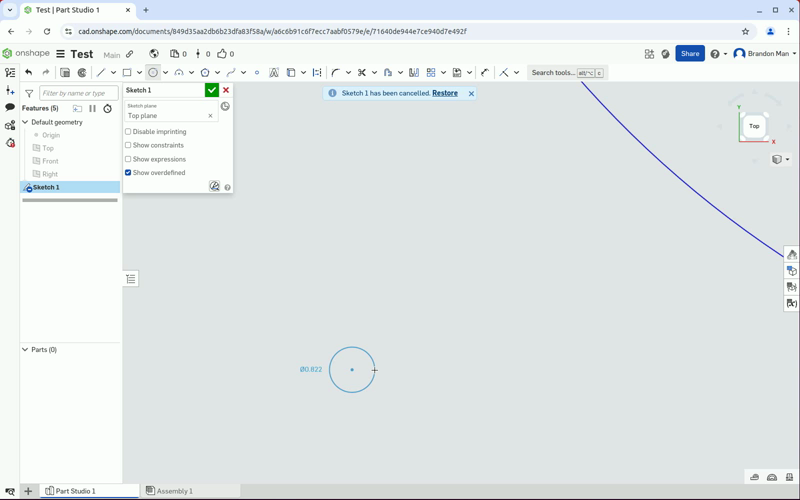
click(374, 369)
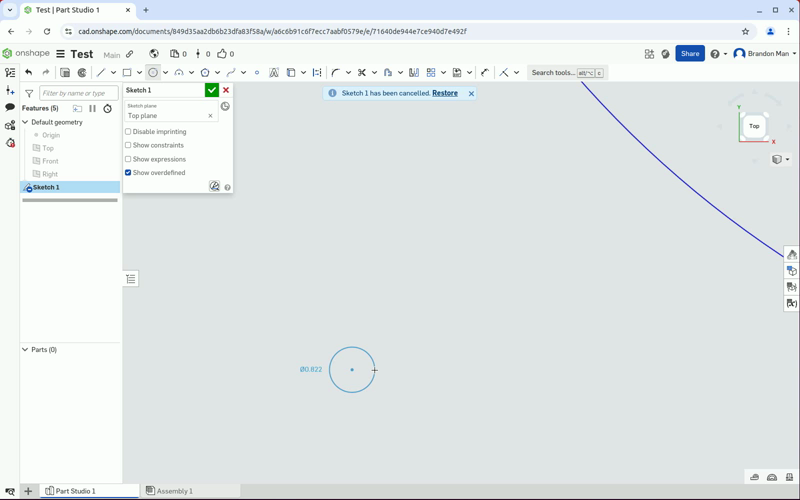
scroll(-6)
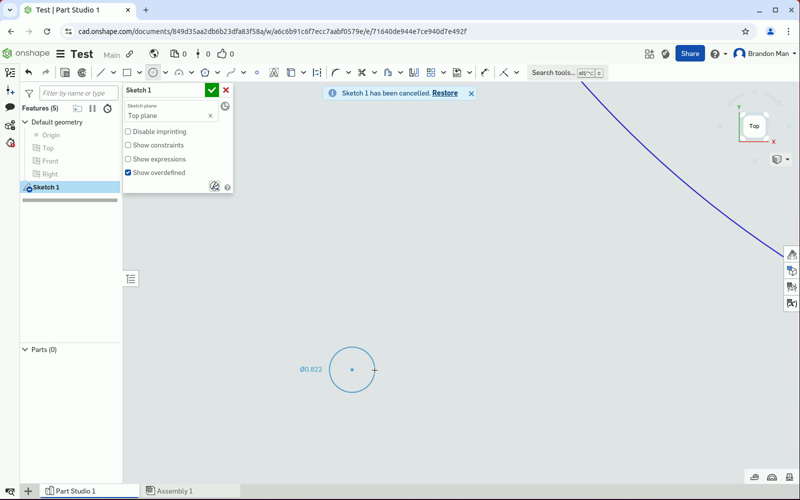
scroll(-6)
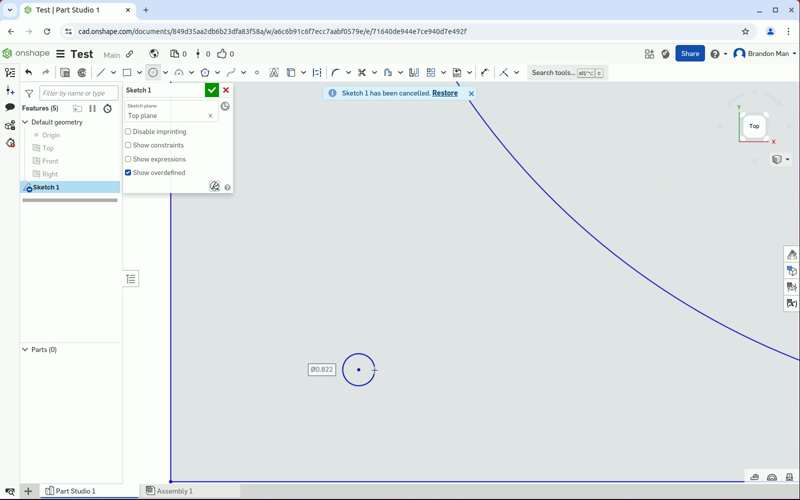
scroll(-6)
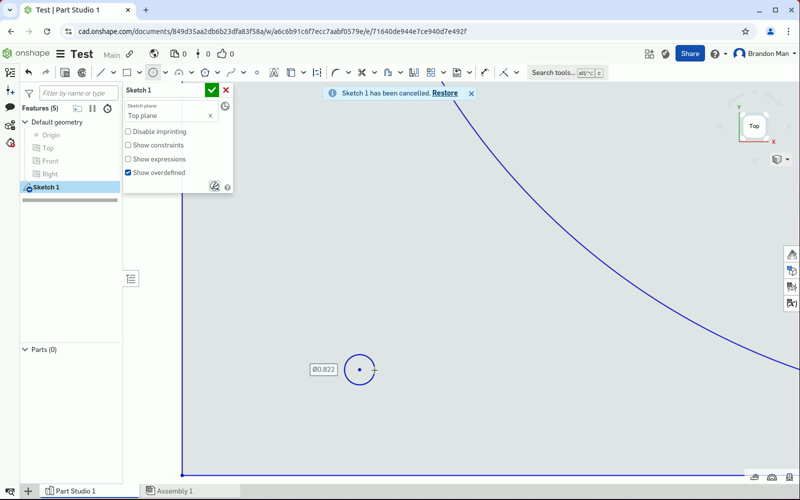
scroll(-6)
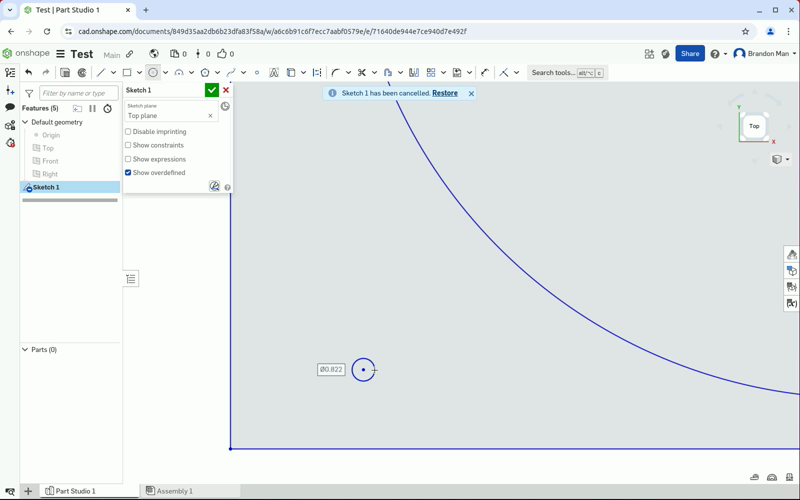
scroll(-6)
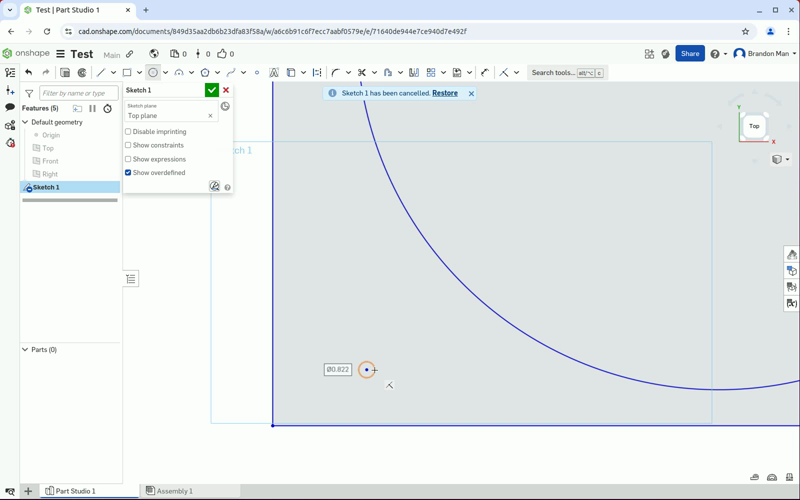
scroll(-6)
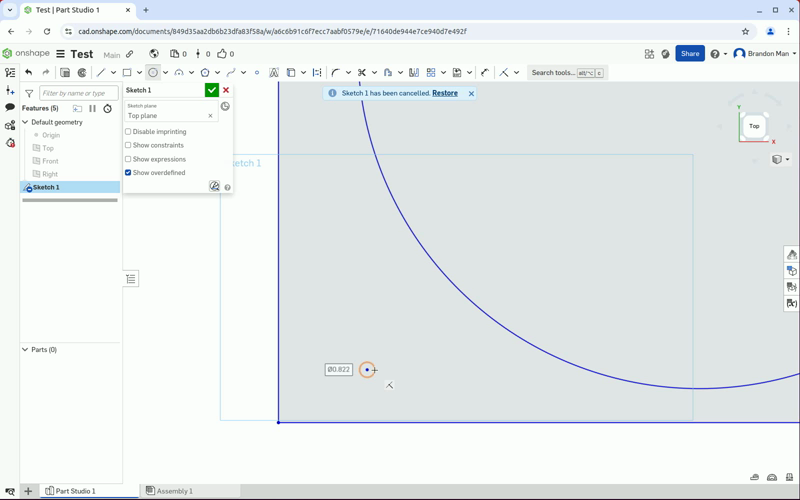
scroll(-6)
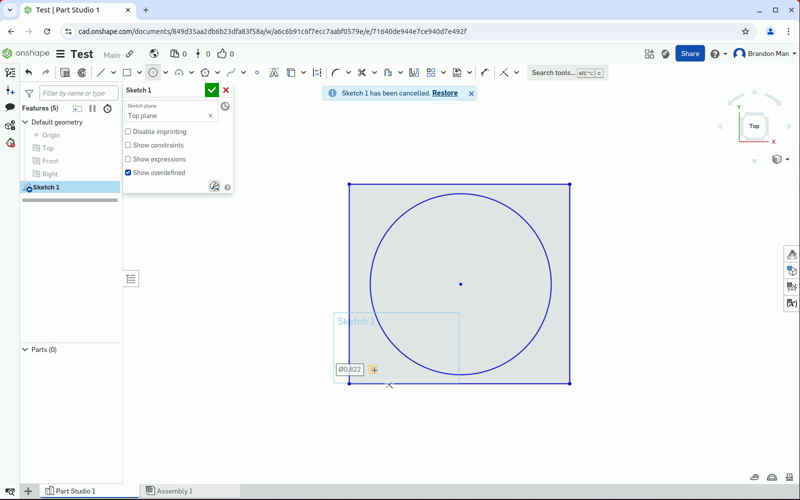
key(esc)
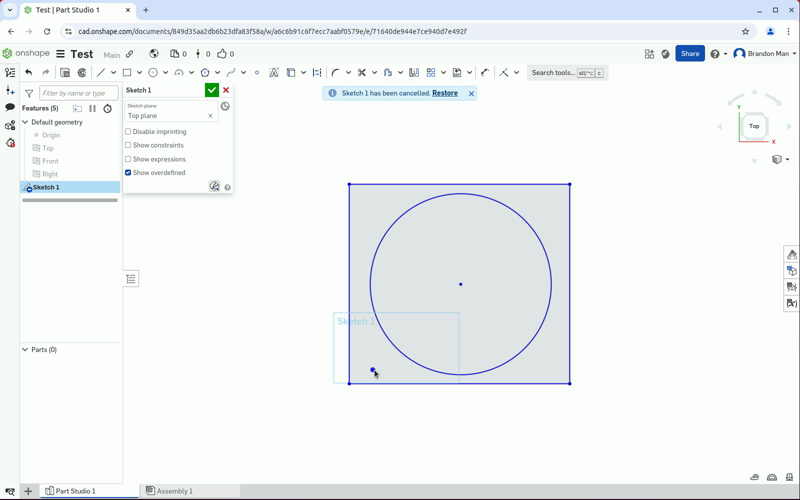
key(c)
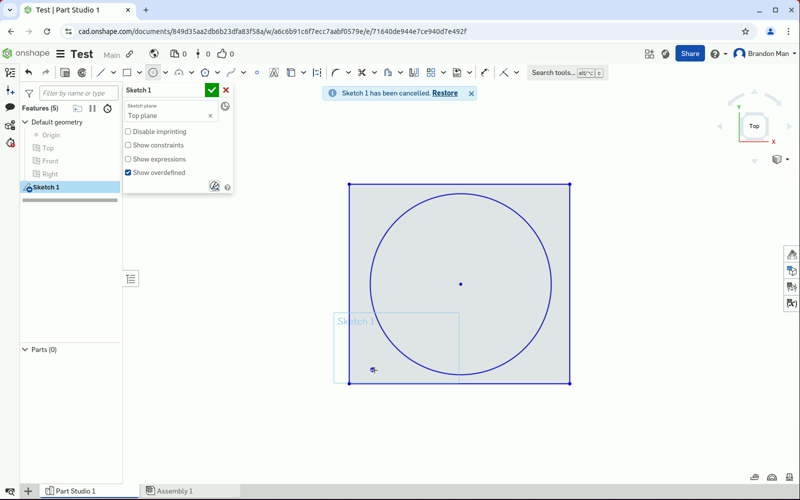
key_down(shift)
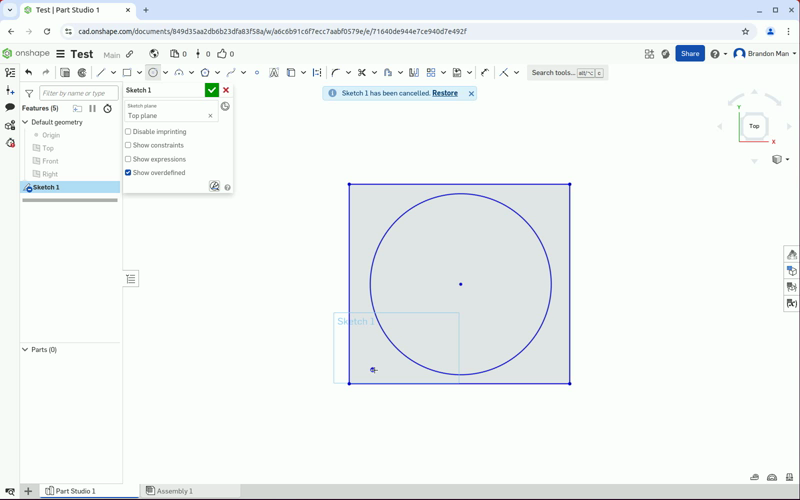
mouse_move(372, 198)
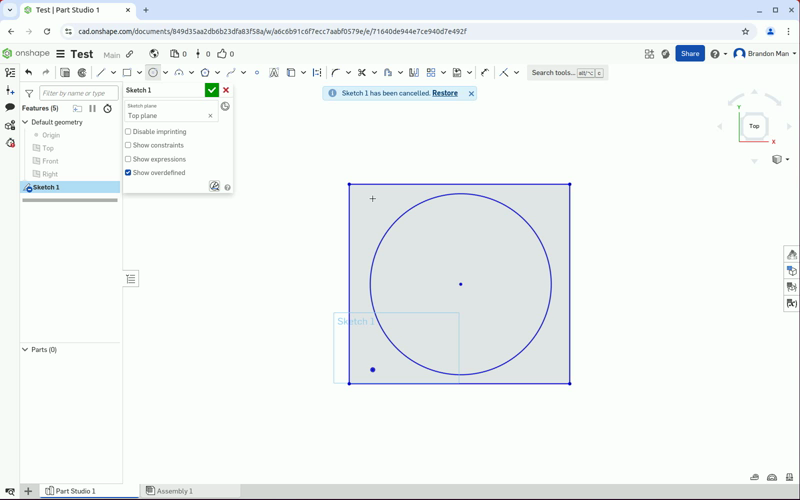
click(372, 198)
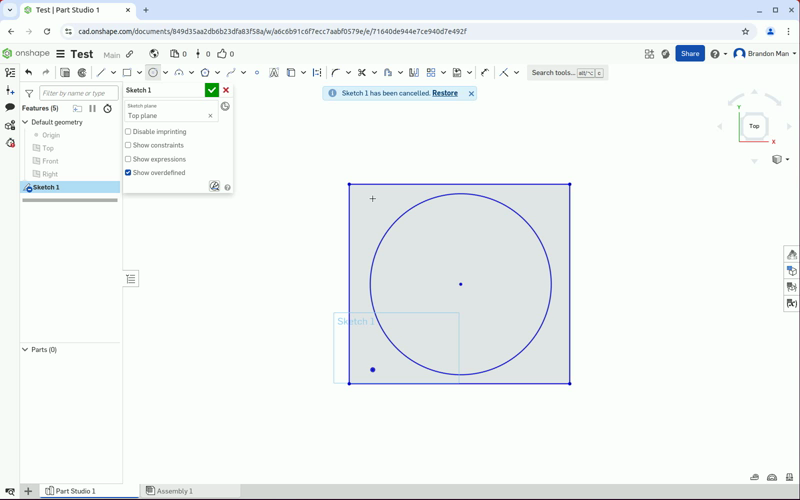
key_up(shift)
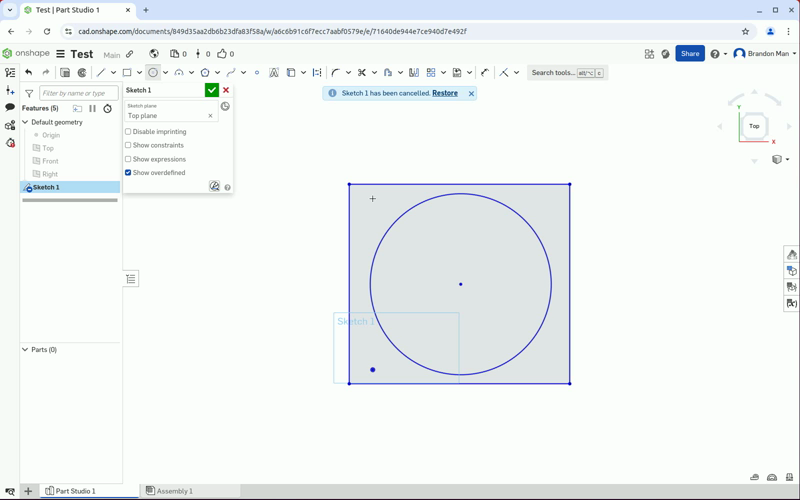
mouse_move(374, 198)
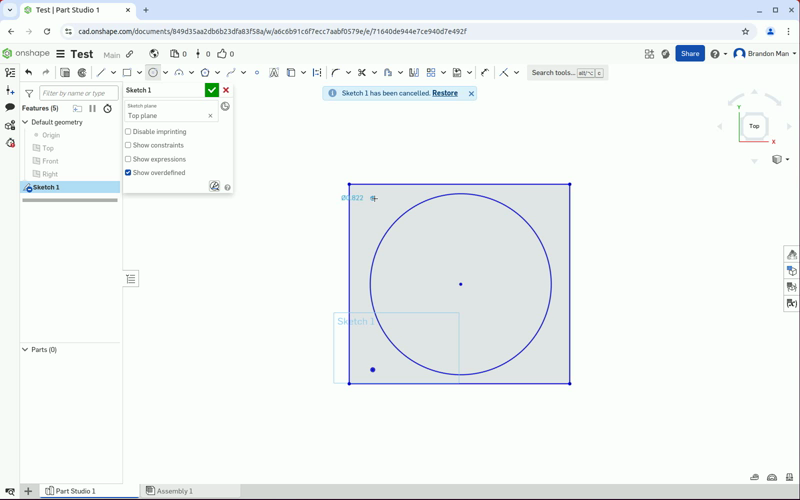
scroll(6)
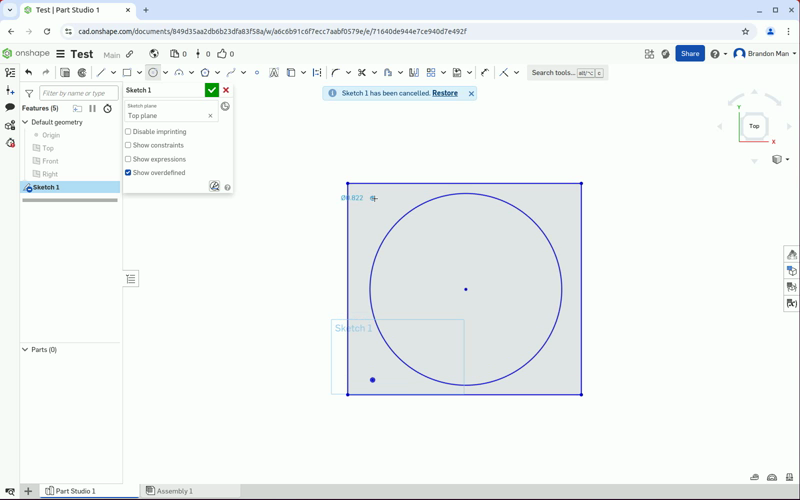
scroll(6)
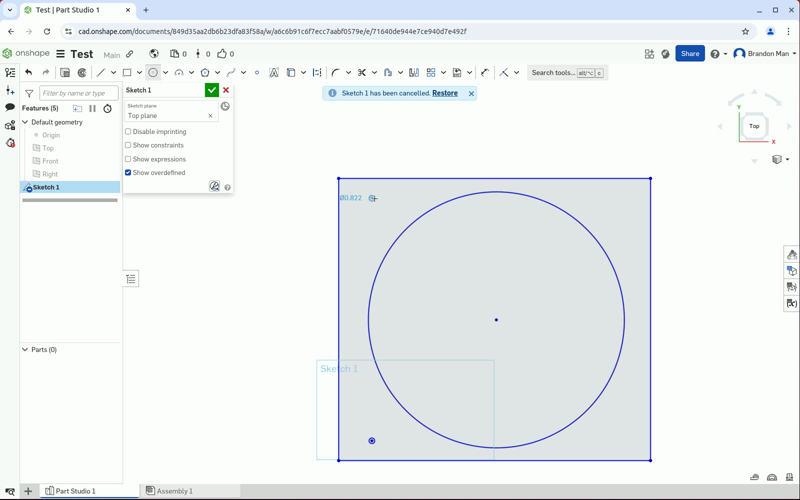
scroll(6)
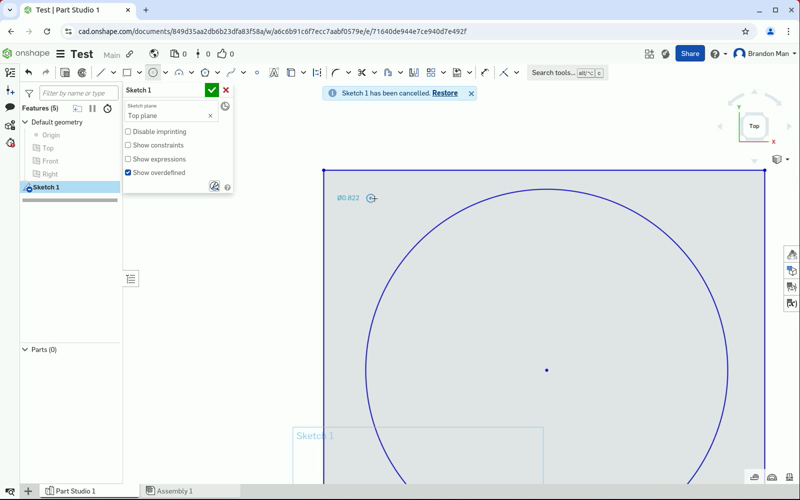
scroll(6)
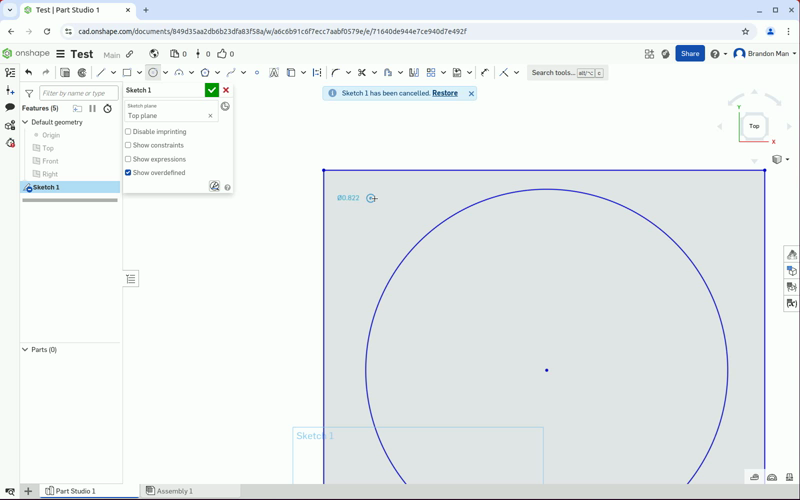
scroll(6)
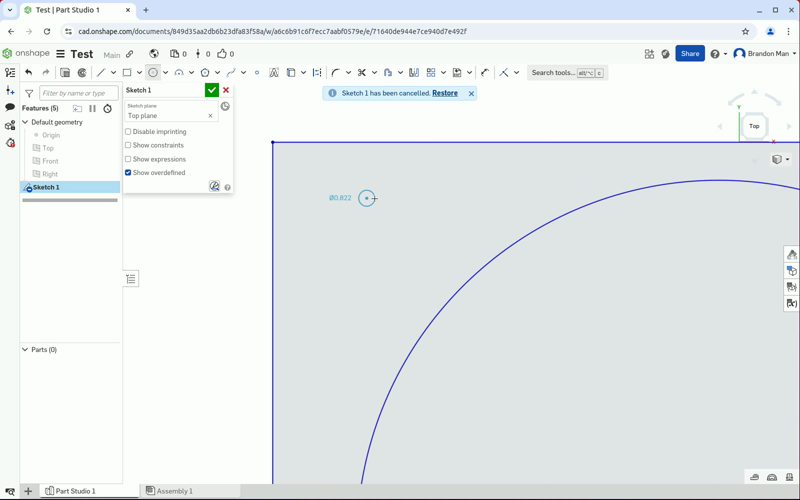
scroll(6)
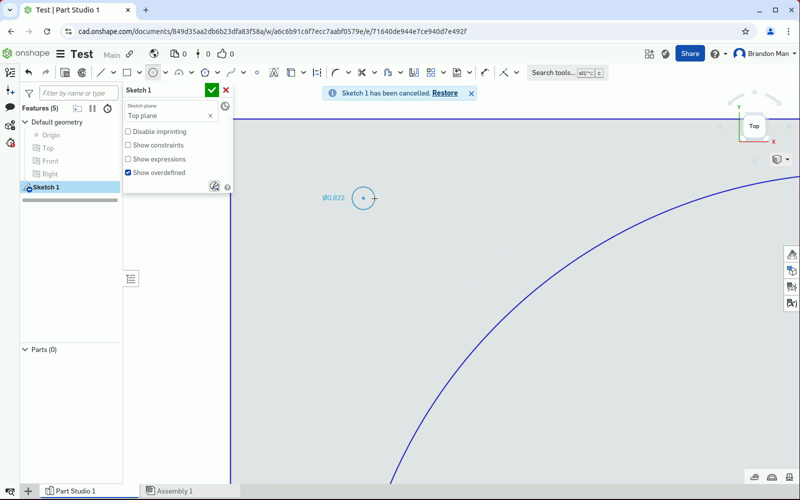
scroll(6)
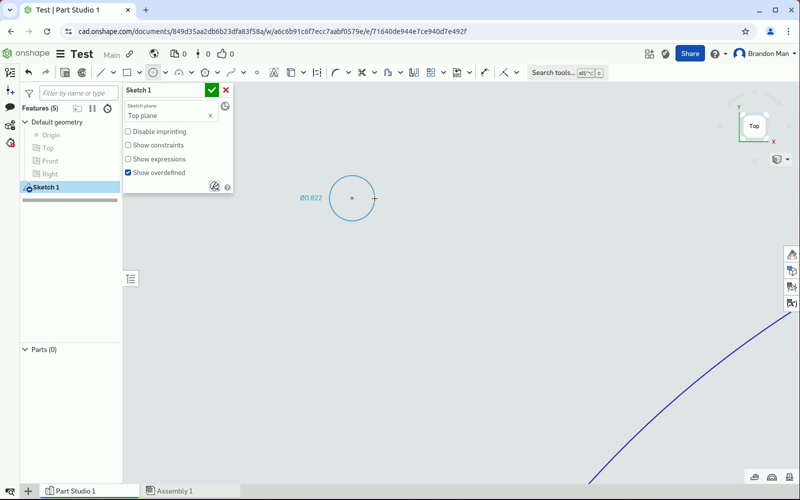
click(374, 198)
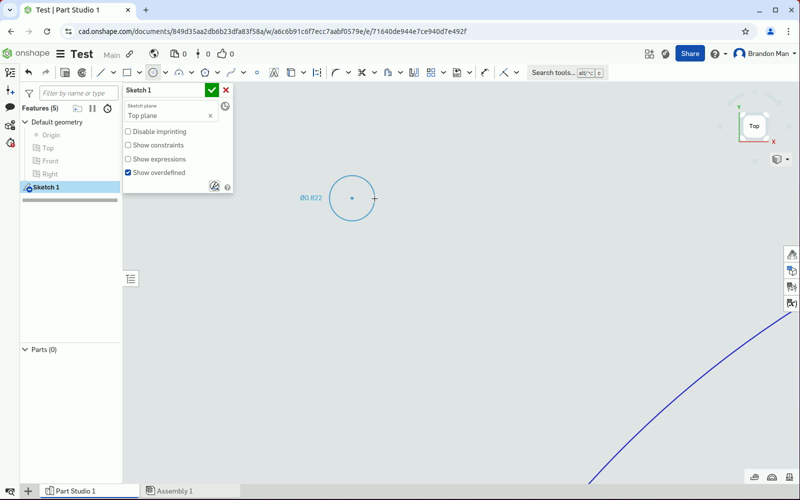
scroll(-6)
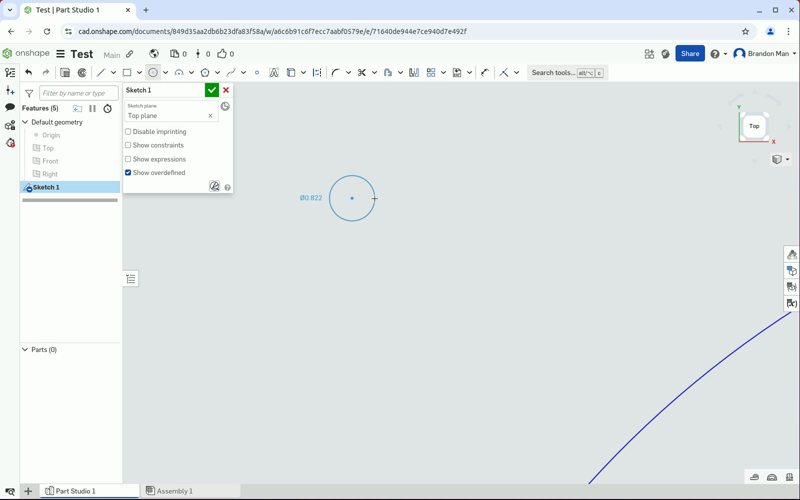
scroll(-6)
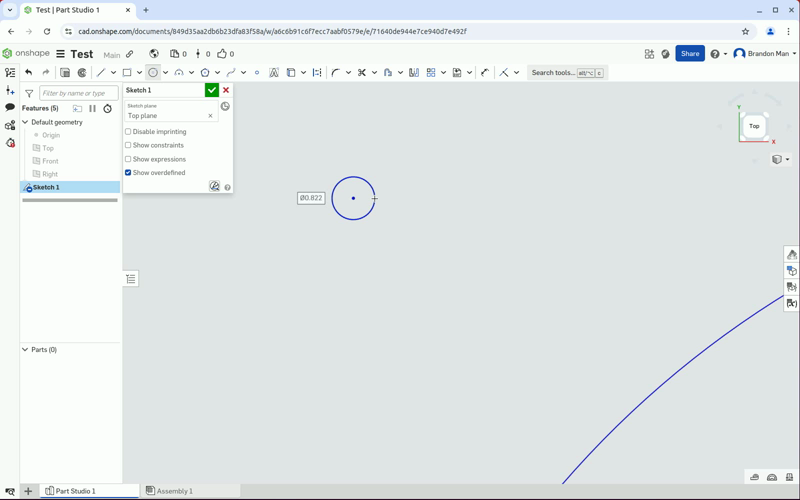
scroll(-6)
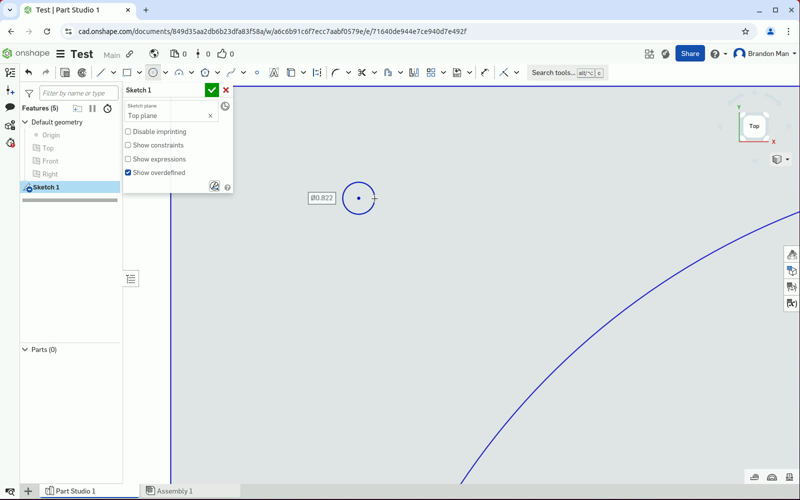
scroll(-6)
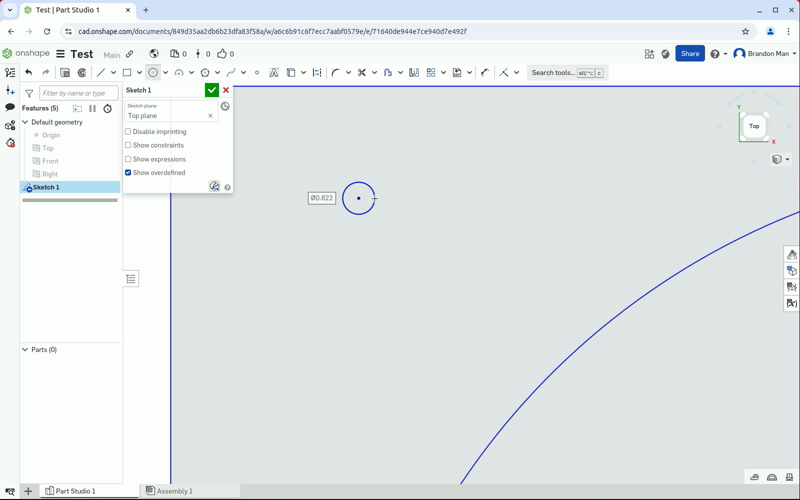
scroll(-6)
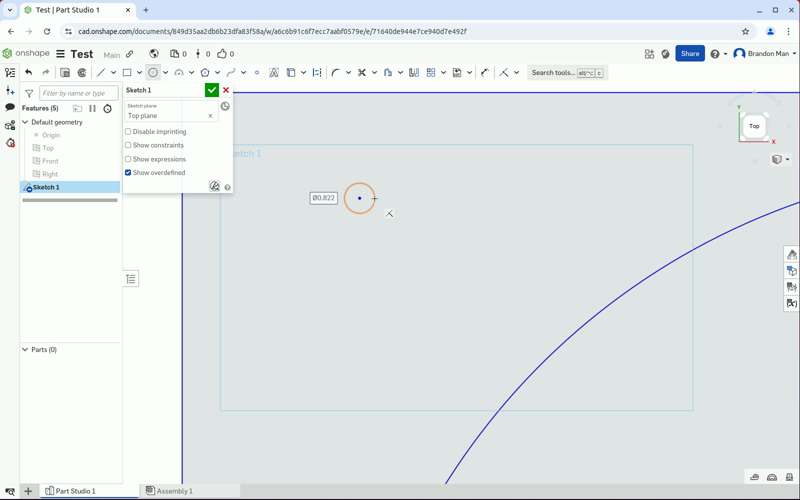
scroll(-6)
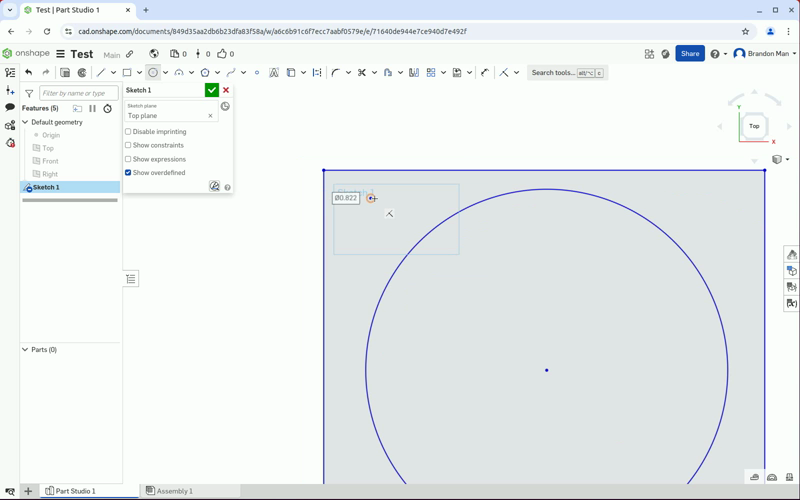
scroll(-6)
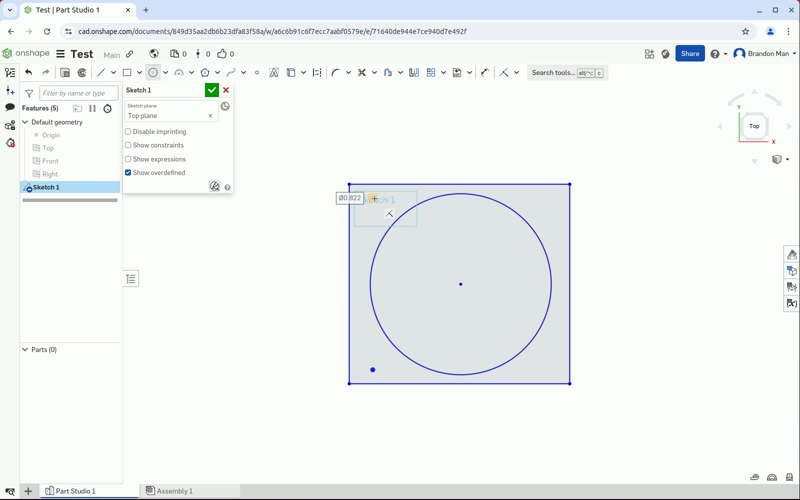
key(esc)
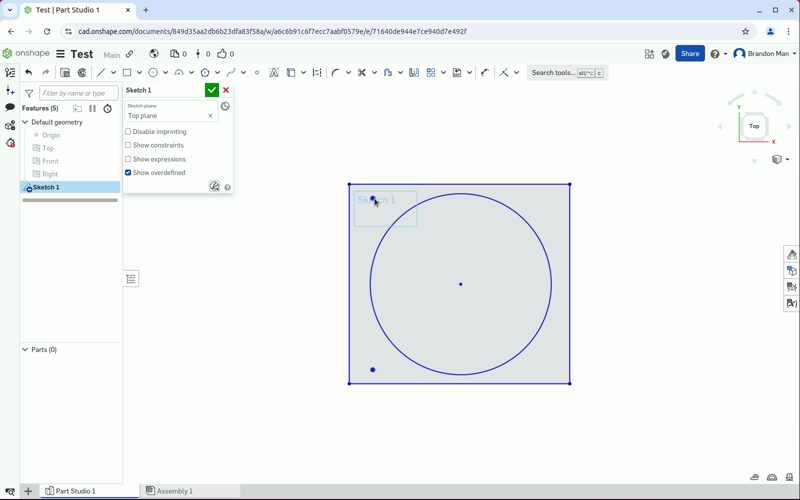
key(c)
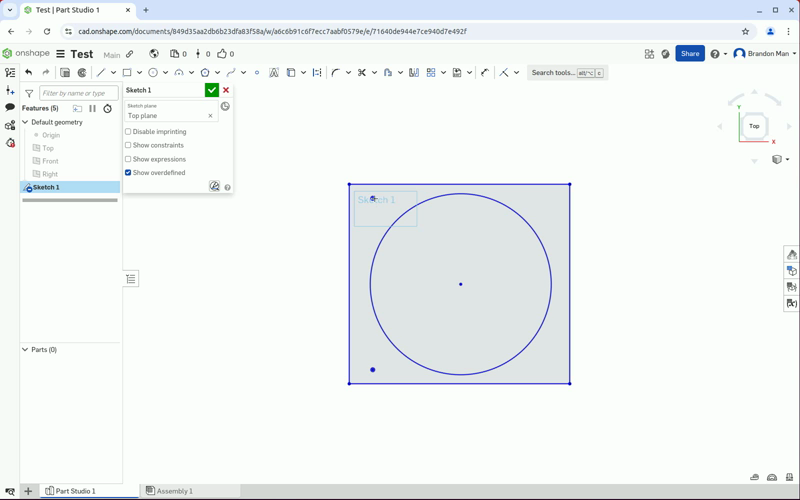
key_down(shift)
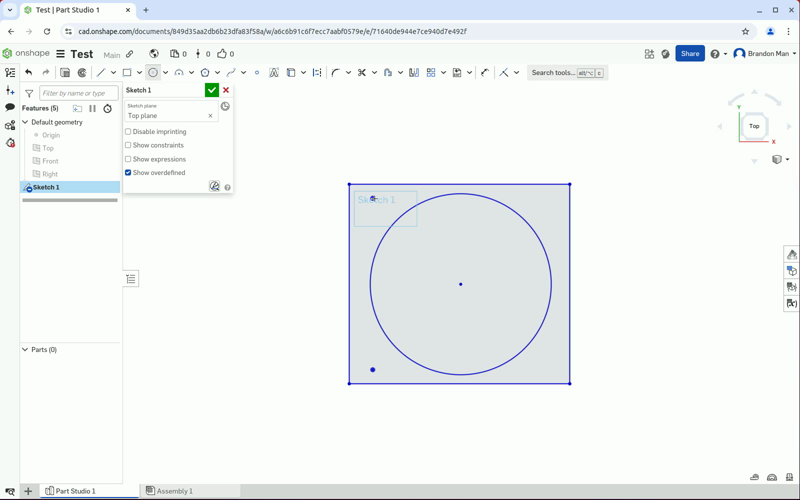
mouse_move(546, 369)
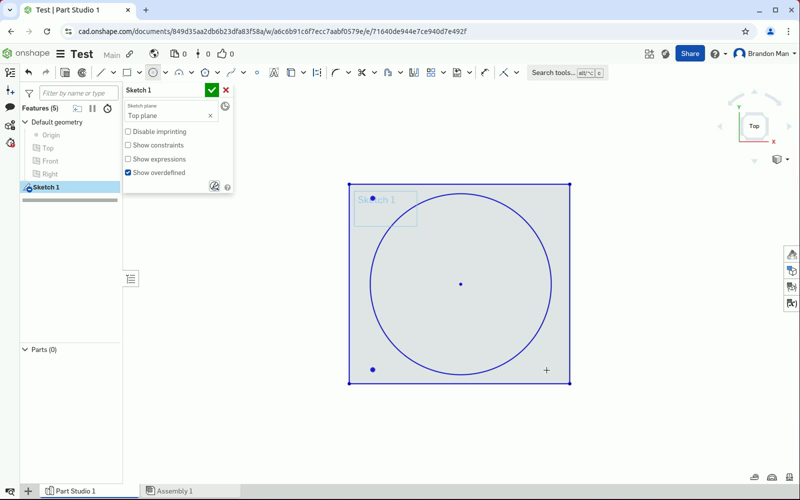
click(546, 369)
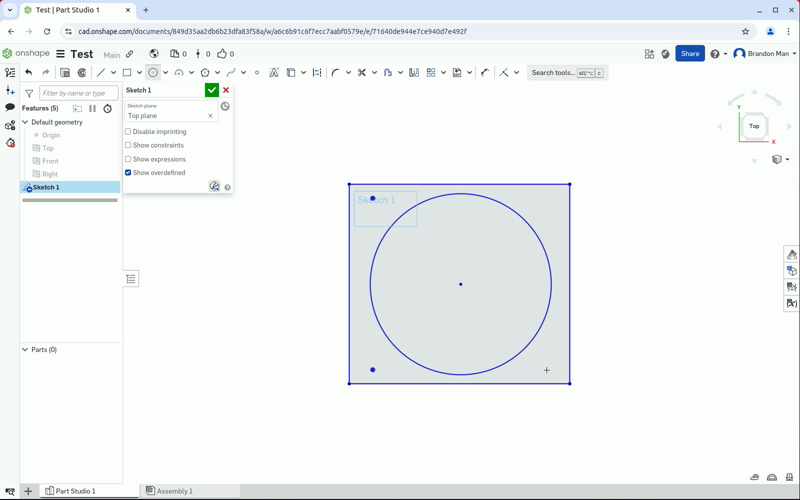
key_up(shift)
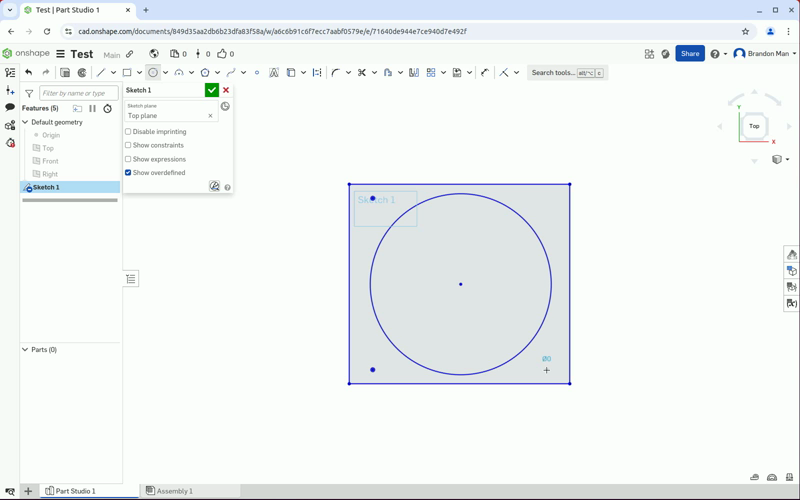
mouse_move(549, 369)
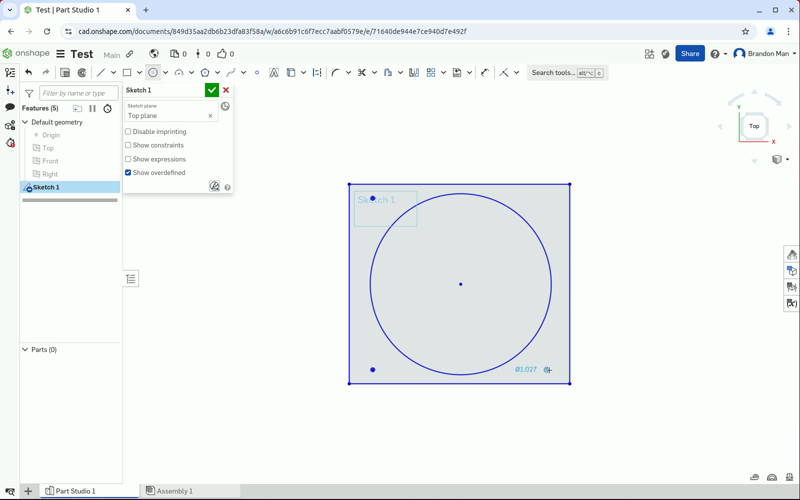
scroll(6)
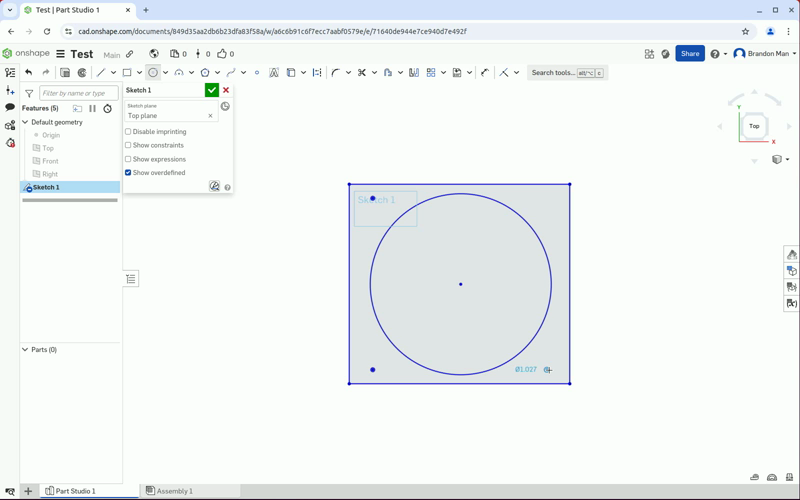
scroll(6)
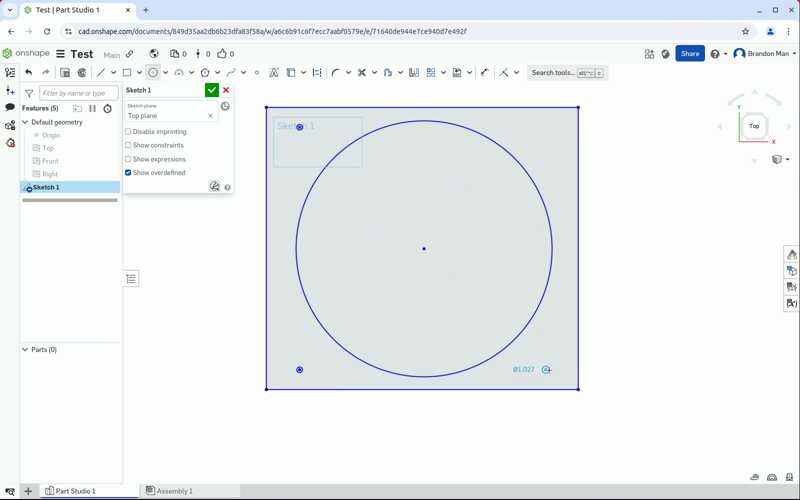
scroll(6)
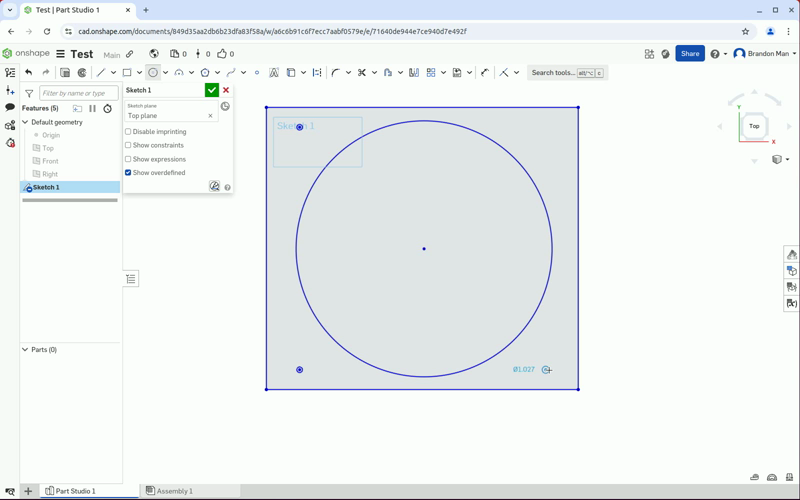
scroll(6)
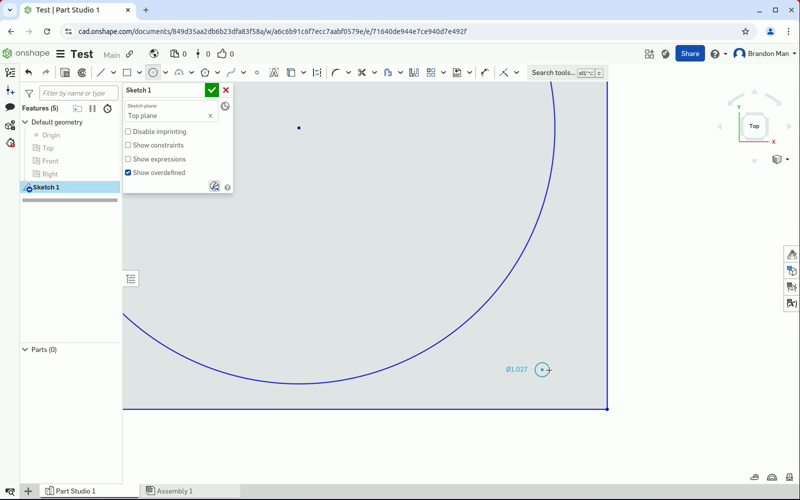
scroll(6)
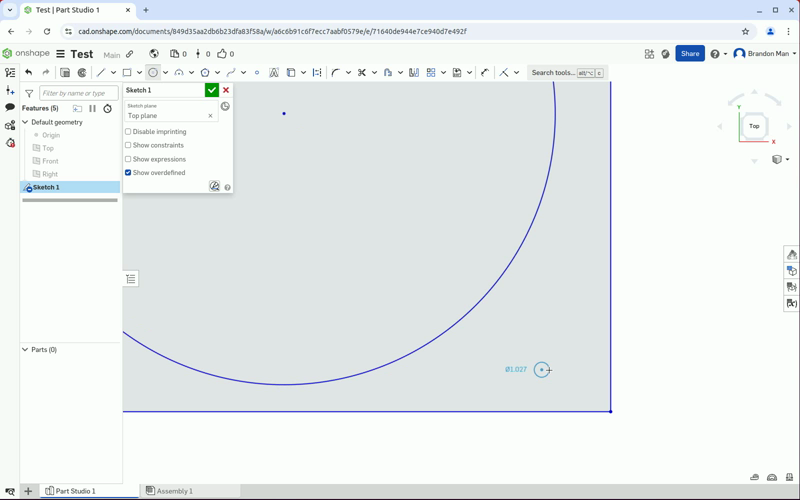
scroll(6)
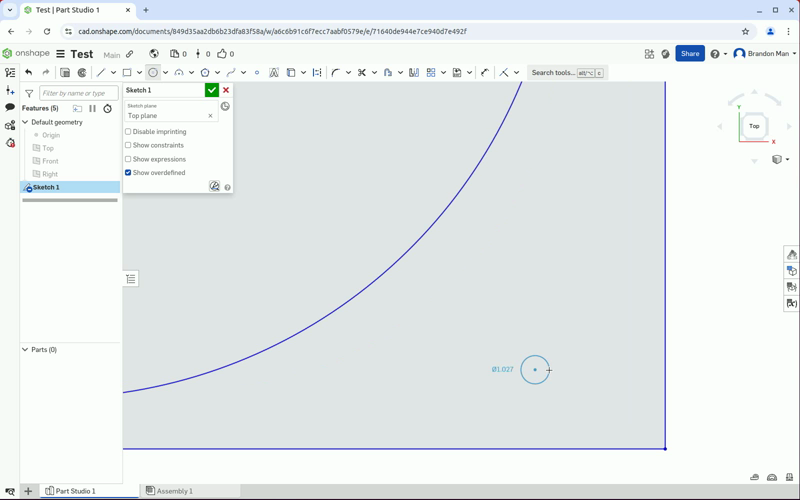
scroll(6)
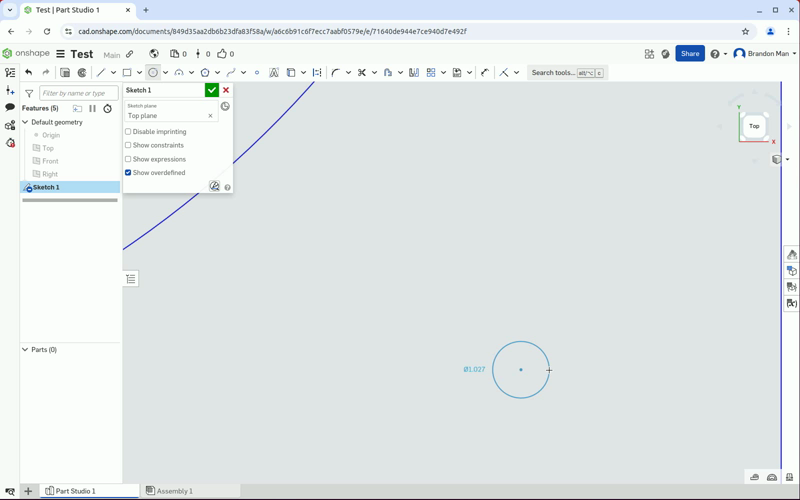
click(549, 369)
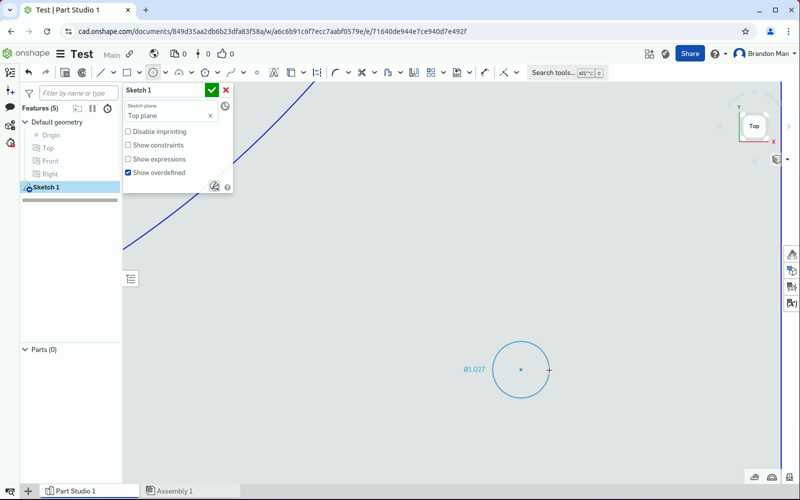
scroll(-6)
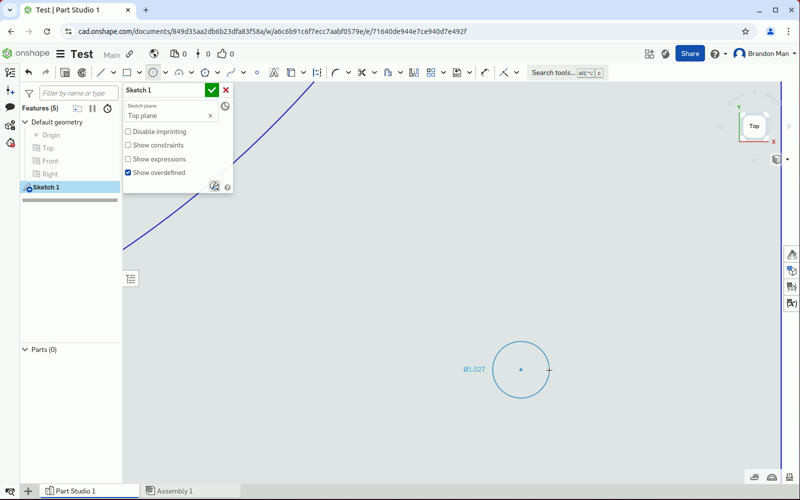
scroll(-6)
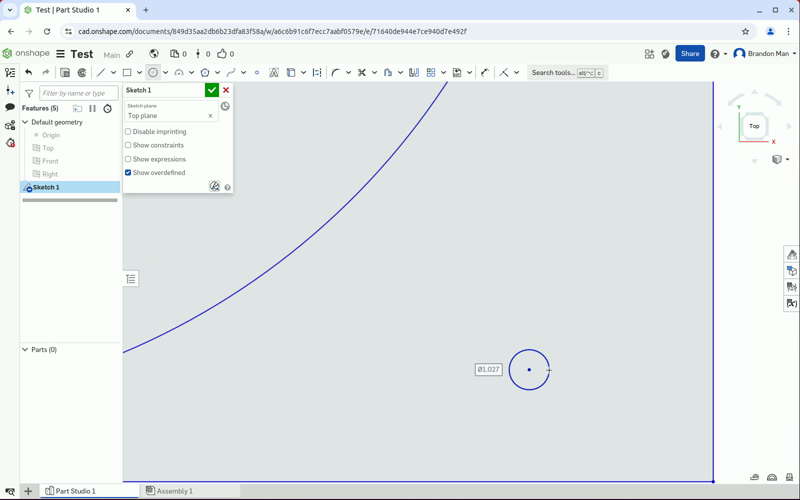
scroll(-6)
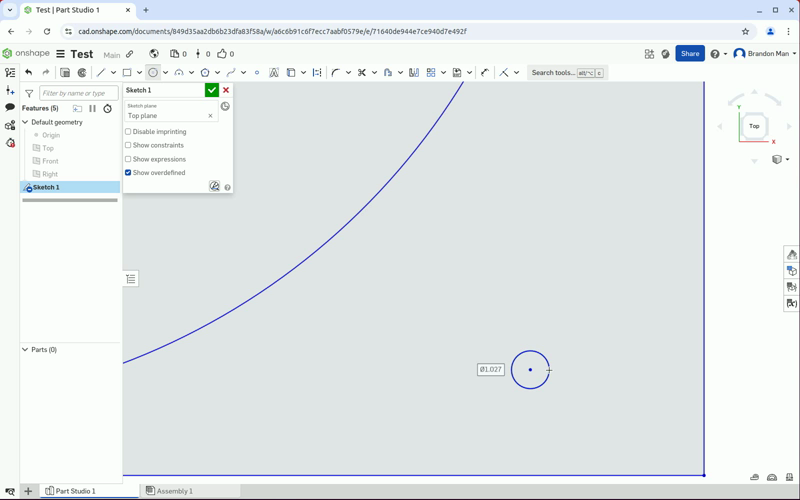
scroll(-6)
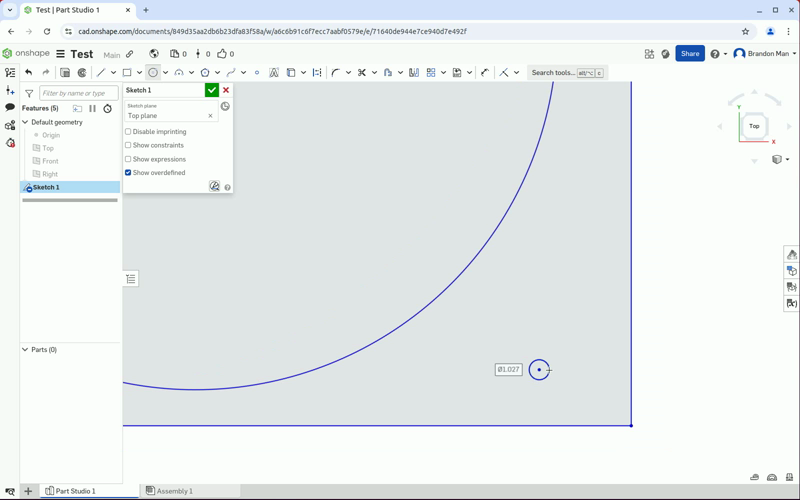
scroll(-6)
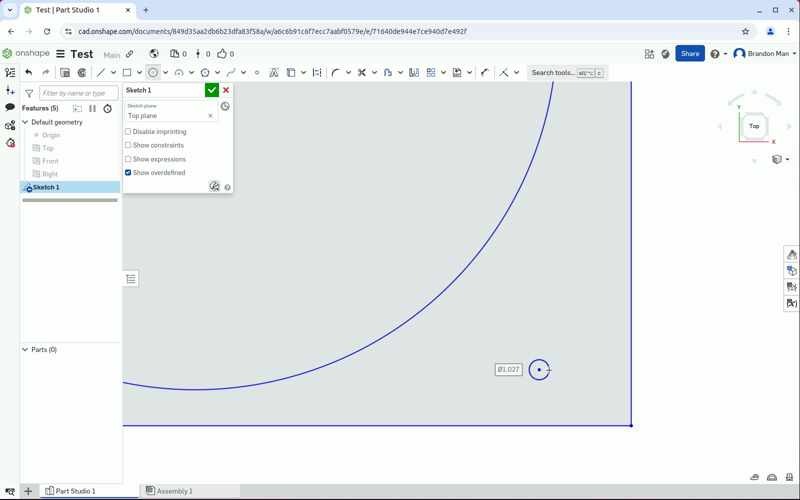
scroll(-6)
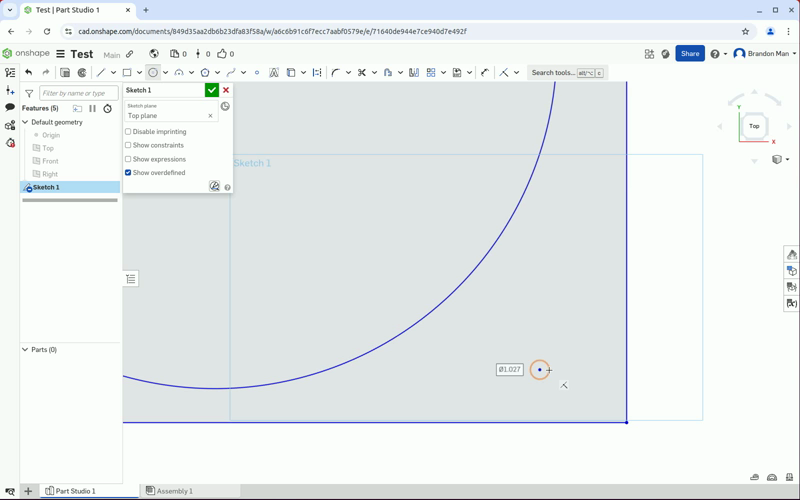
scroll(-6)
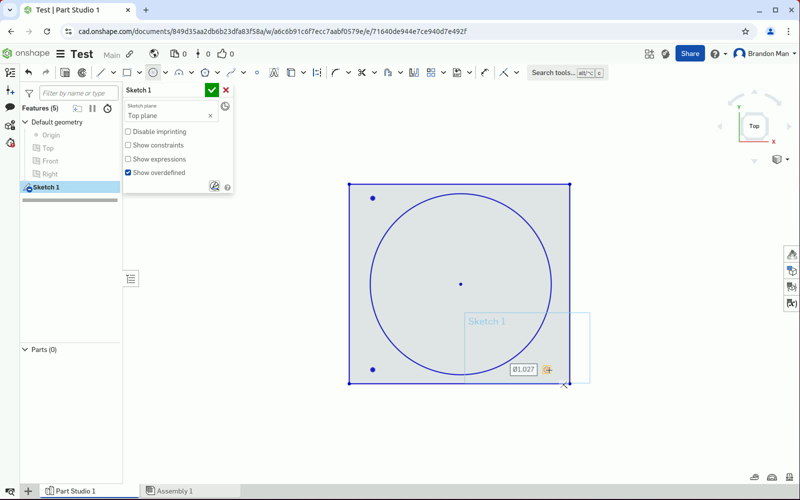
key(esc)
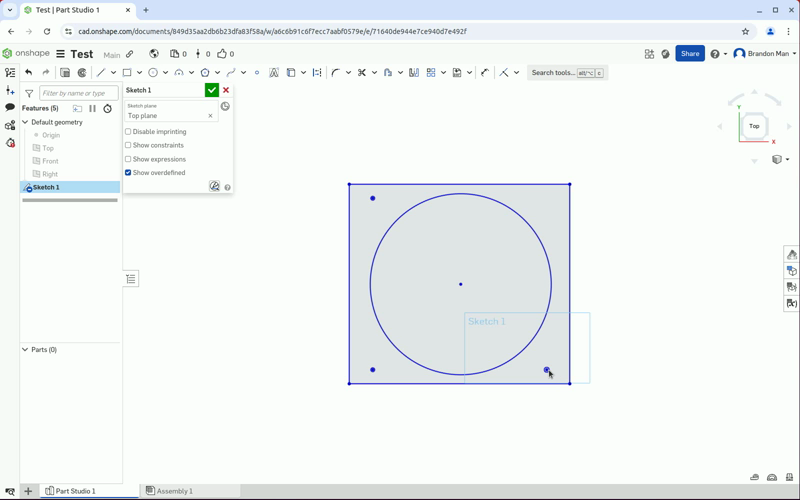
key(c)
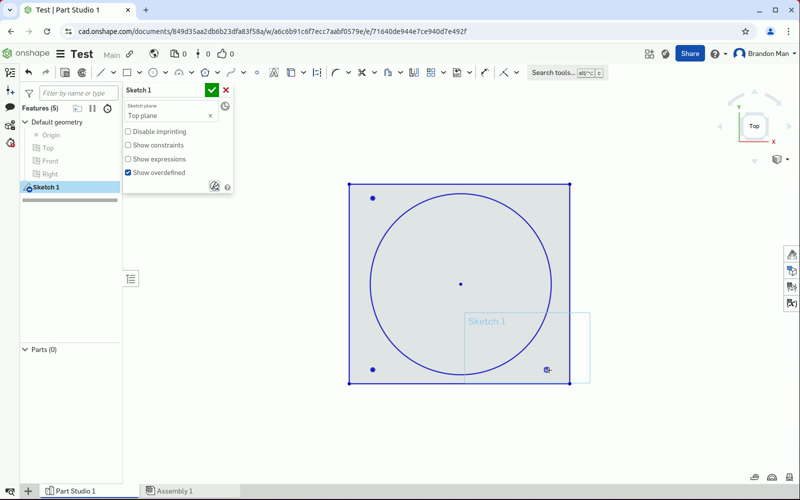
key_down(shift)
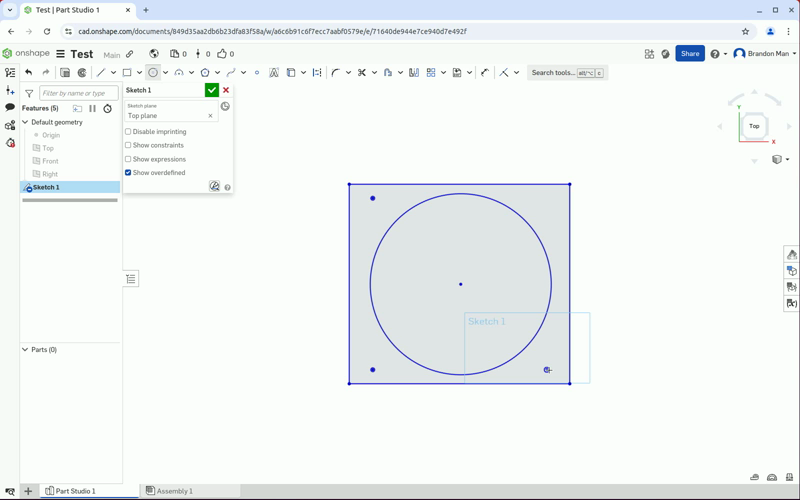
mouse_move(546, 198)
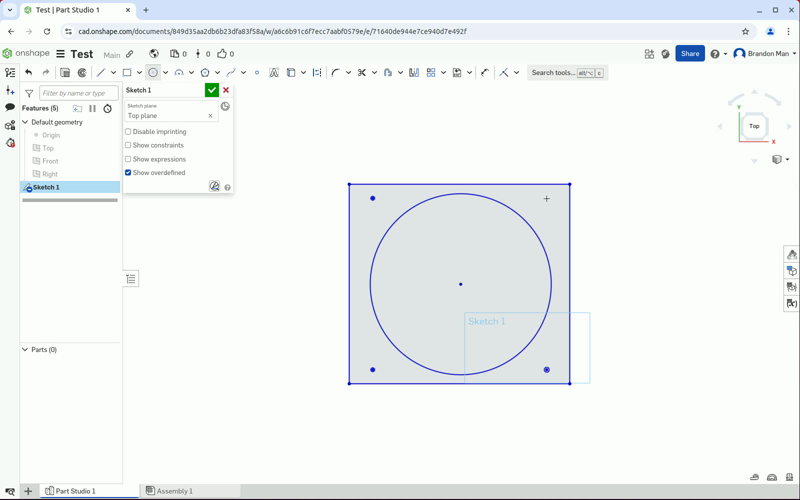
click(546, 198)
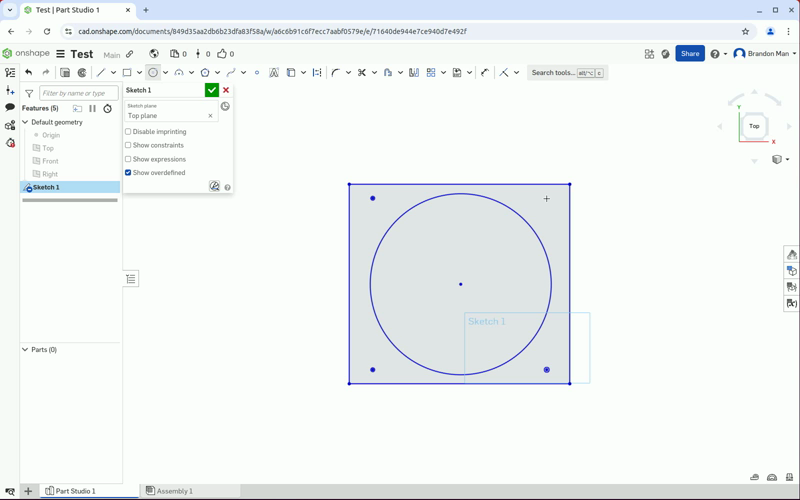
key_up(shift)
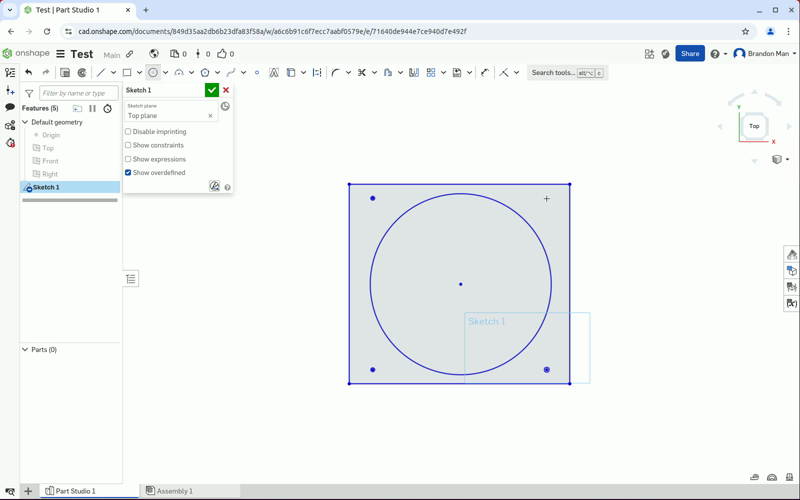
mouse_move(549, 198)
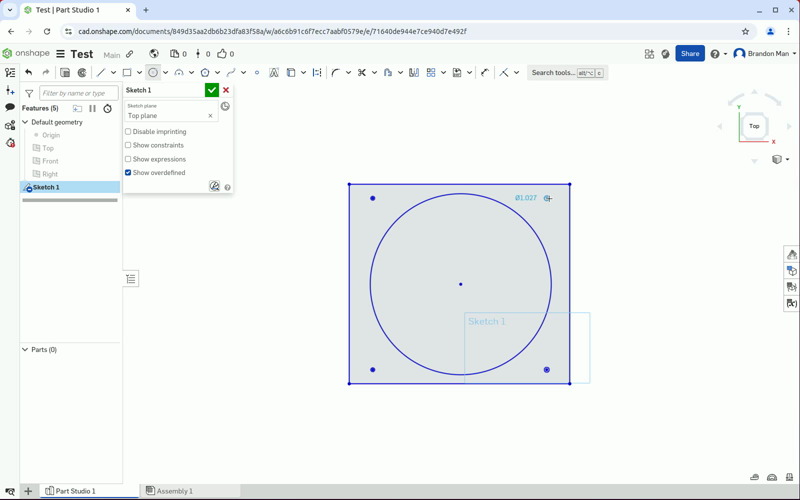
scroll(6)
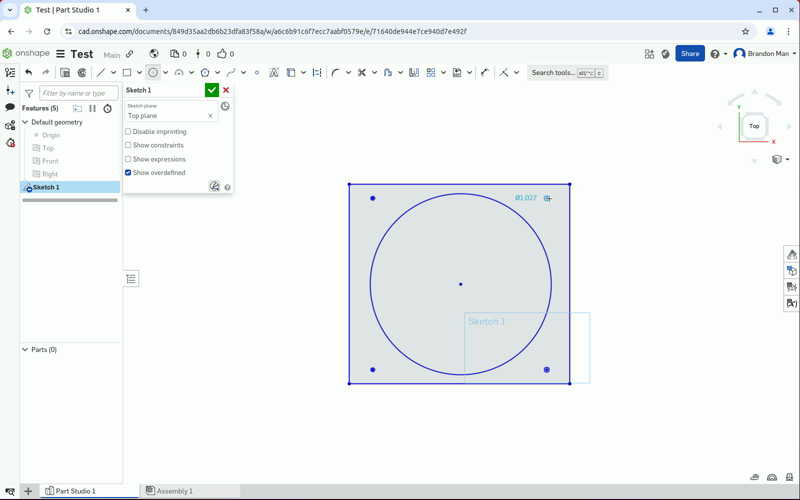
scroll(6)
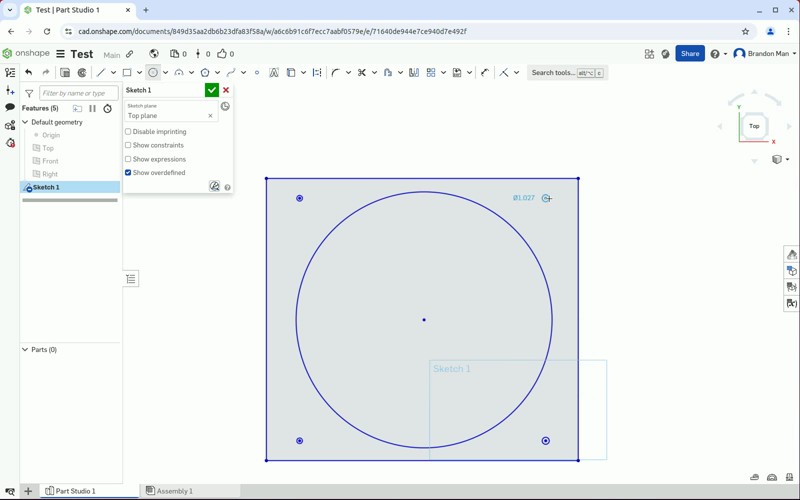
scroll(6)
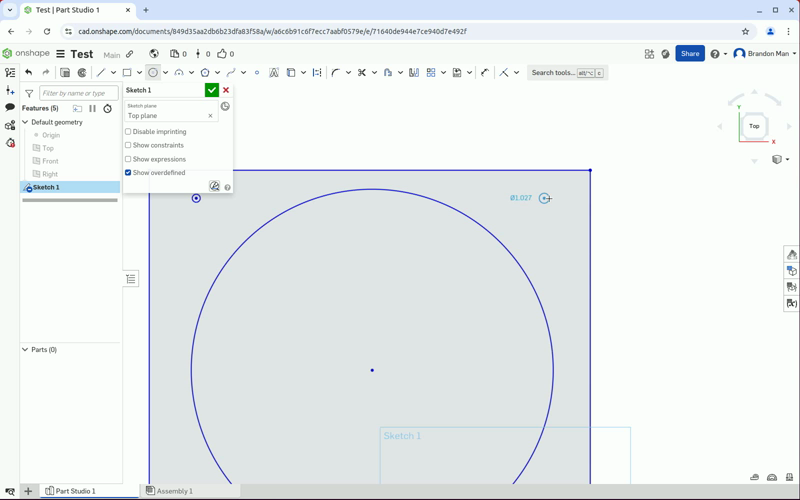
scroll(6)
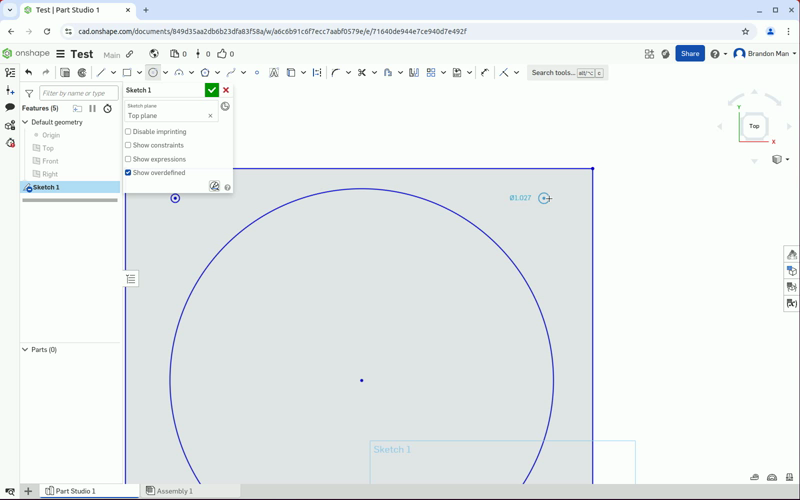
scroll(6)
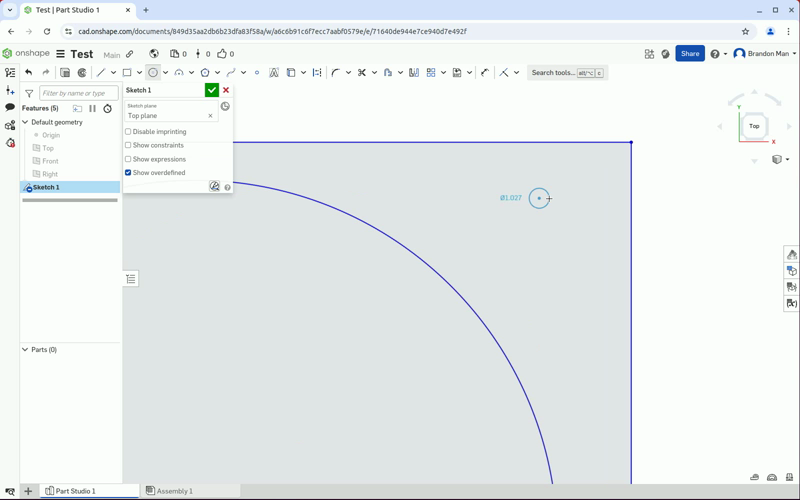
scroll(6)
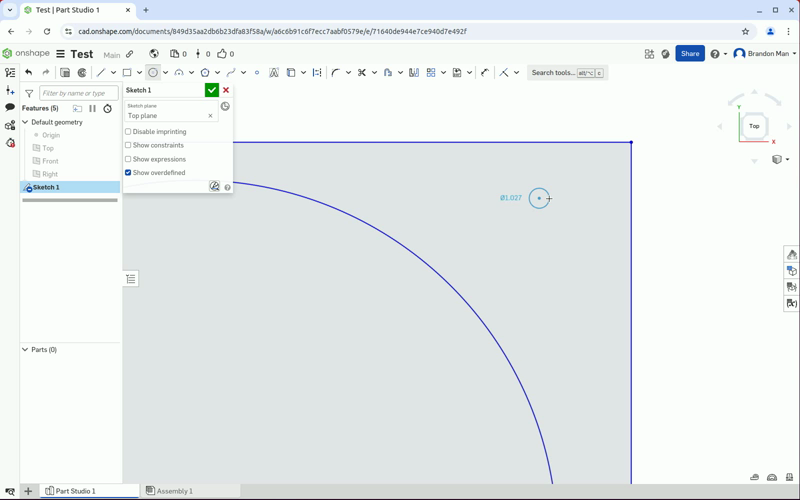
scroll(6)
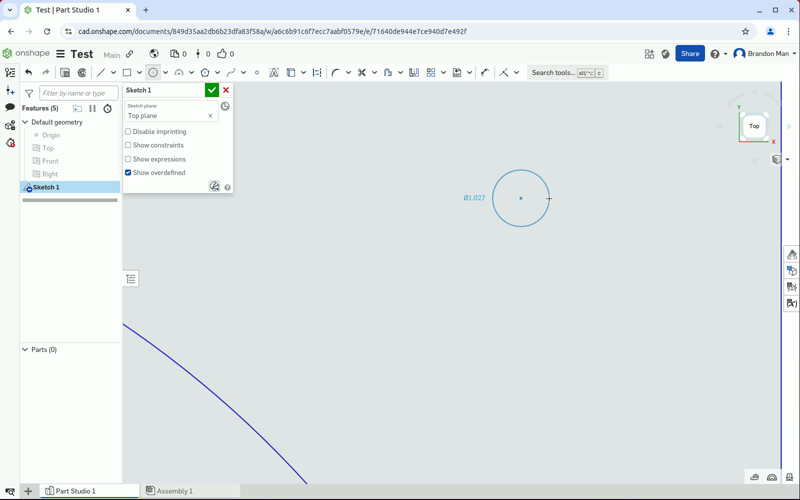
click(549, 198)
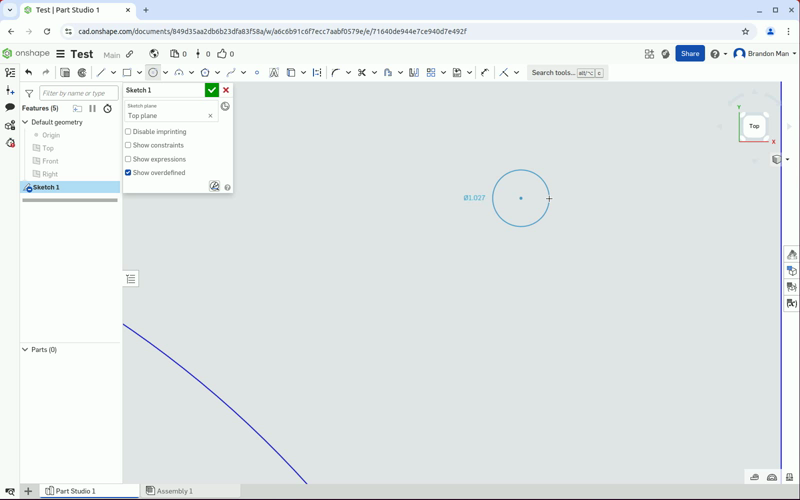
scroll(-6)
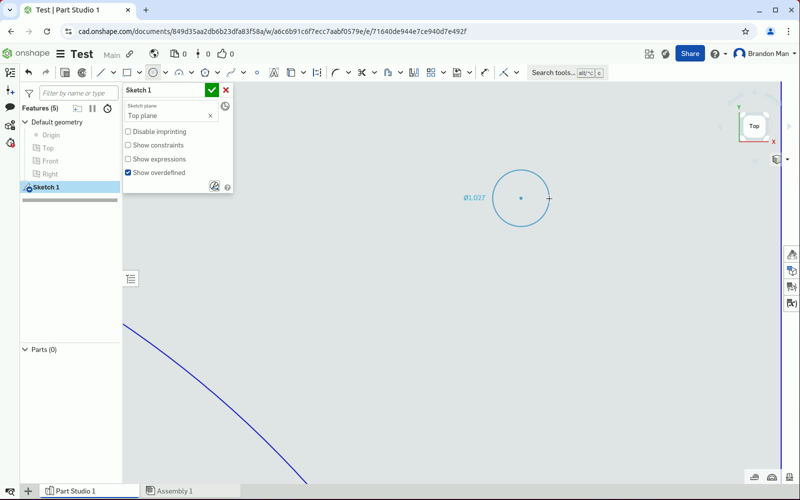
scroll(-6)
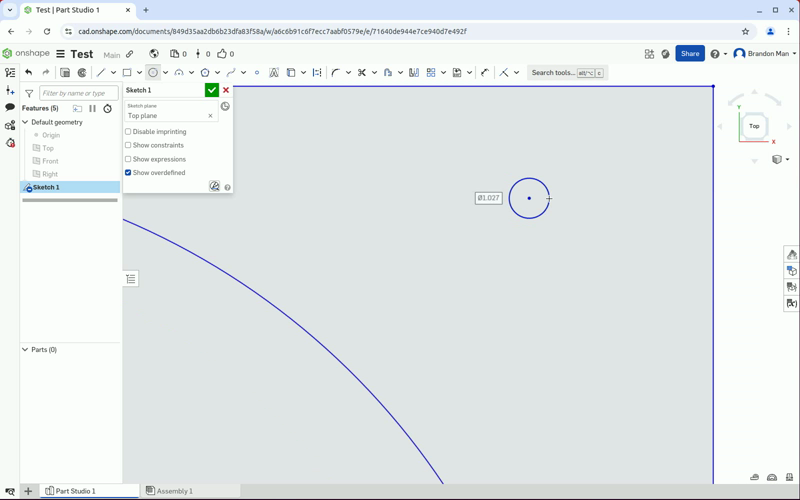
scroll(-6)
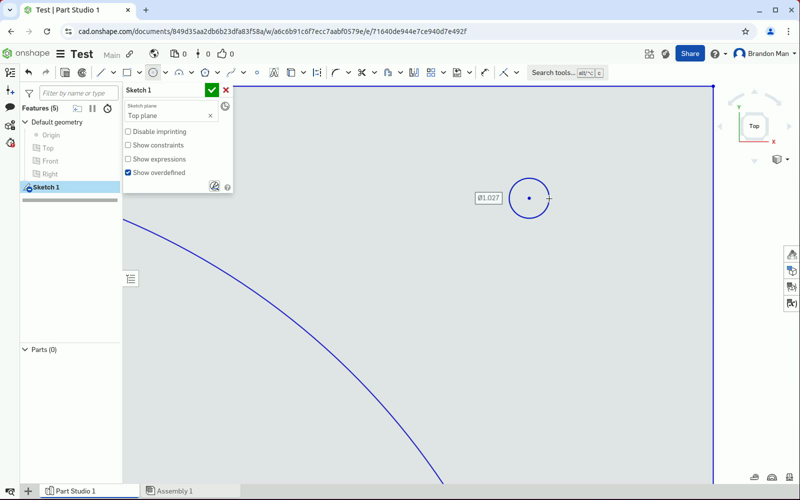
scroll(-6)
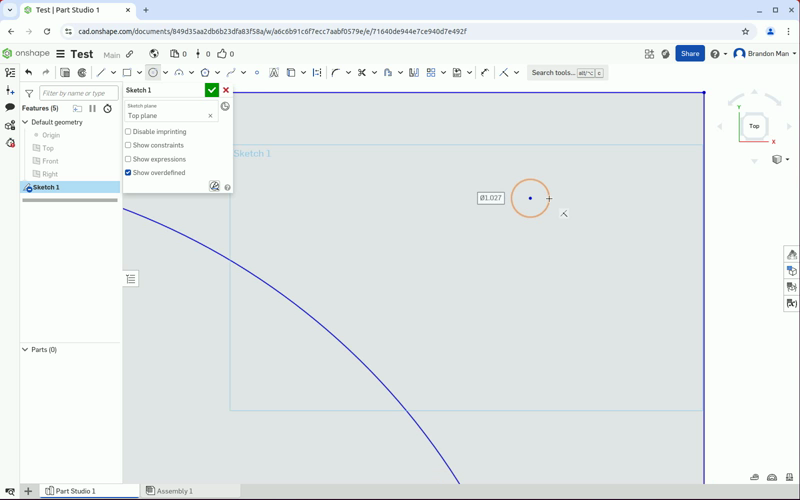
scroll(-6)
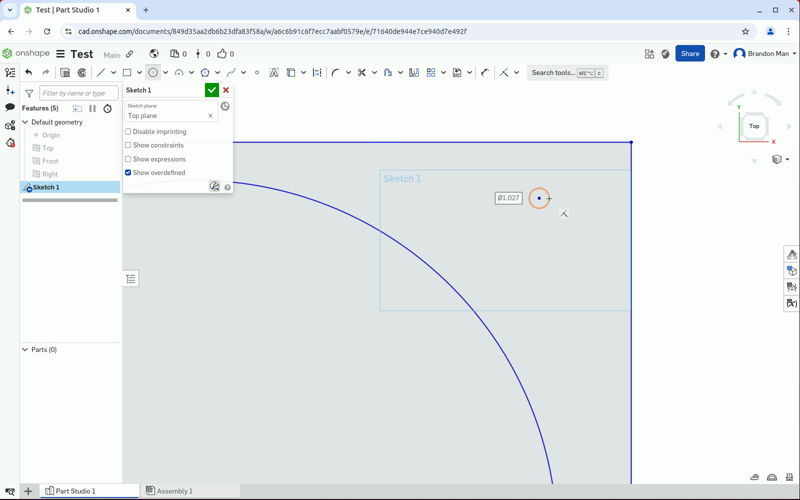
scroll(-6)
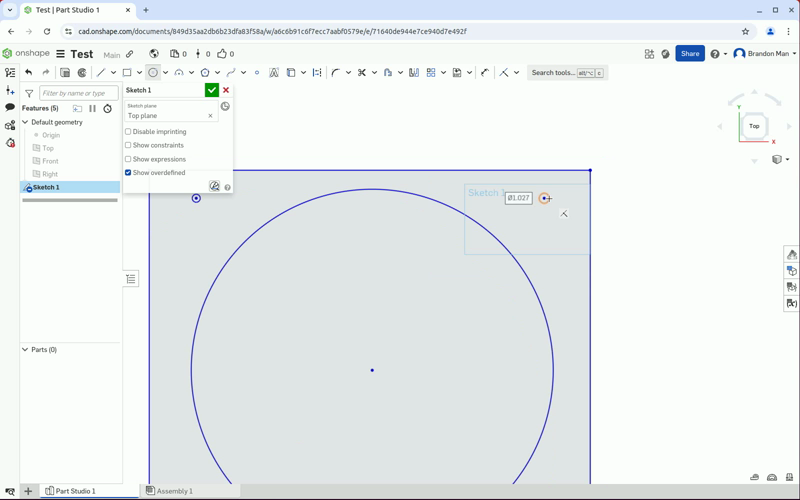
scroll(-6)
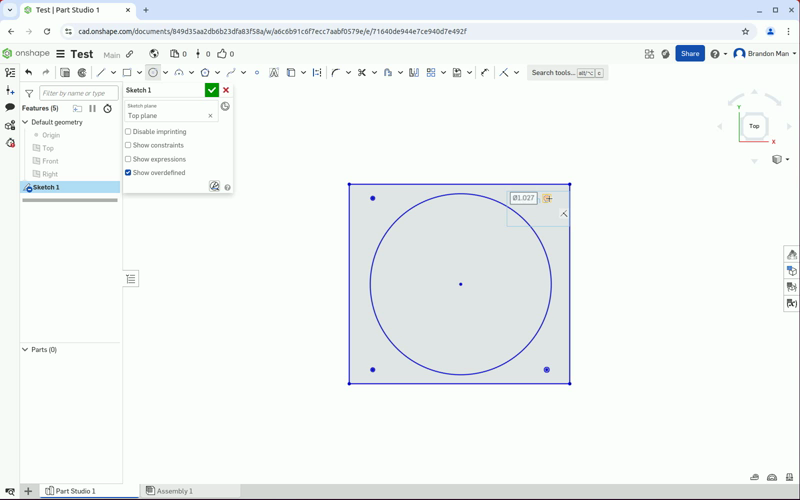
key(esc)
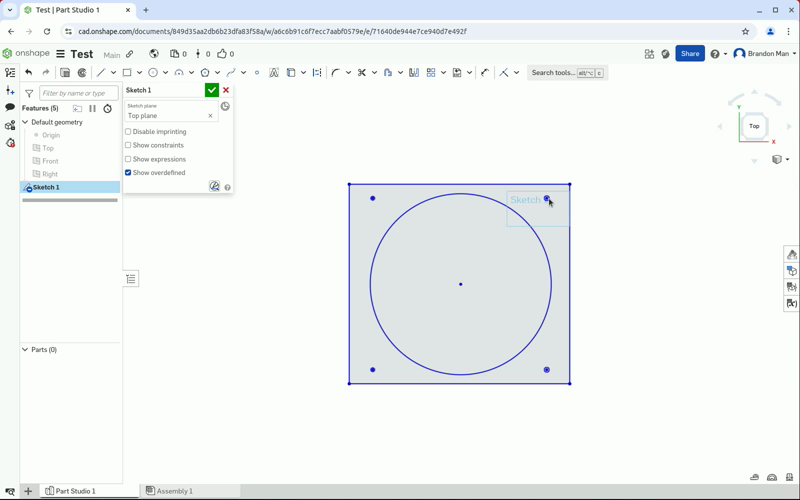
mouse_move(403, 197)
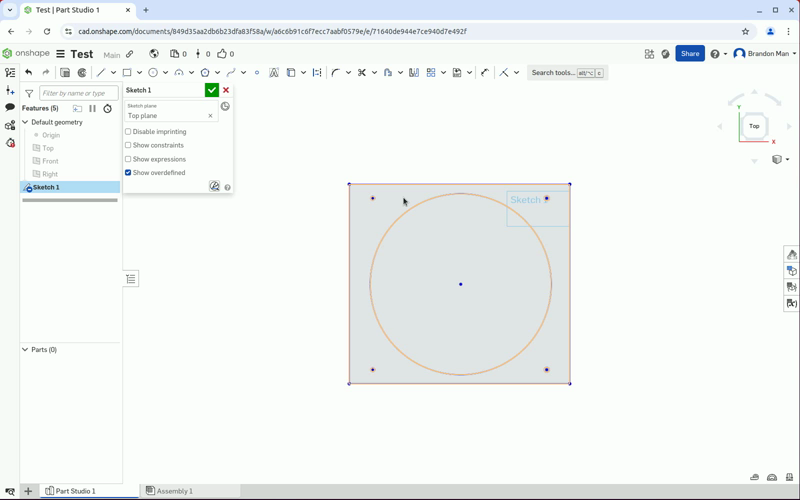
click(403, 197)
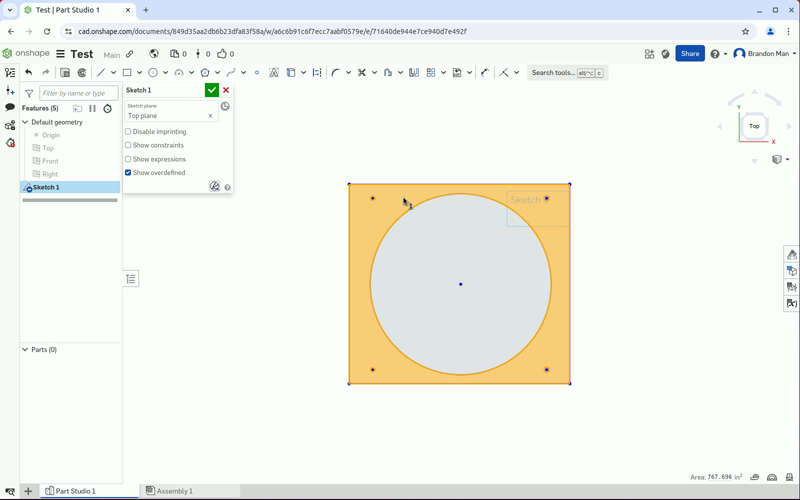
mouse_move(73, 352)
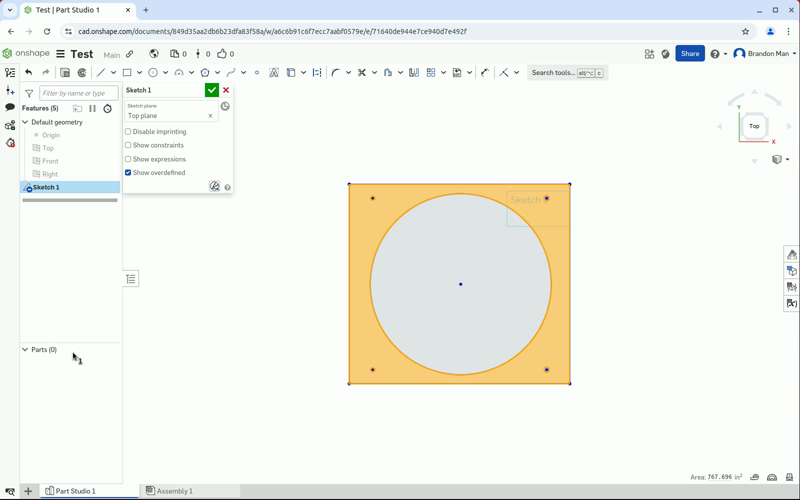
key(shift+y)
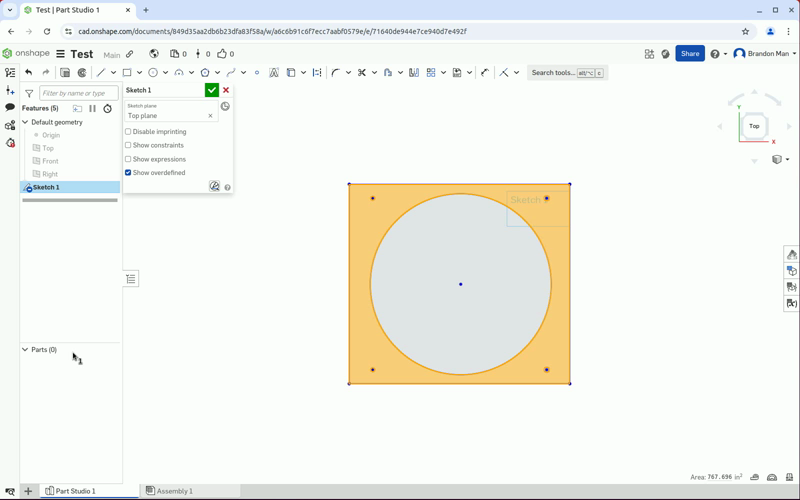
key(shift+e)
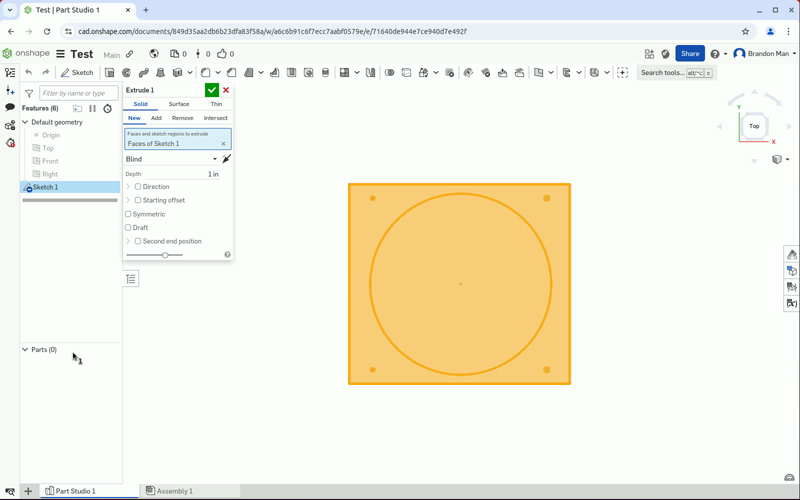
mouse_move(143, 106)
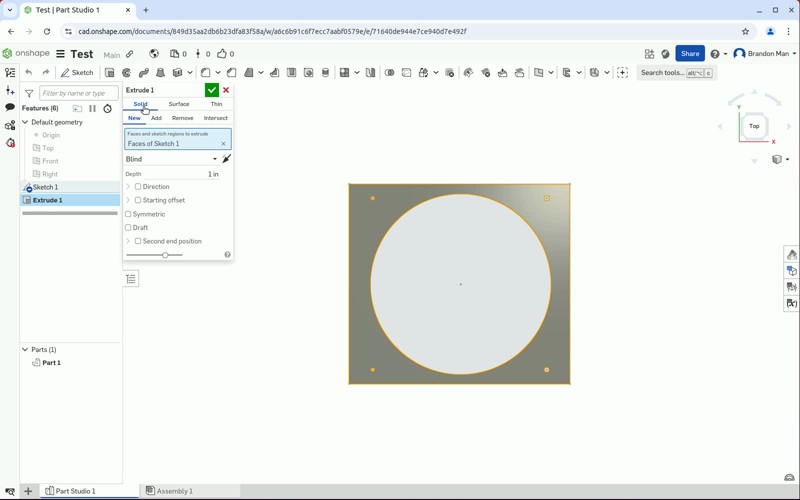
click(143, 106)
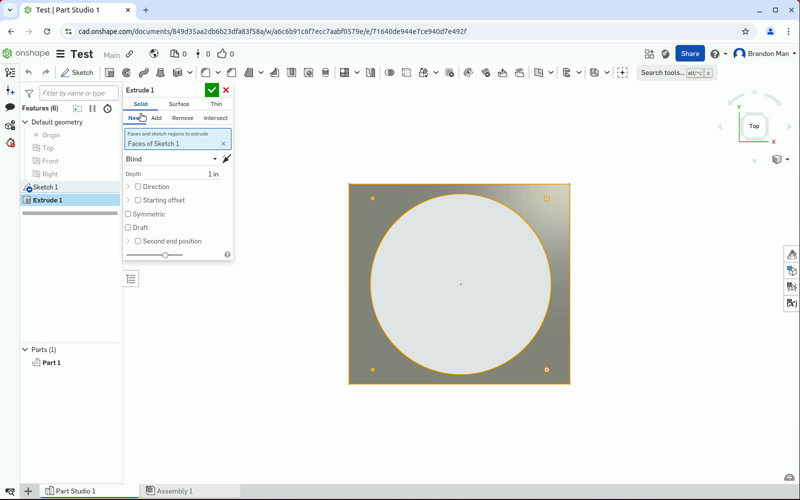
mouse_move(137, 120)
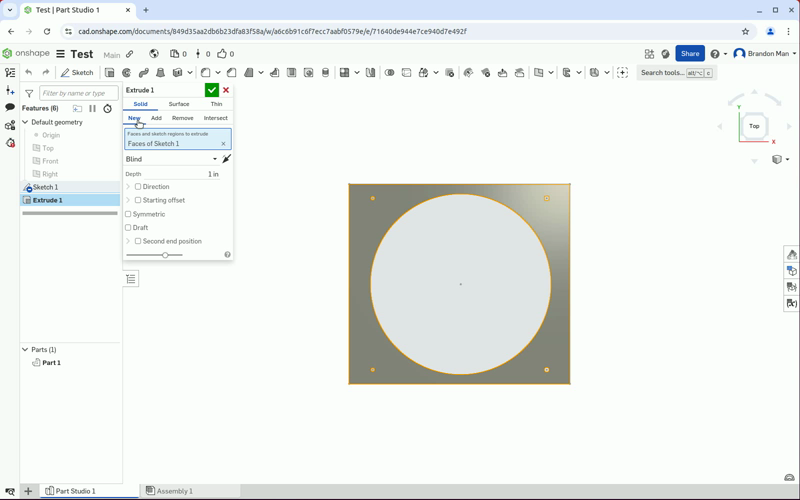
click(137, 120)
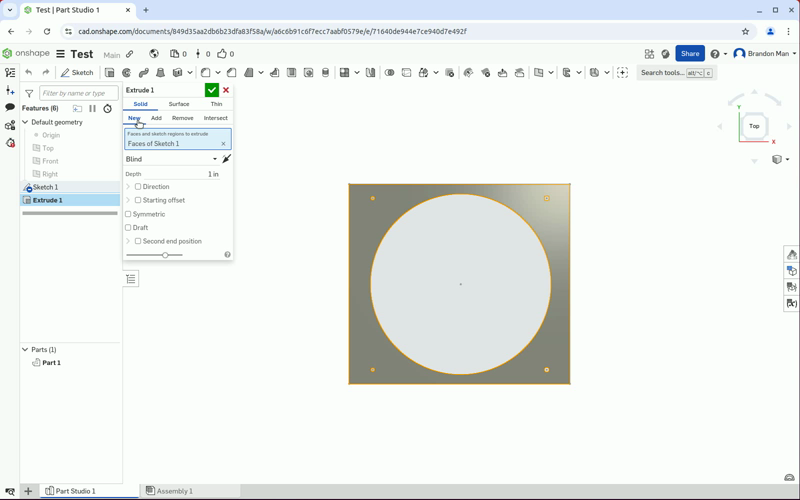
key(tab, 4)
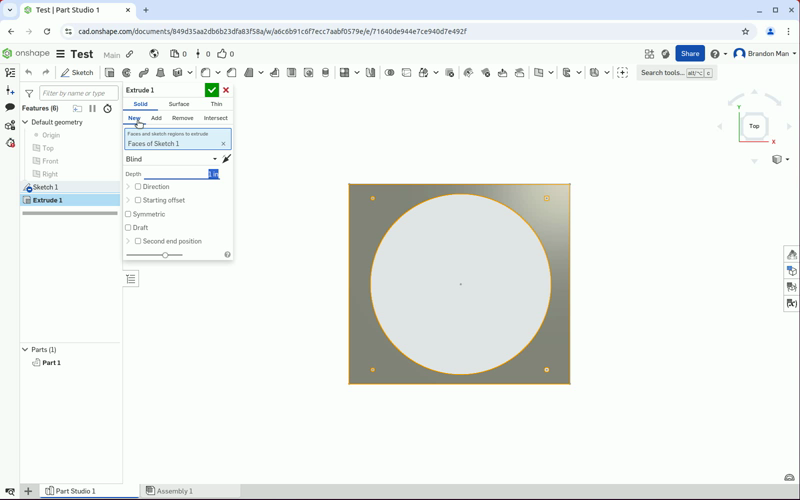
text(0.722)
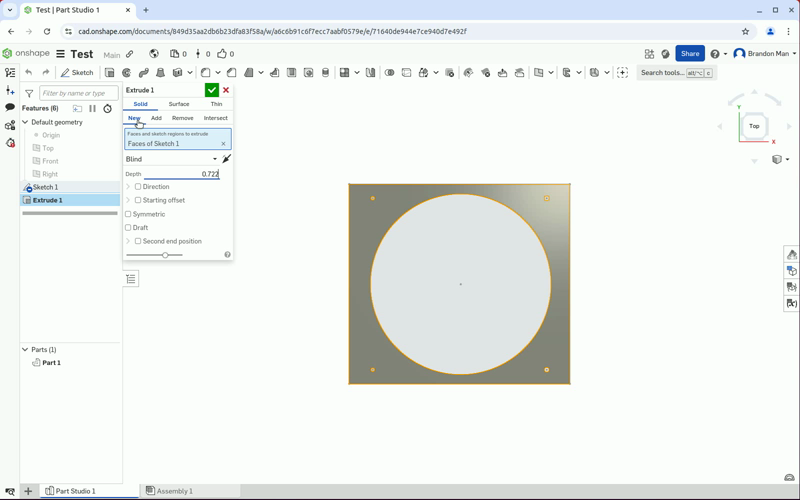
key(enter)
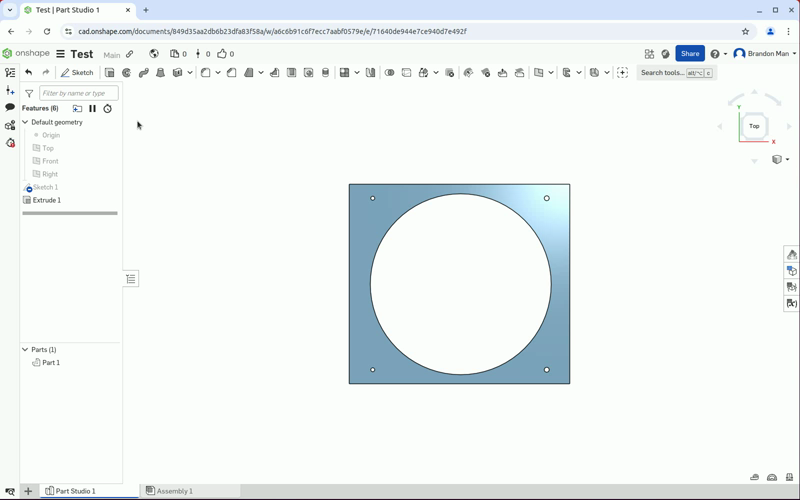
key(shift+h)
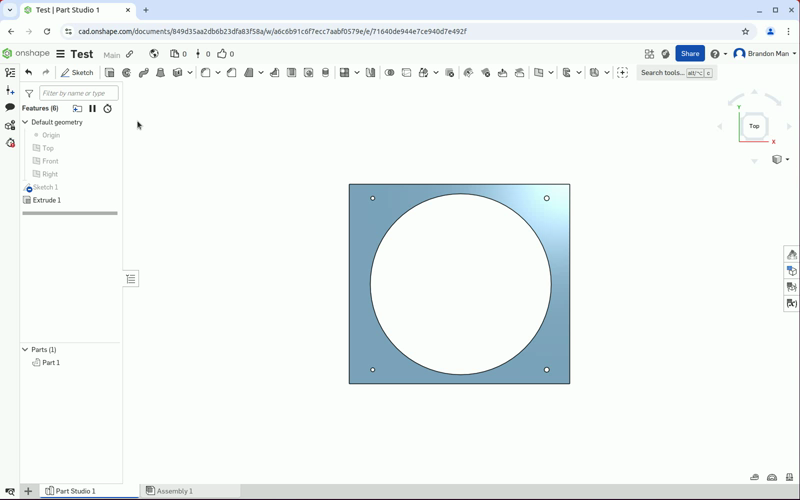
key(shift+h)
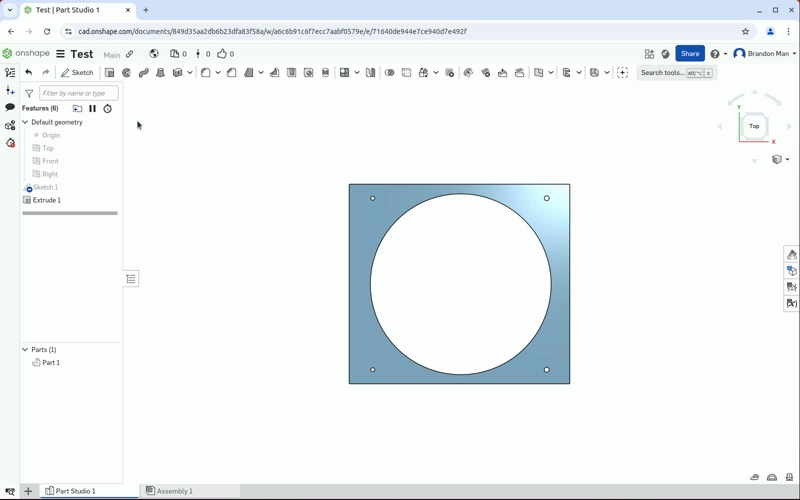
mouse_move(73, 189)
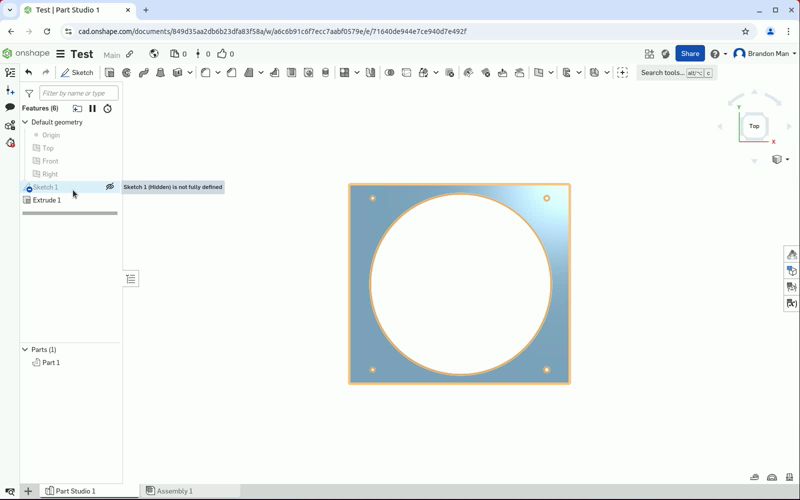
click(73, 189)
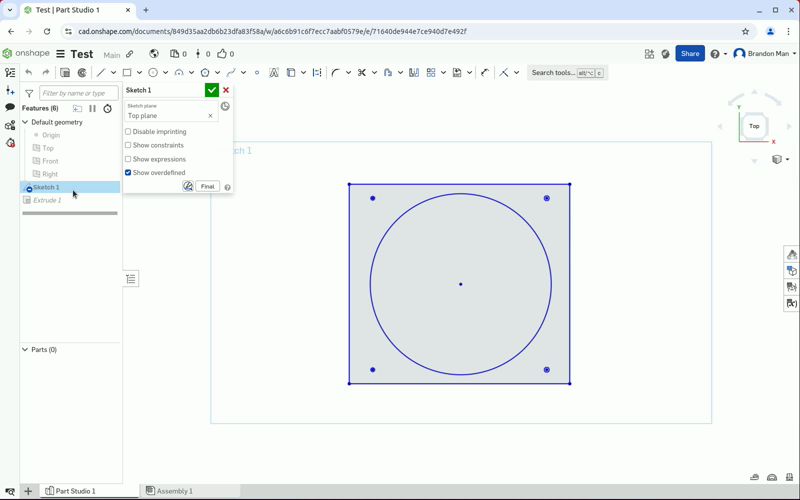
mouse_move(229, 92)
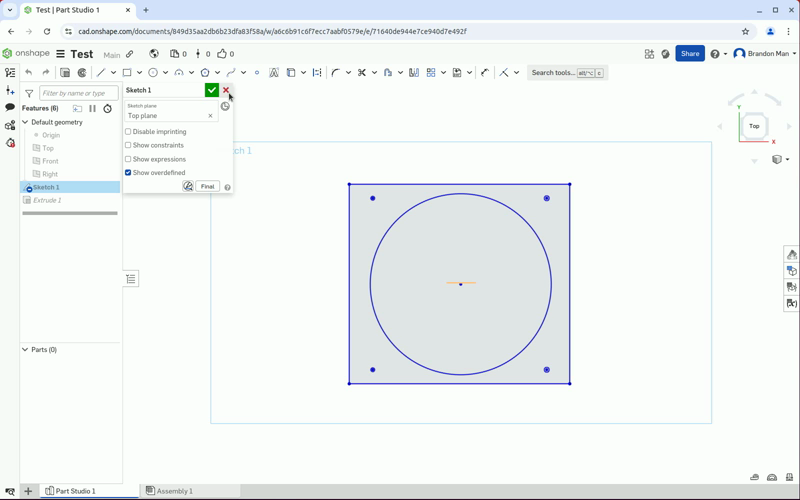
click(229, 92)
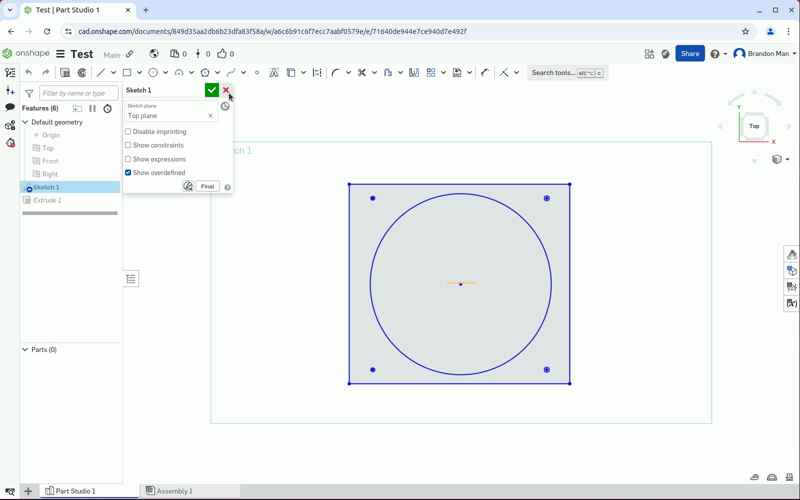
key(shift+s)
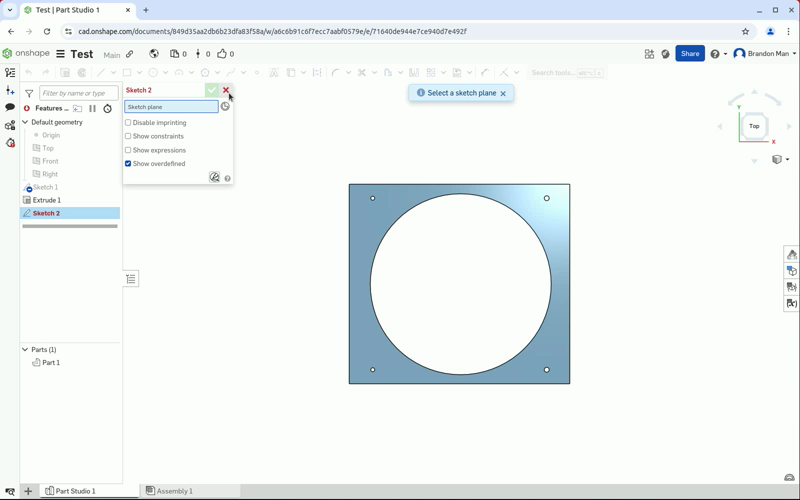
mouse_move(73, 150)
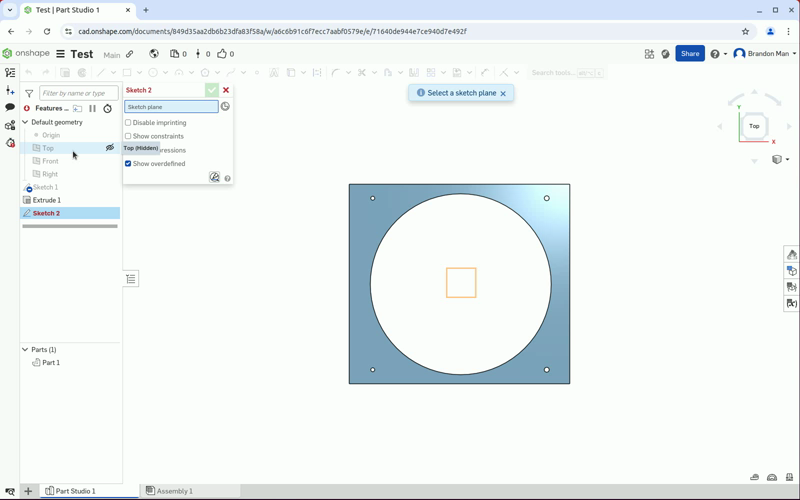
click(73, 150)
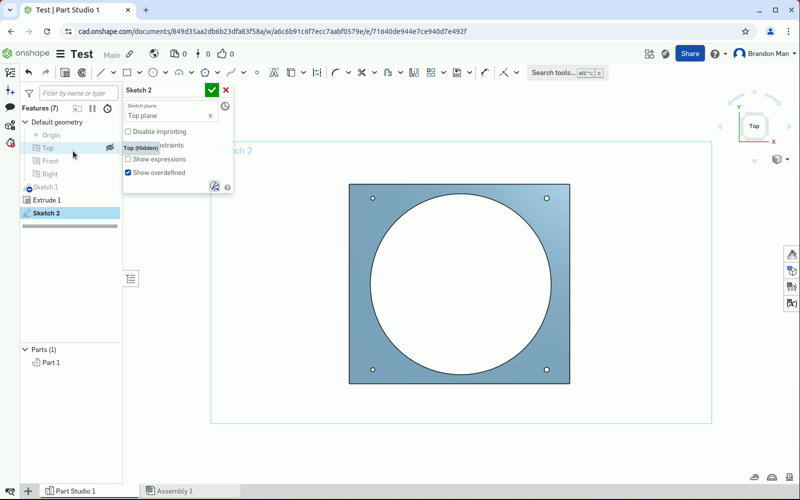
mouse_move(73, 352)
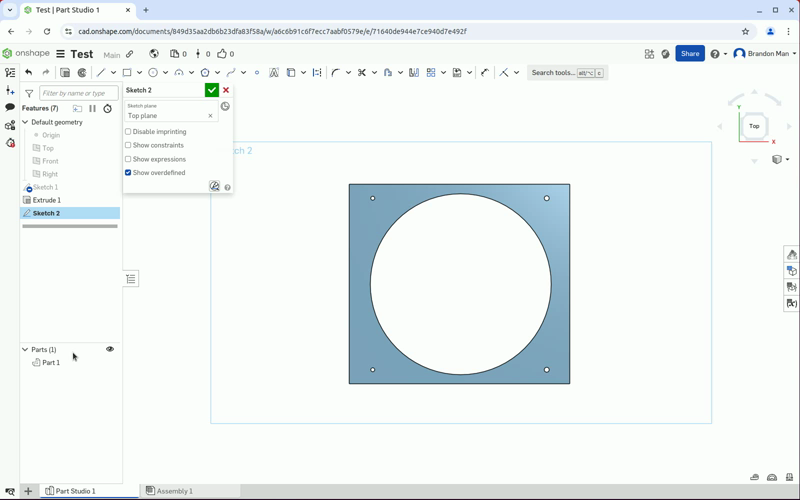
key(y)
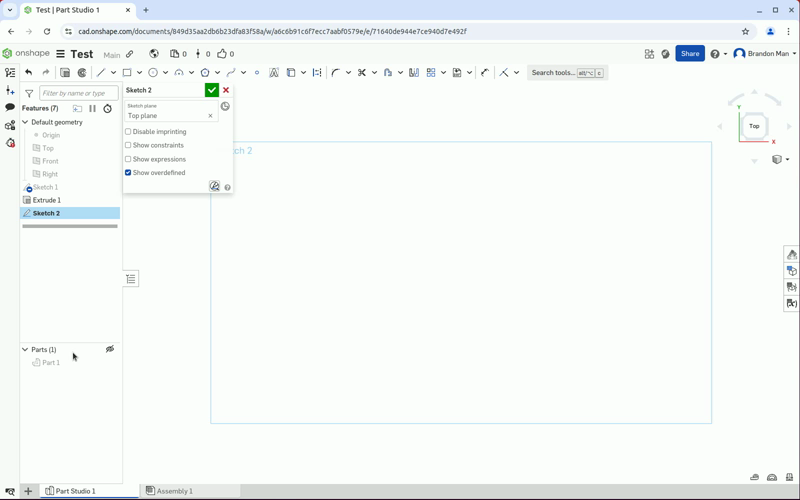
key(l)
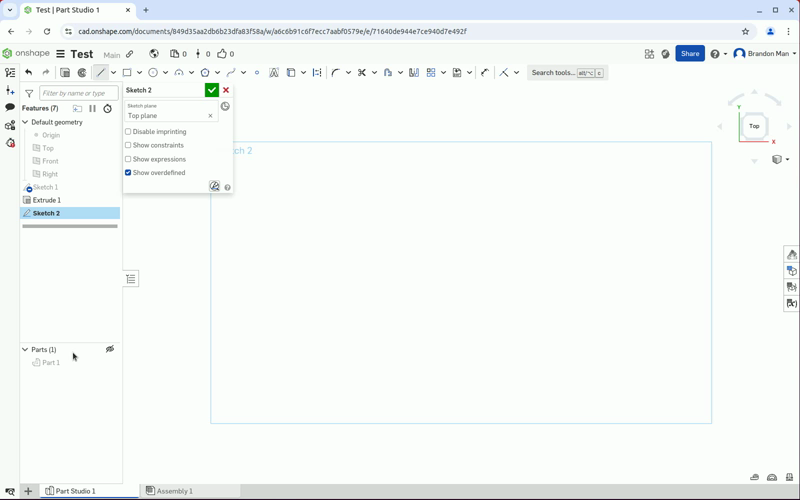
key_down(shift)
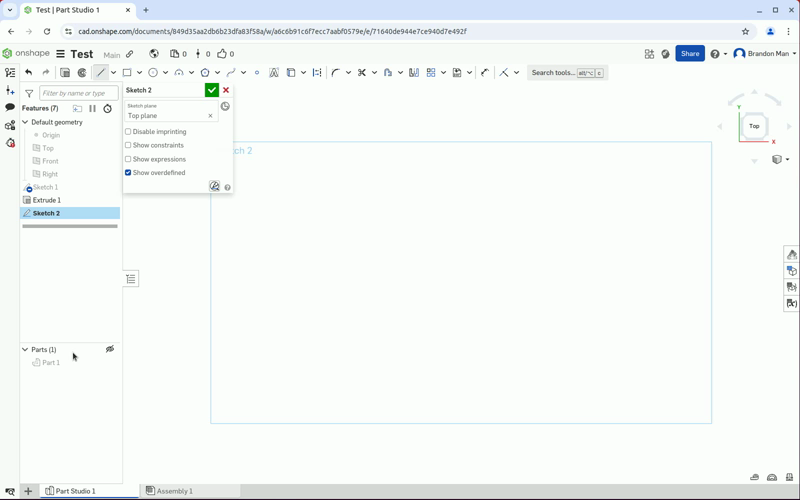
mouse_move(348, 386)
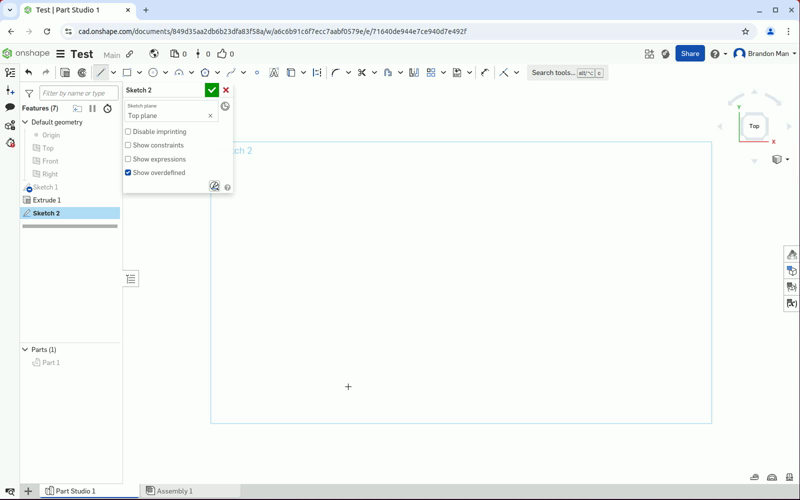
click(348, 386)
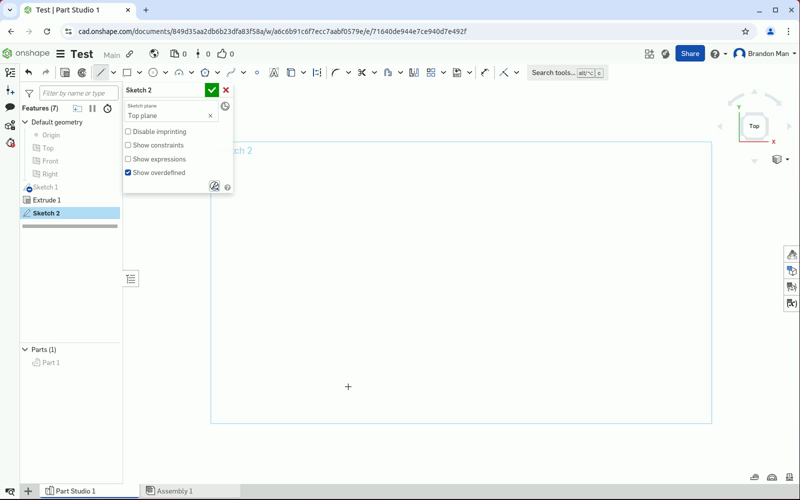
key_up(shift)
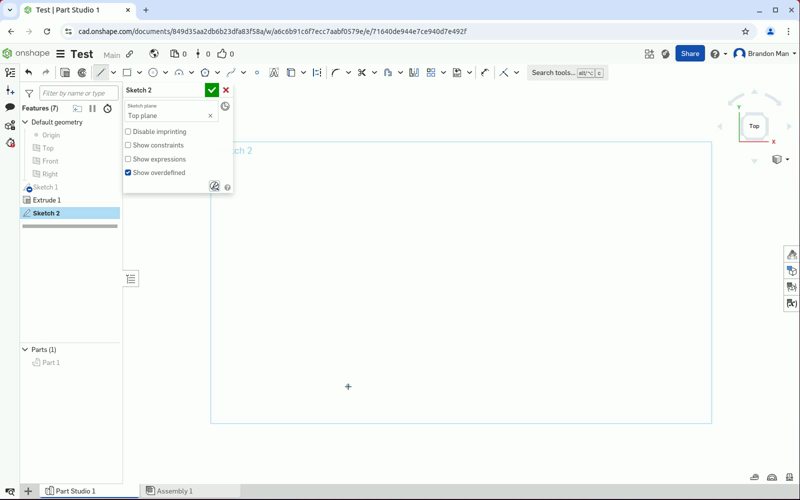
key_down(shift)
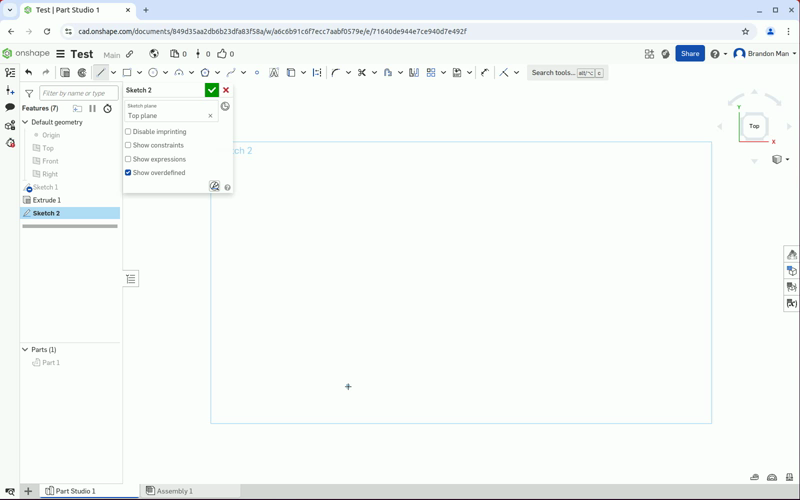
mouse_move(572, 386)
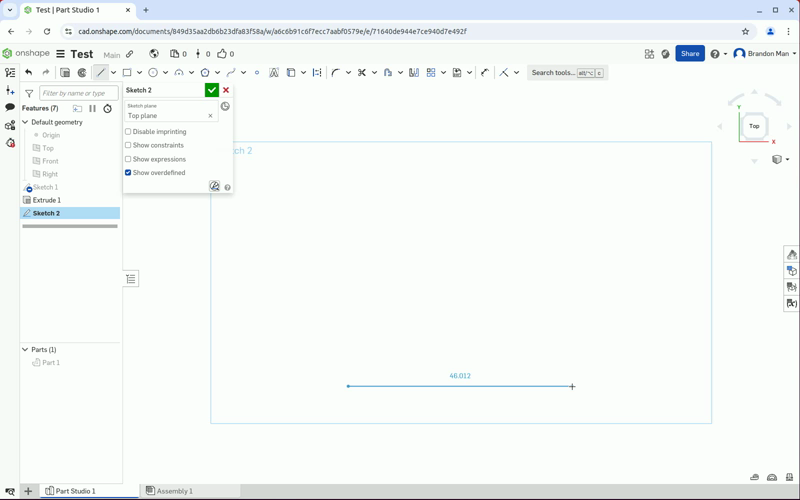
click(572, 386)
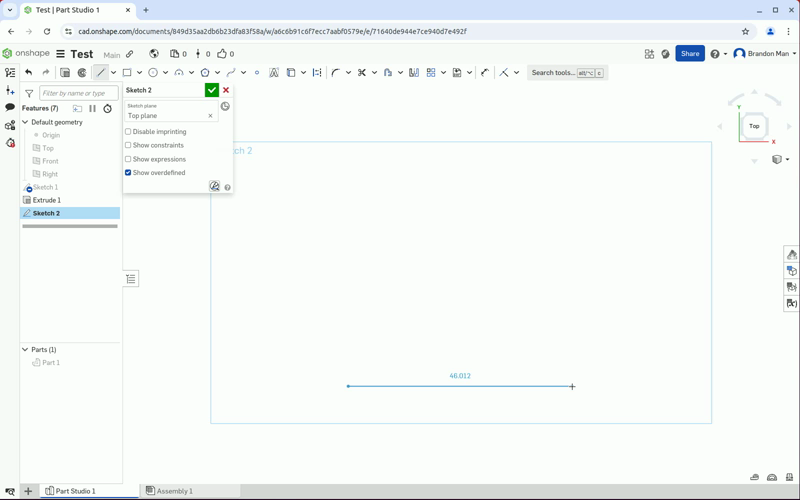
key_up(shift)
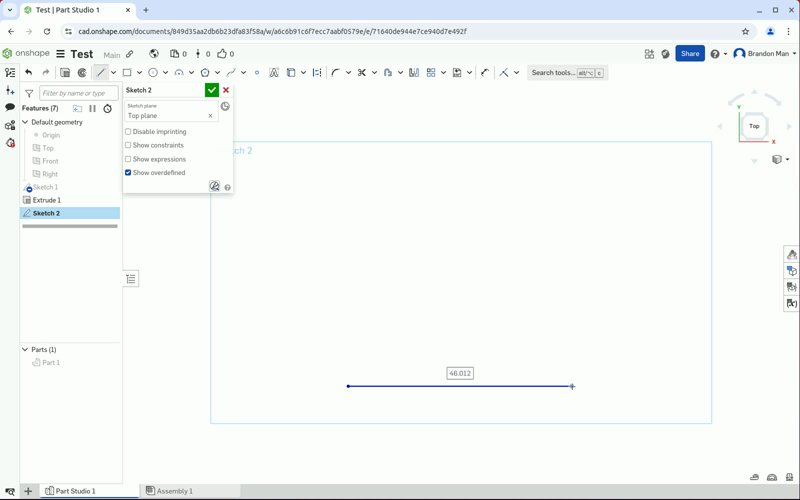
key_down(shift)
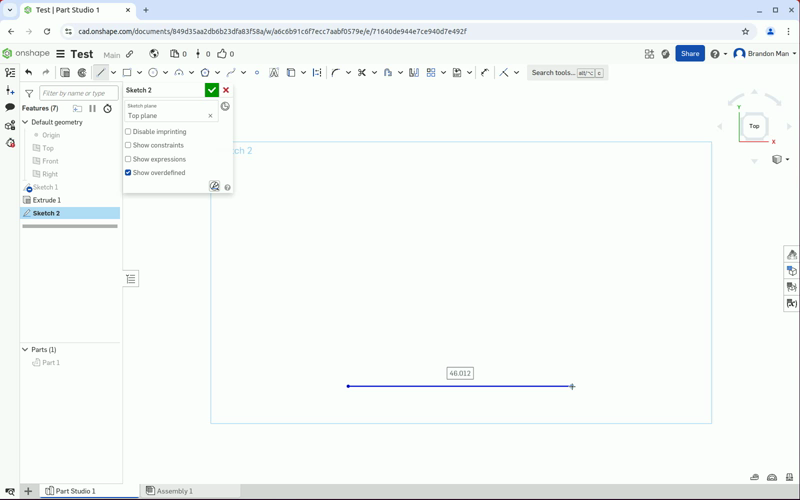
mouse_move(572, 181)
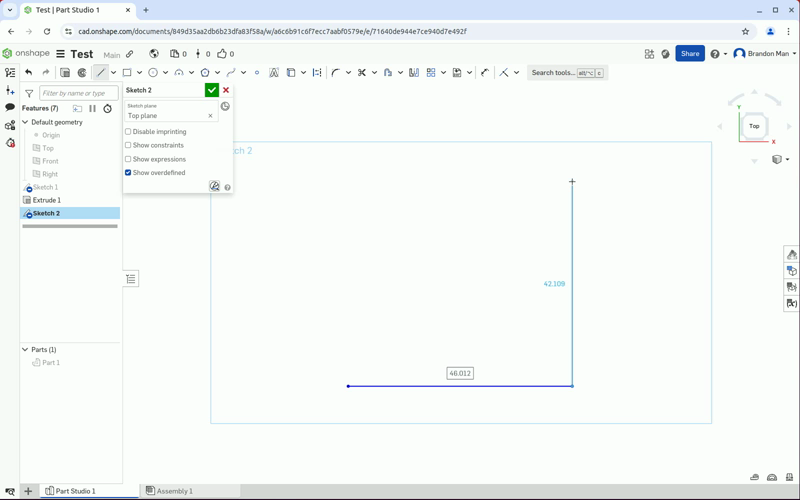
click(572, 181)
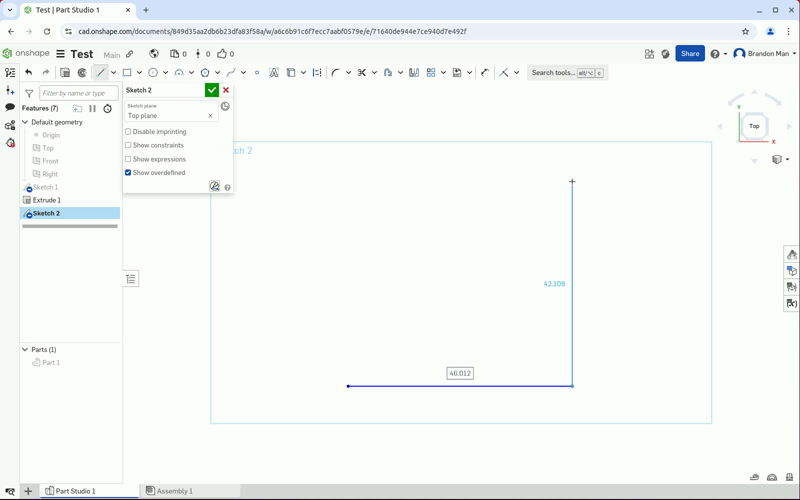
key_up(shift)
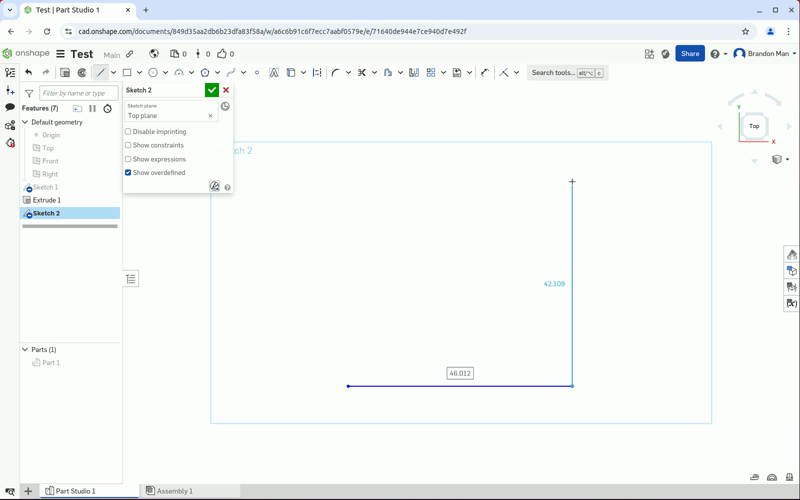
key_down(shift)
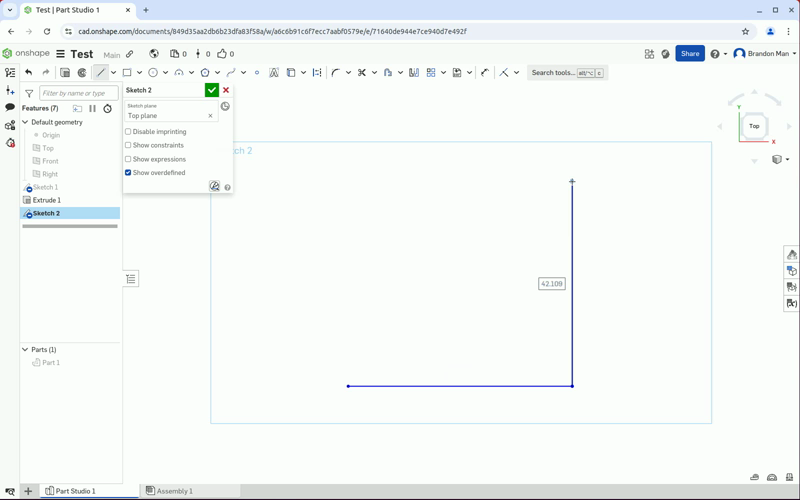
mouse_move(348, 181)
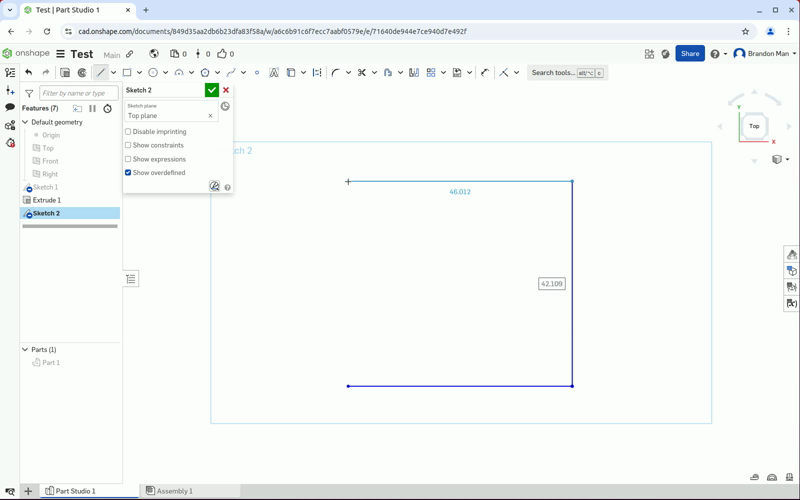
click(348, 181)
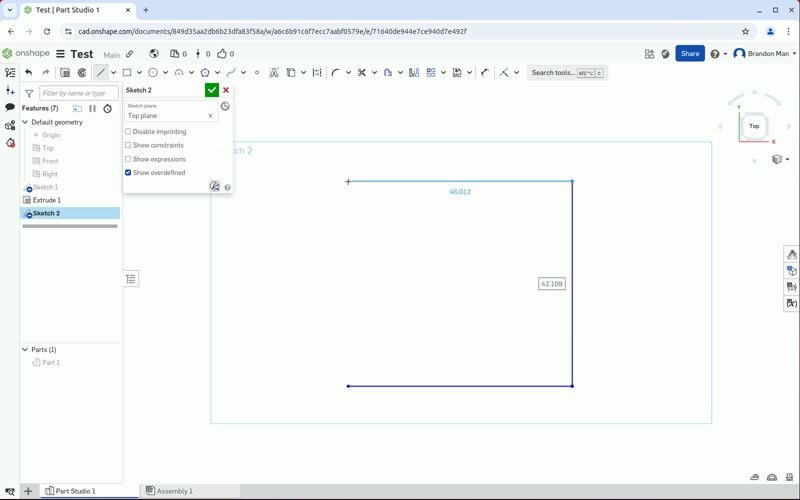
key_up(shift)
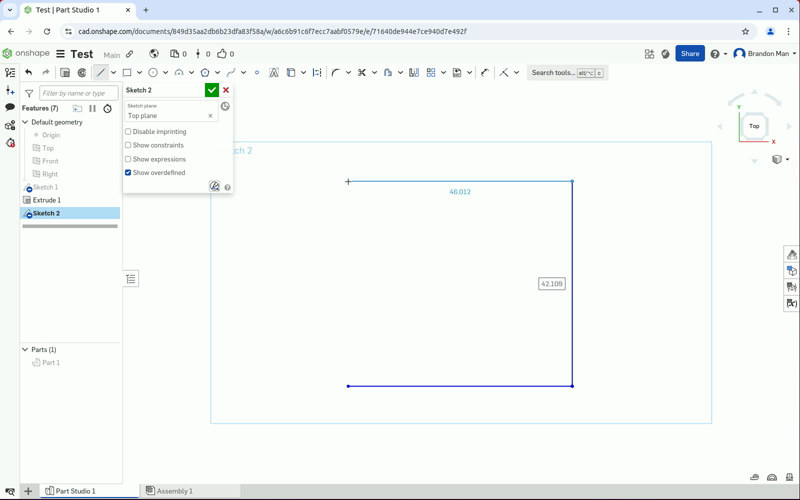
key_down(shift)
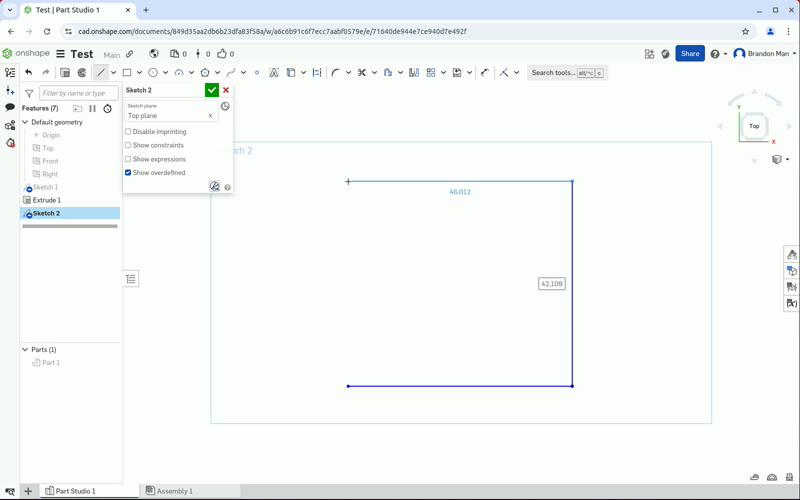
mouse_move(348, 386)
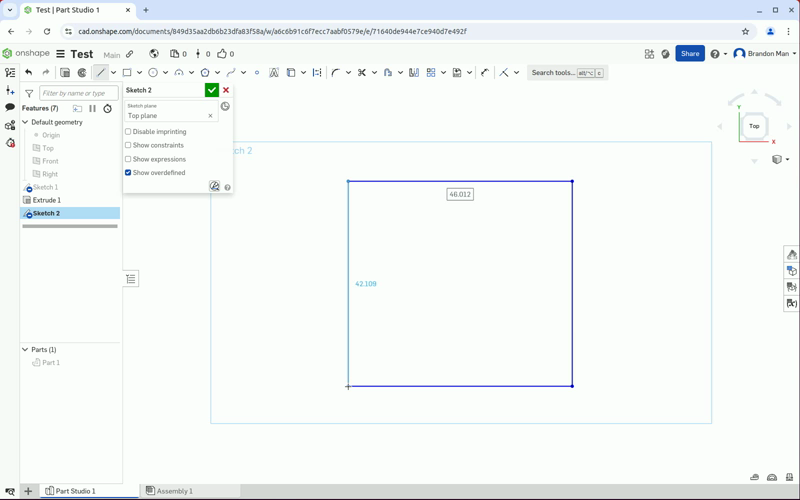
key_up(shift)
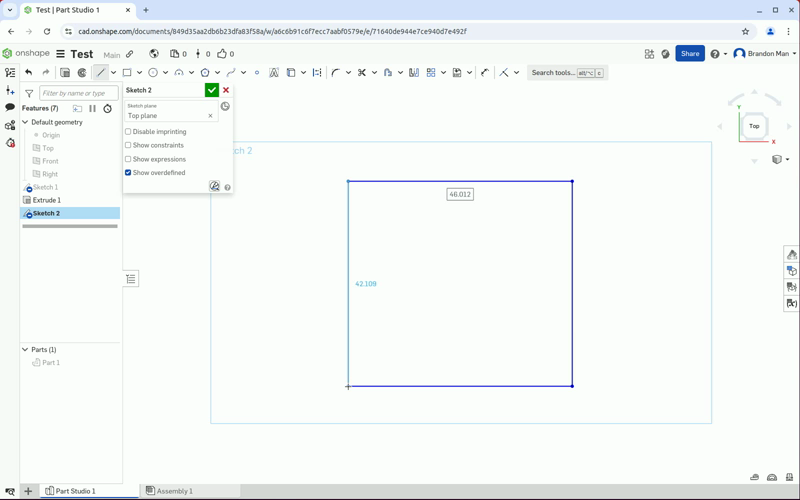
click(348, 386)
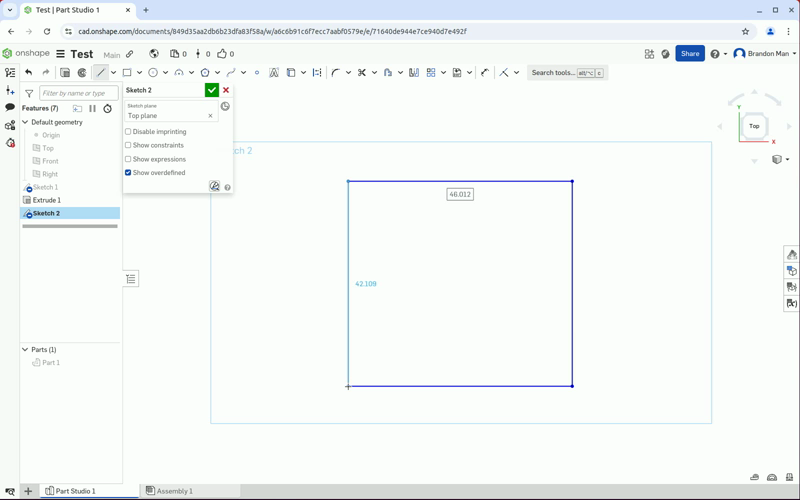
key(esc)
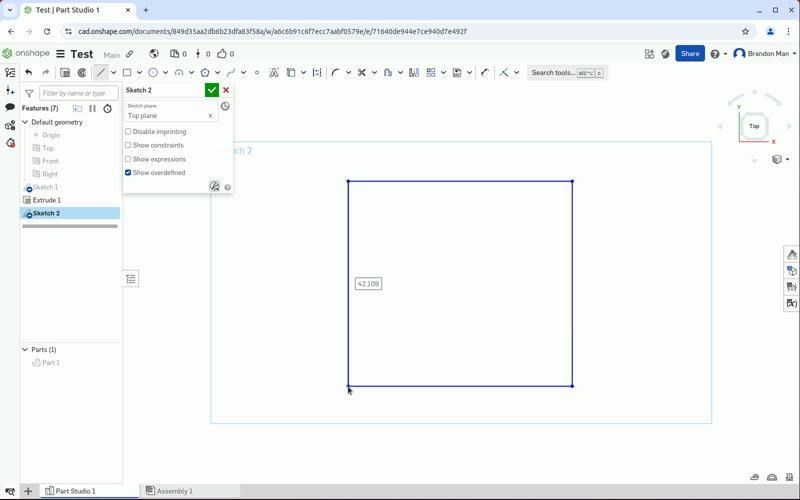
key(l)
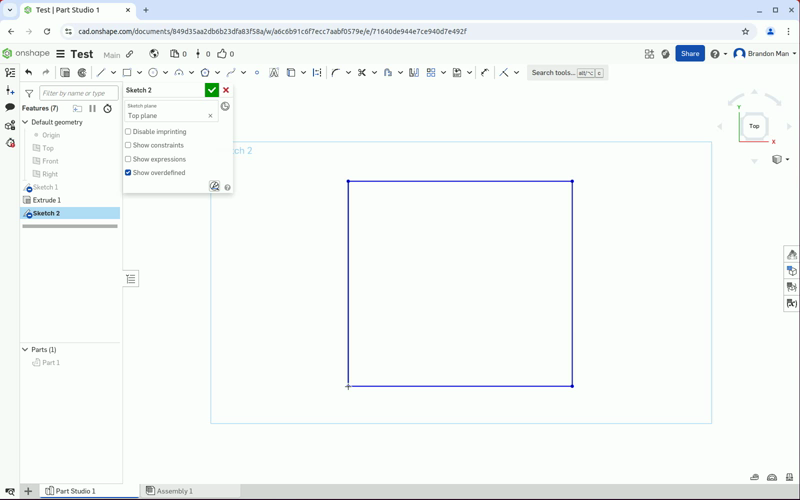
key_down(shift)
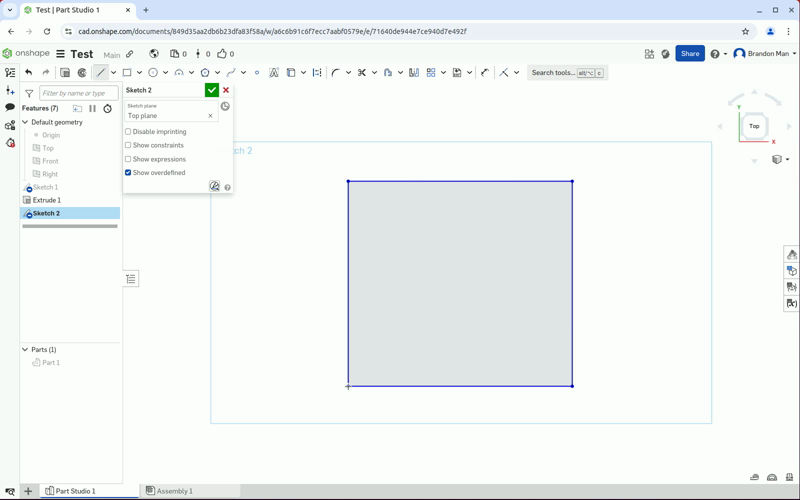
mouse_move(350, 383)
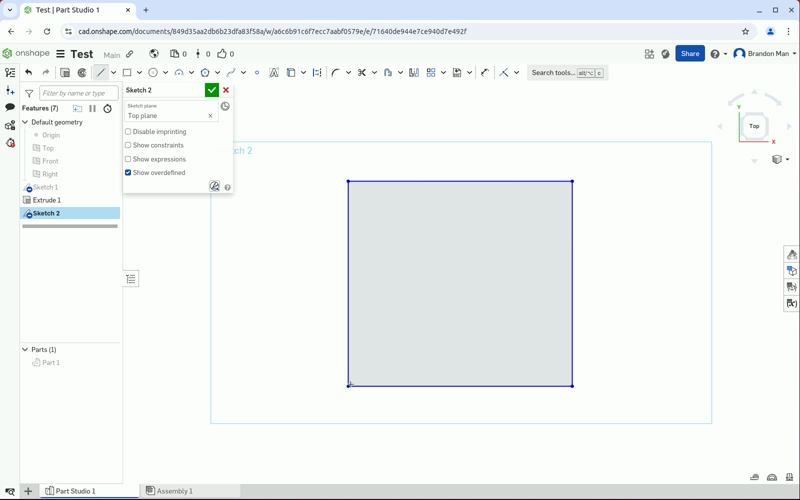
scroll(6)
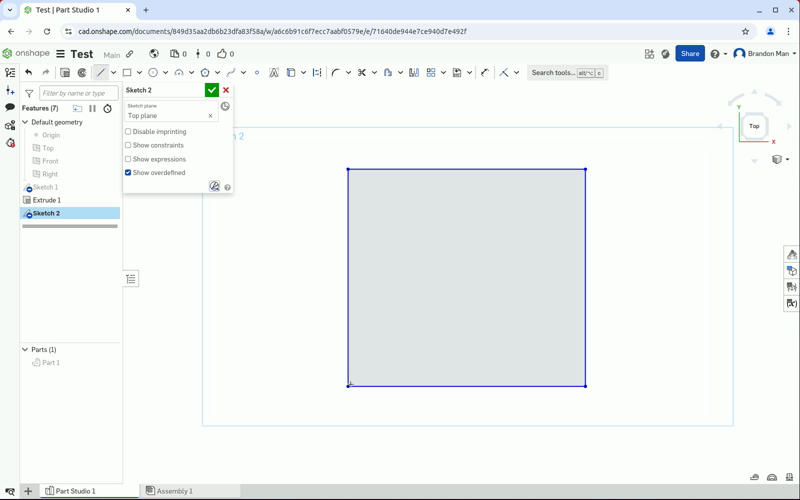
scroll(6)
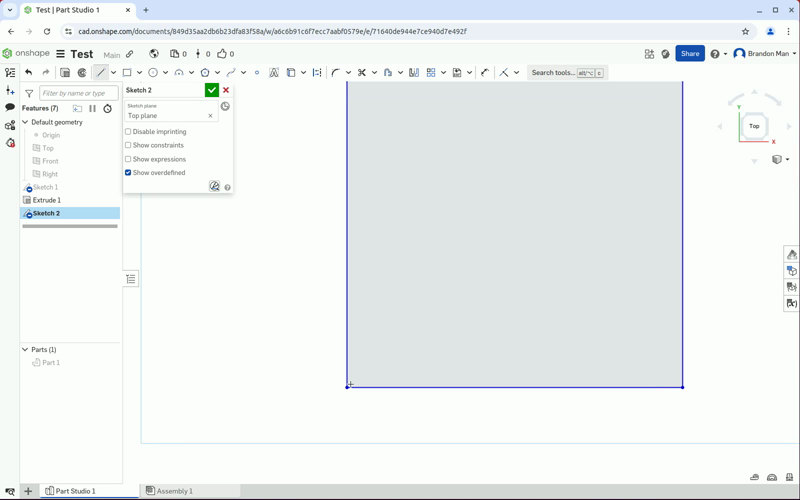
scroll(6)
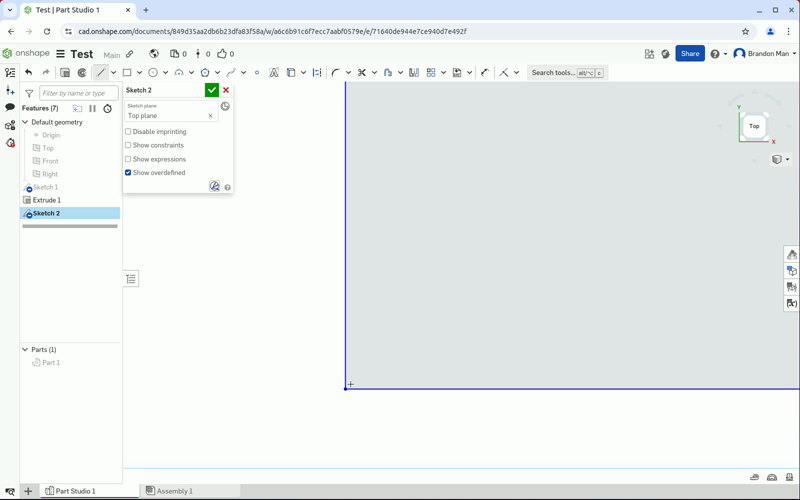
scroll(6)
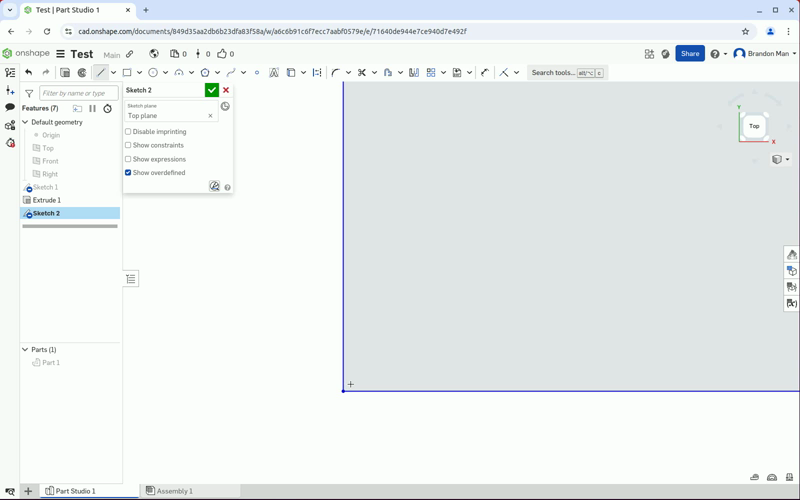
scroll(6)
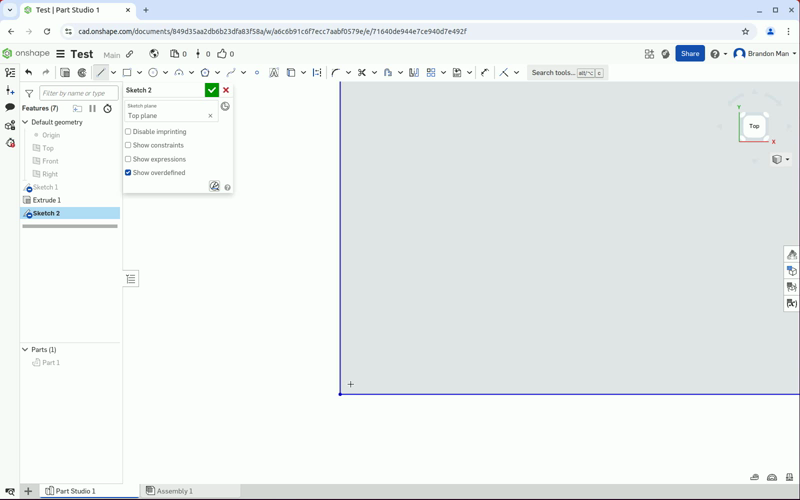
scroll(6)
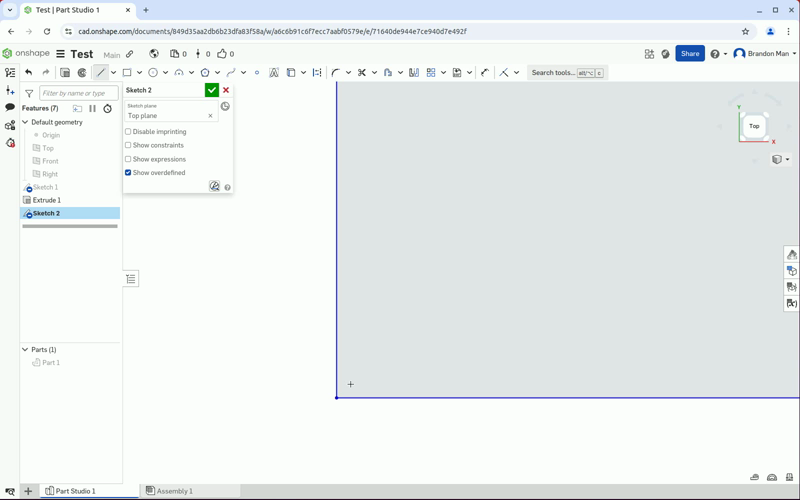
scroll(6)
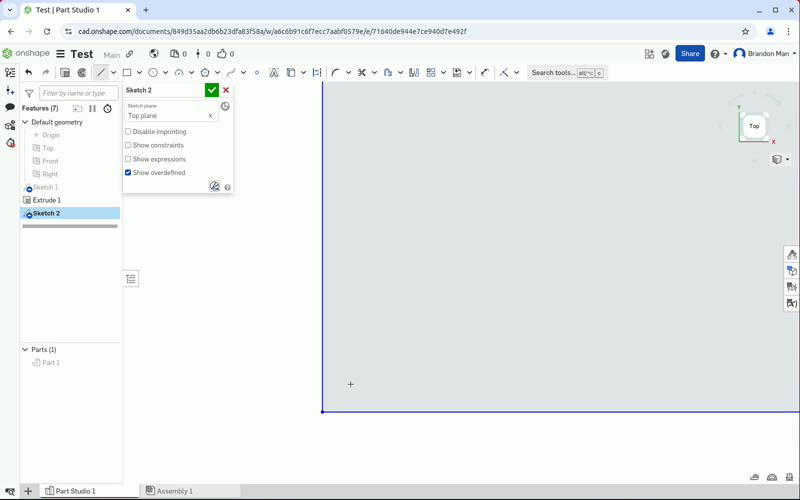
click(350, 383)
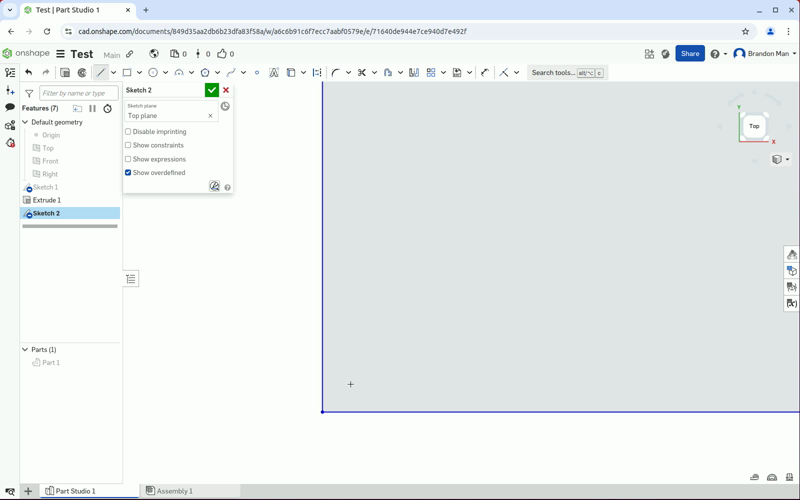
scroll(-6)
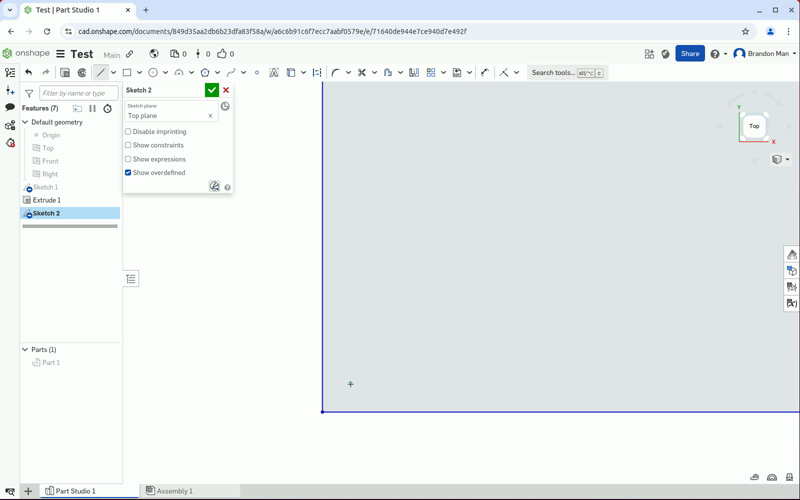
scroll(-6)
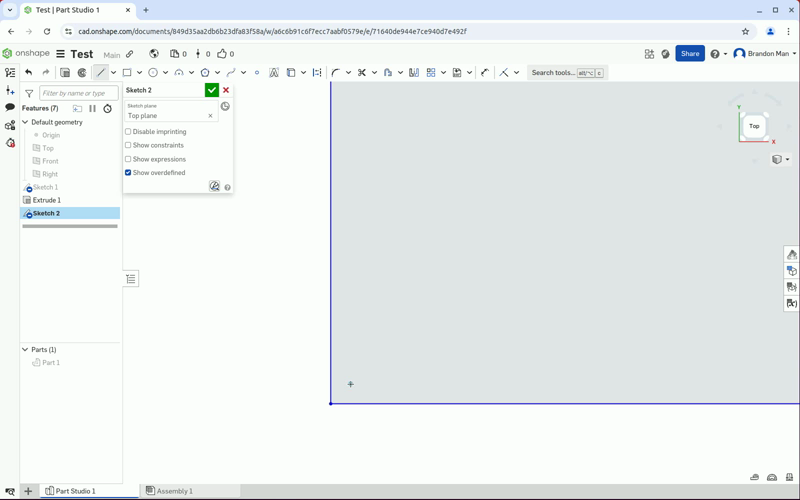
scroll(-6)
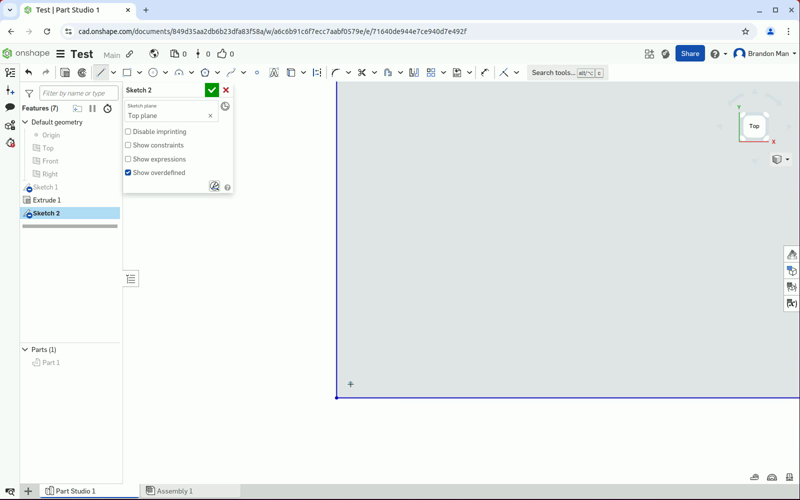
scroll(-6)
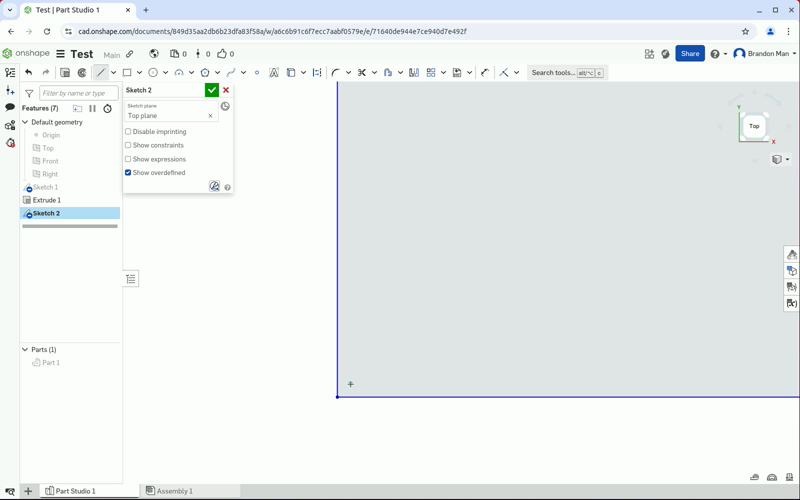
scroll(-6)
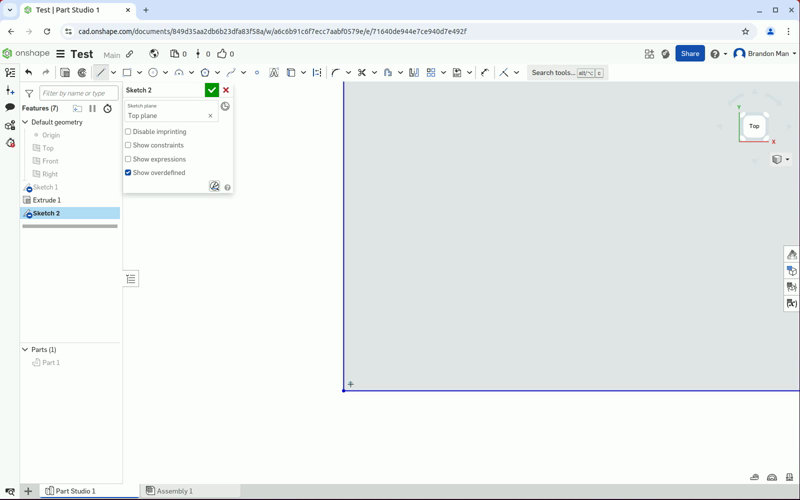
scroll(-6)
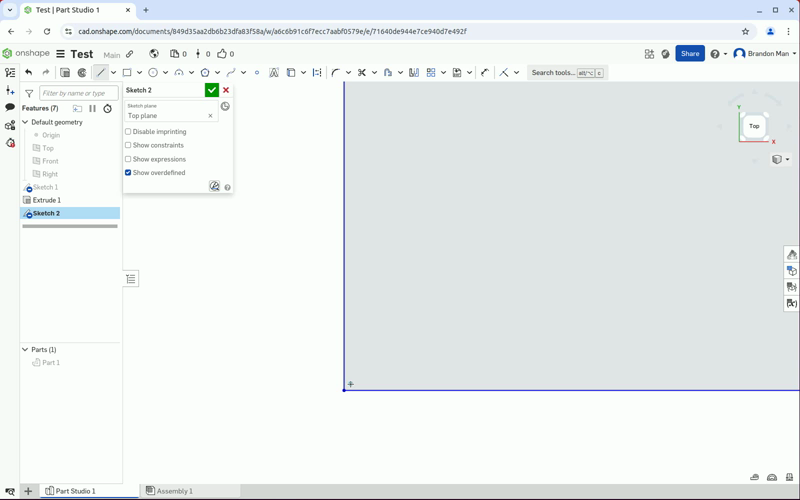
scroll(-6)
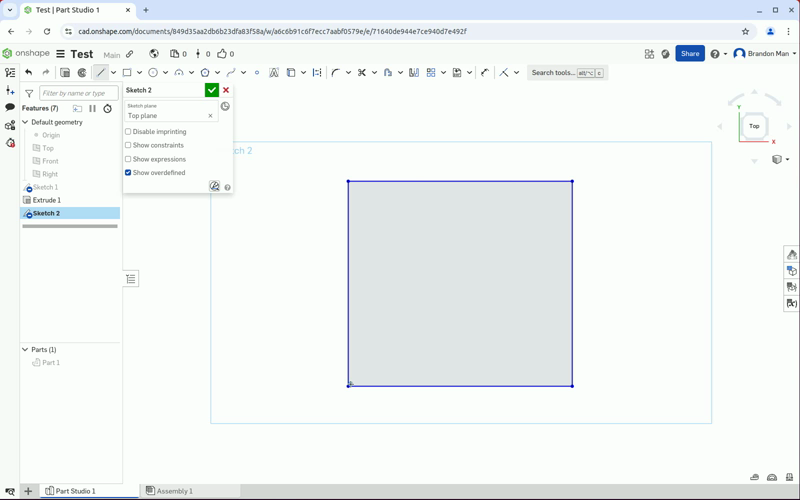
key_up(shift)
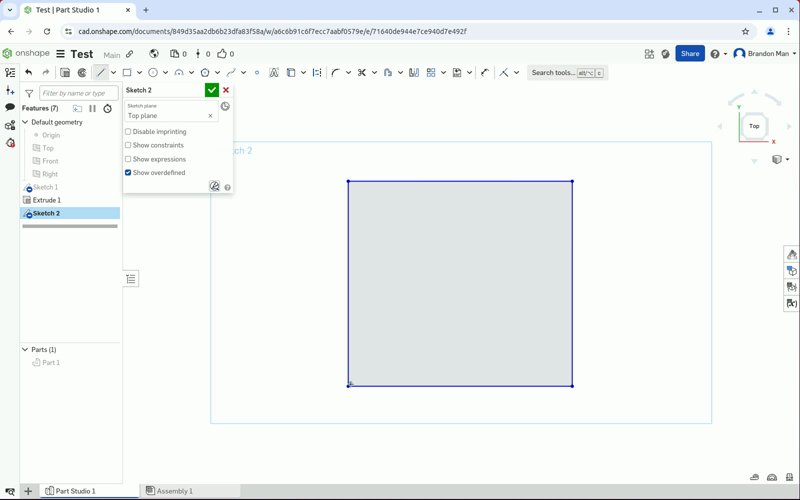
key_down(shift)
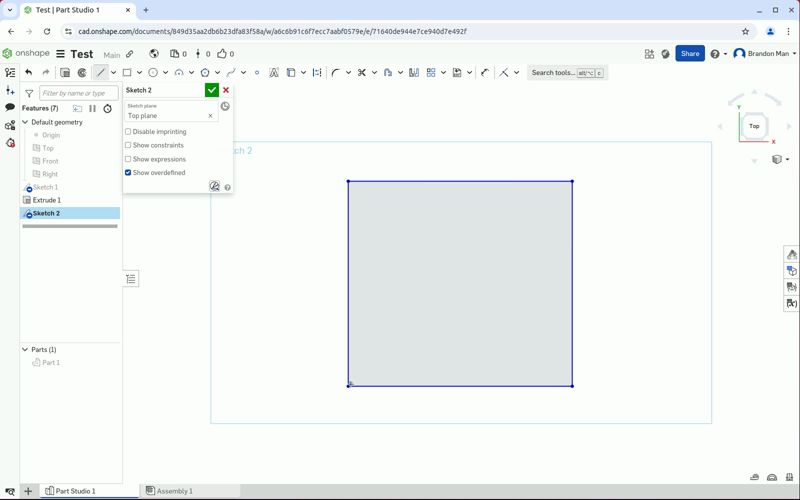
mouse_move(569, 383)
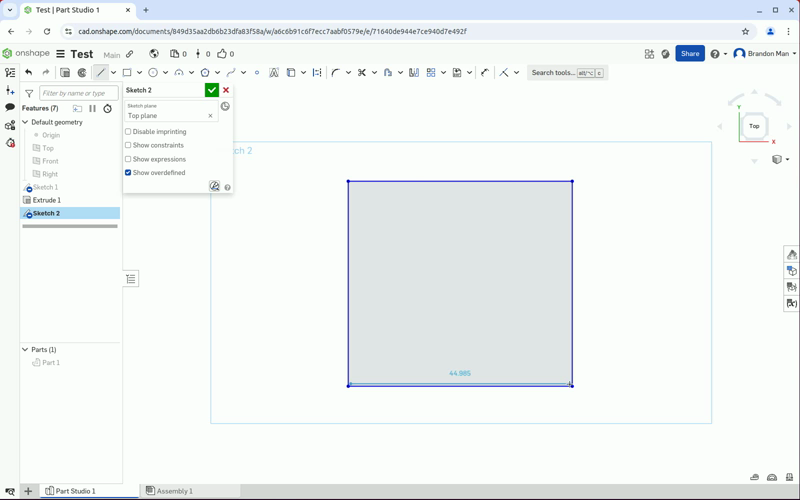
scroll(6)
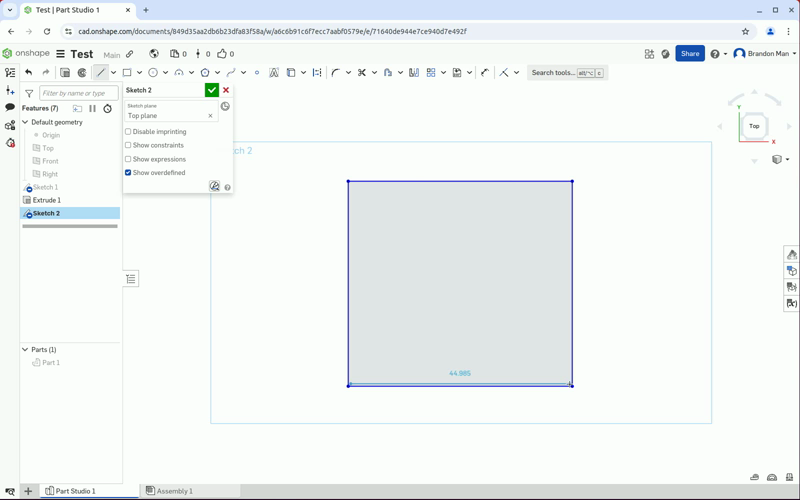
scroll(6)
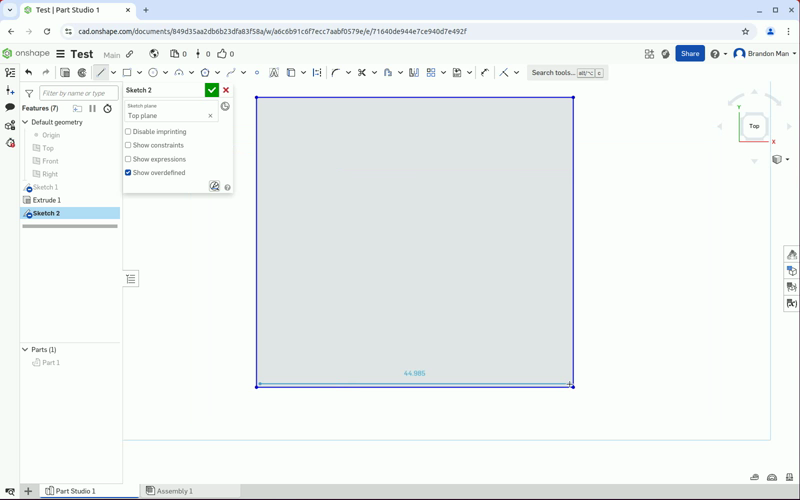
scroll(6)
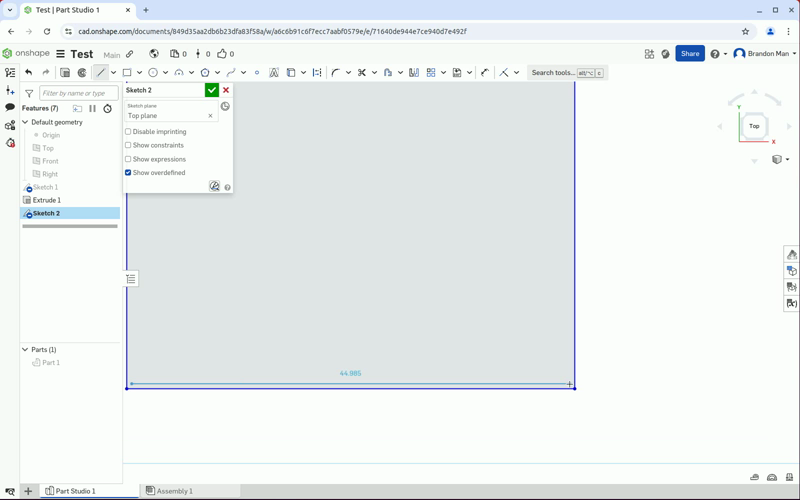
scroll(6)
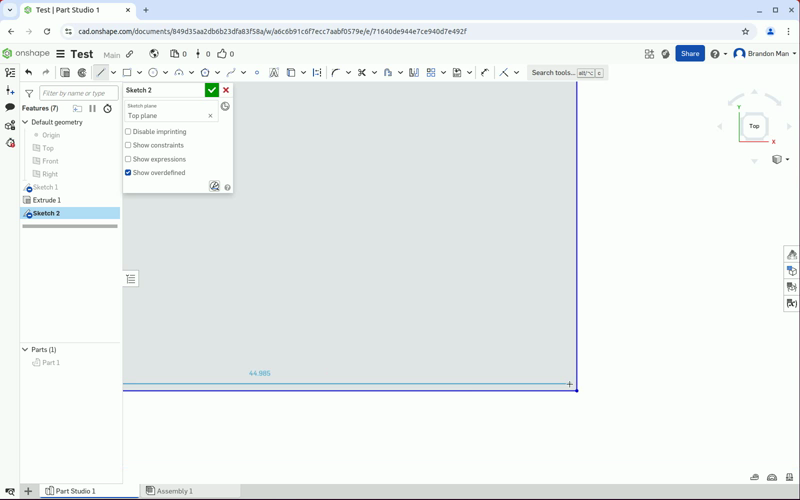
scroll(6)
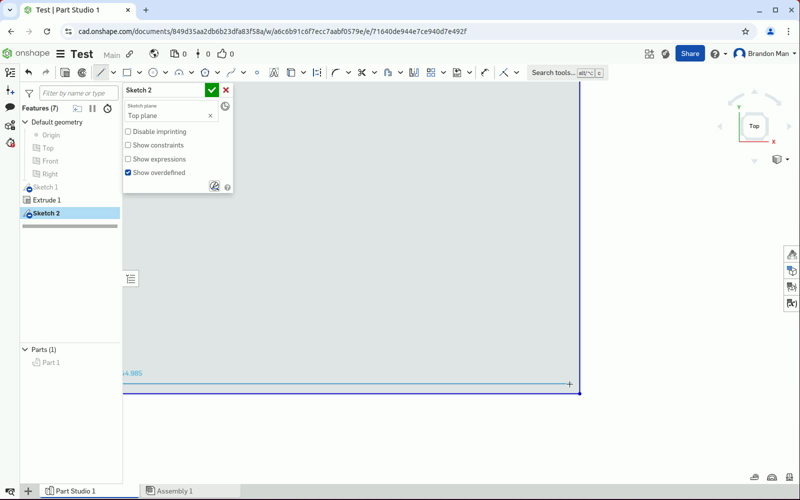
scroll(6)
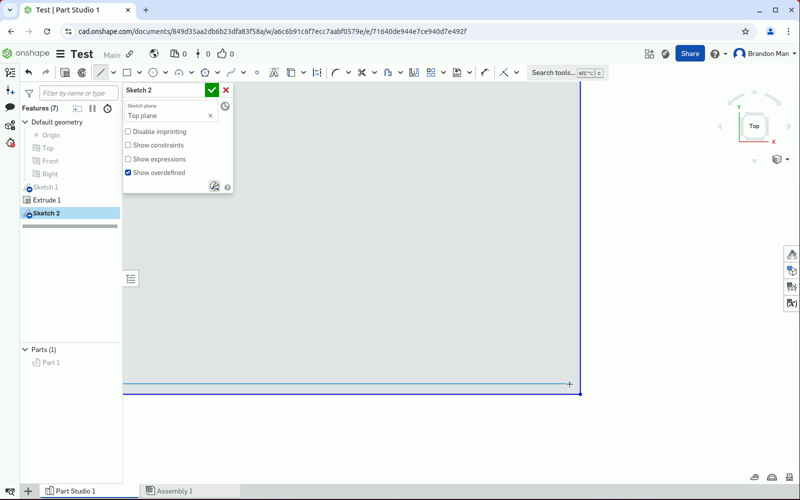
scroll(6)
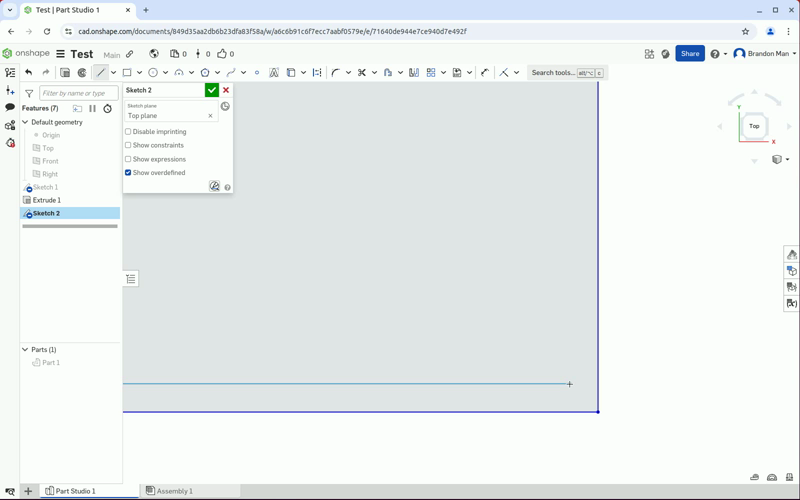
click(569, 383)
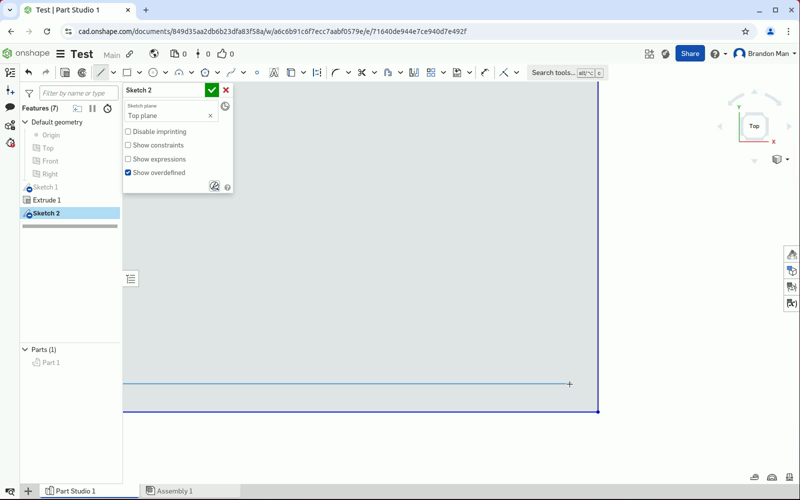
scroll(-6)
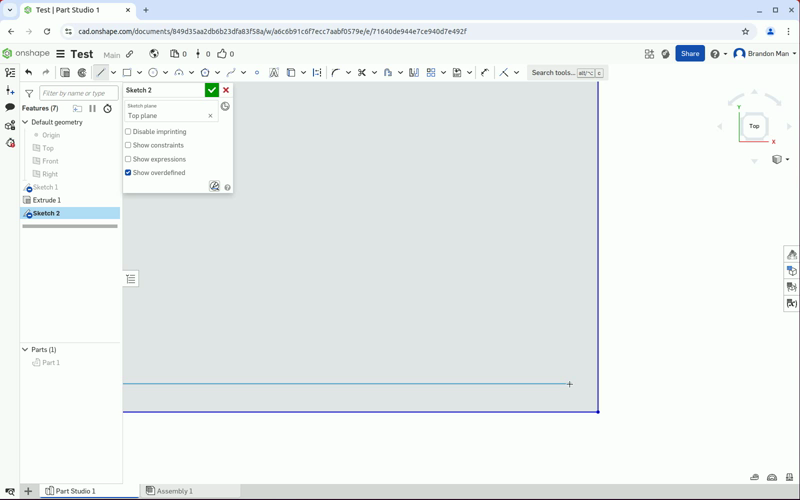
scroll(-6)
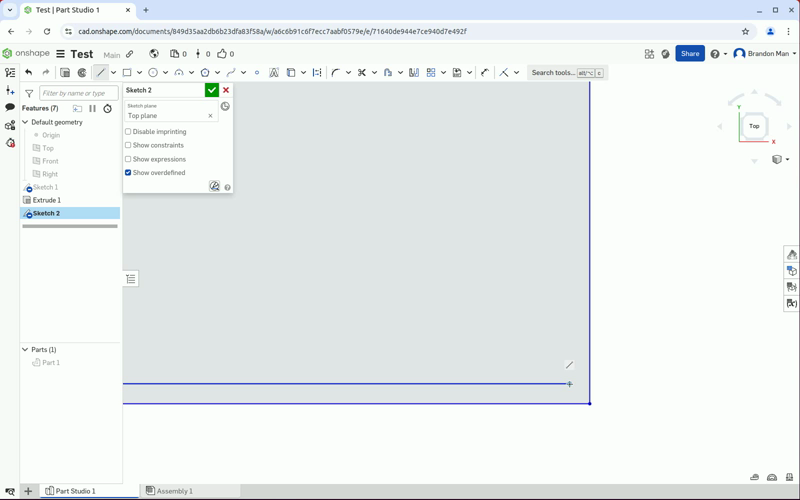
scroll(-6)
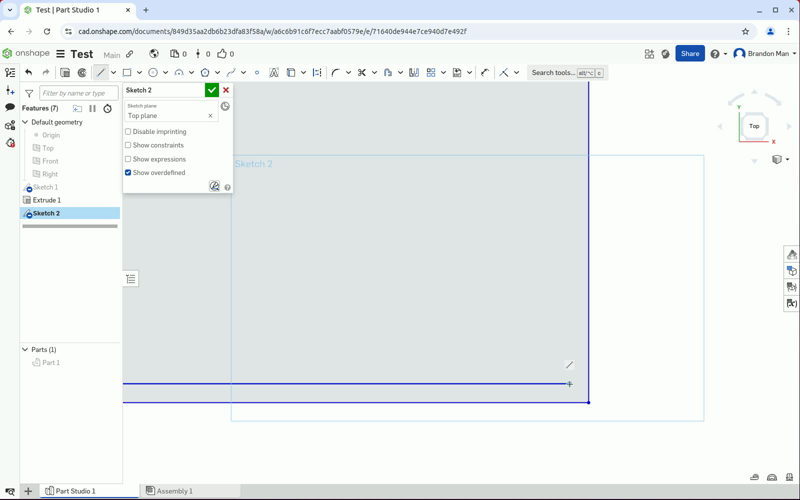
scroll(-6)
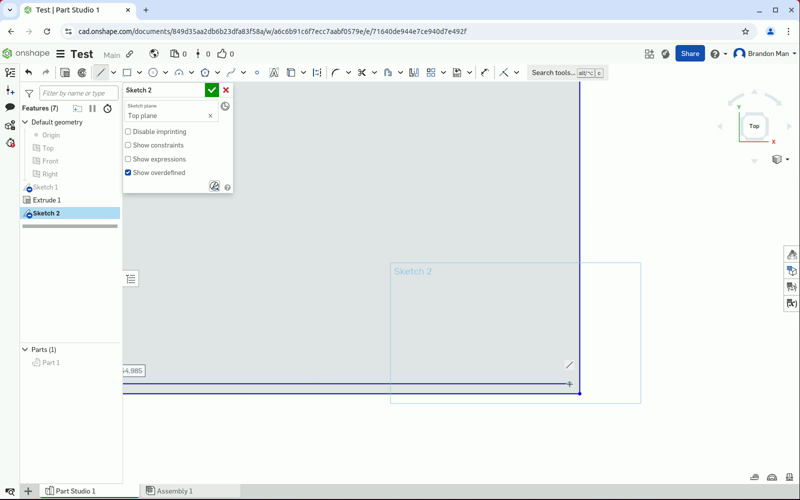
scroll(-6)
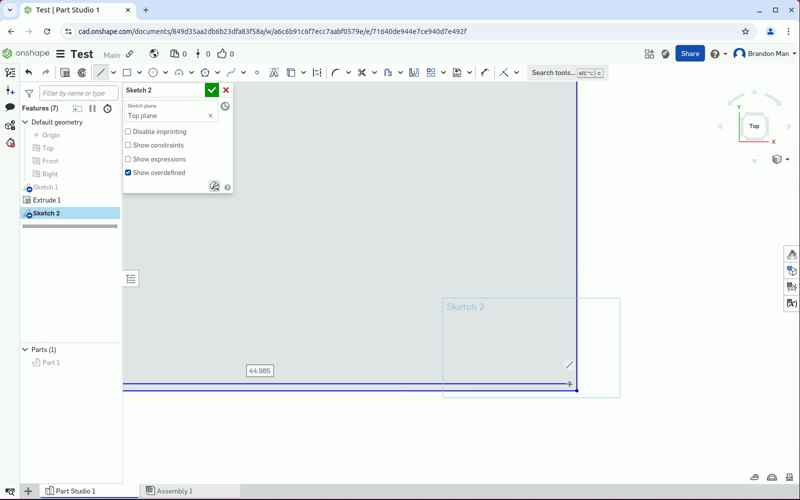
scroll(-6)
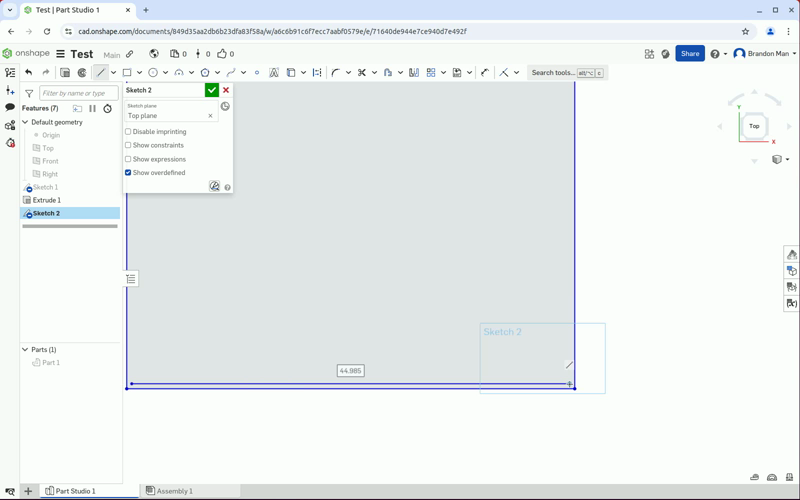
scroll(-6)
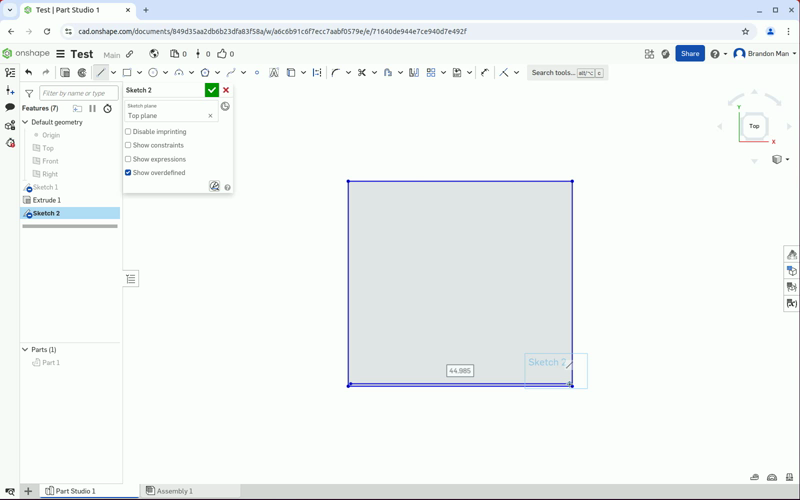
key_up(shift)
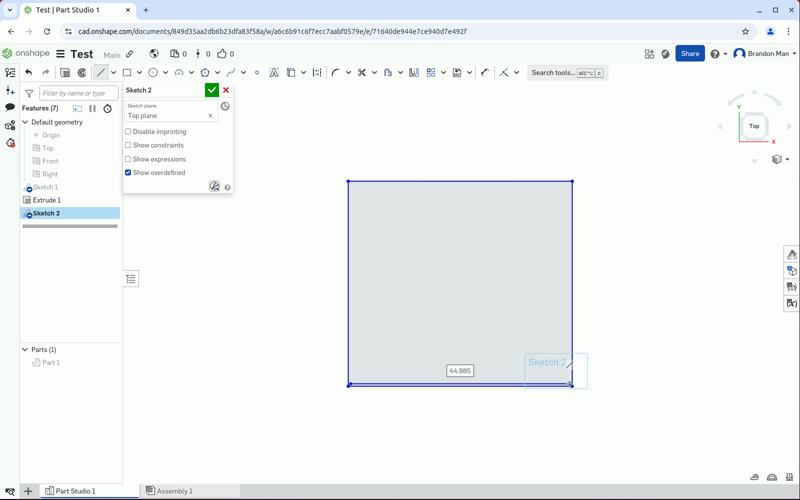
key_down(shift)
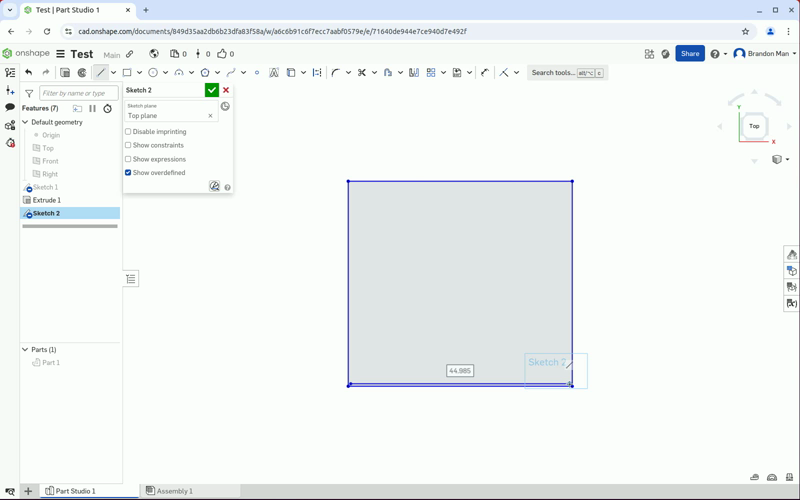
mouse_move(569, 183)
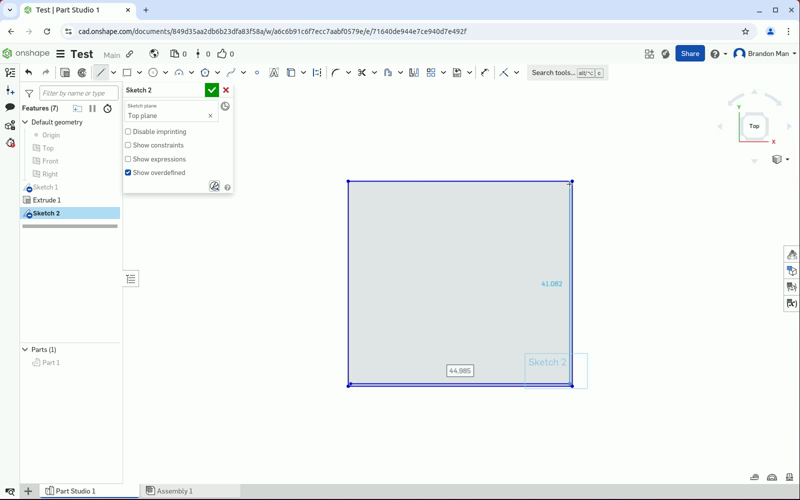
scroll(6)
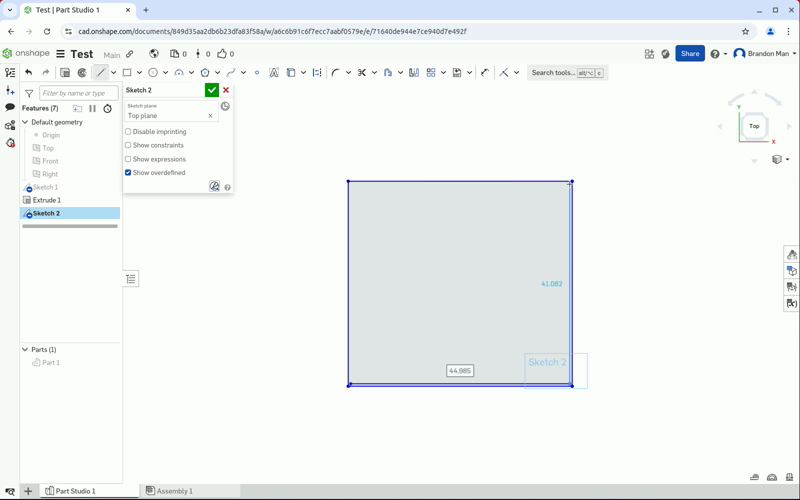
scroll(6)
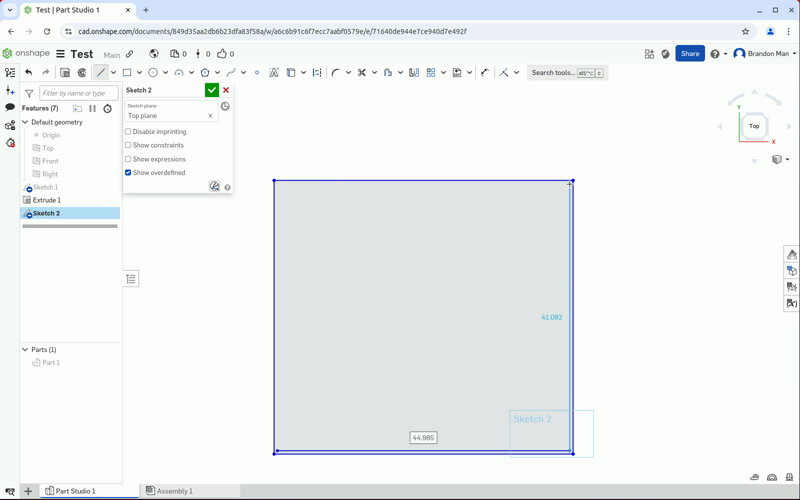
scroll(6)
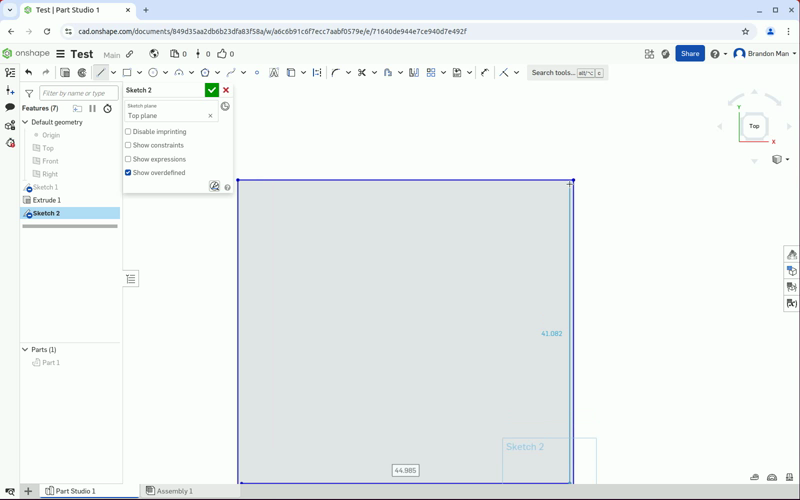
scroll(6)
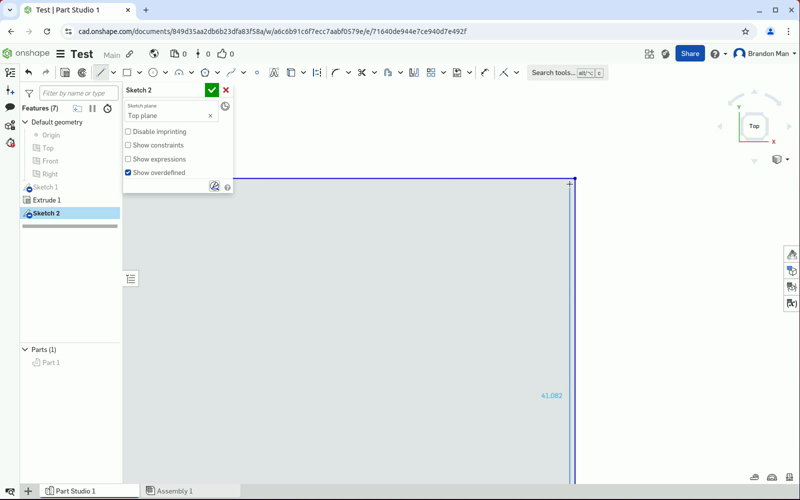
scroll(6)
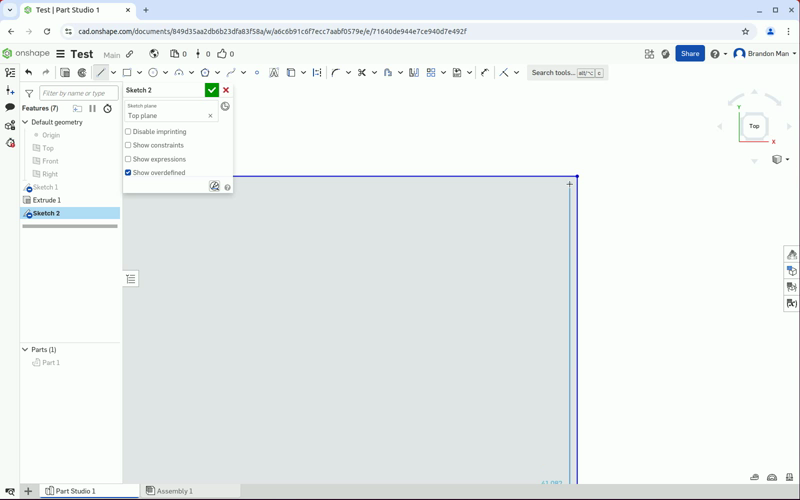
scroll(6)
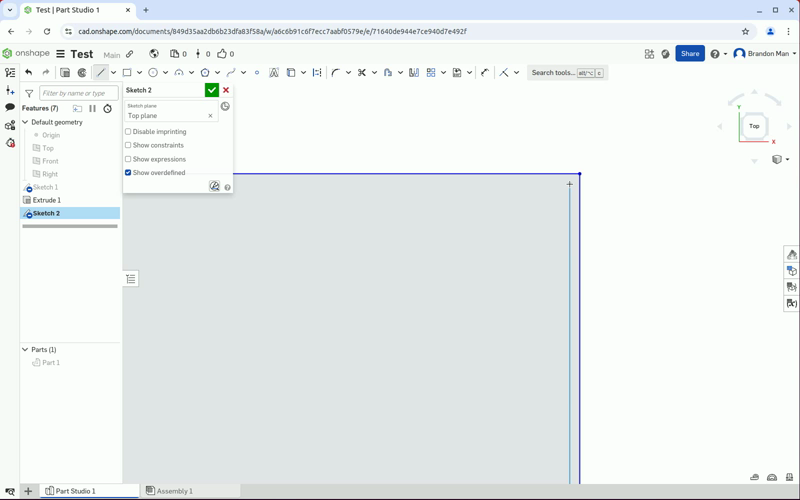
scroll(6)
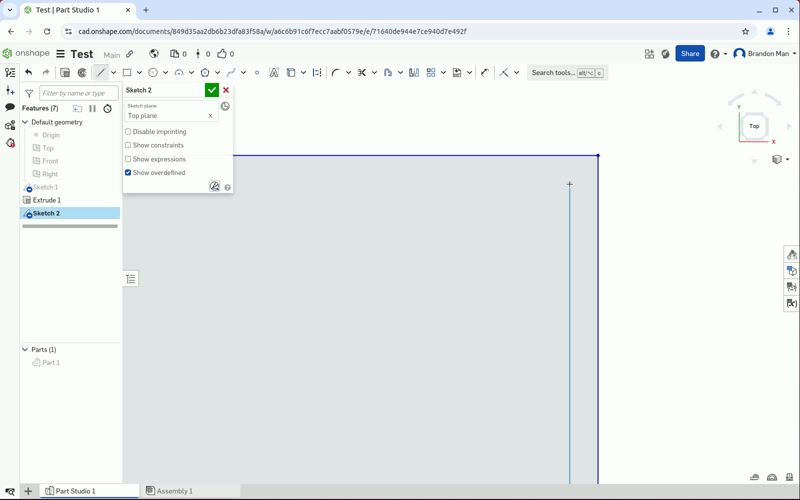
click(569, 183)
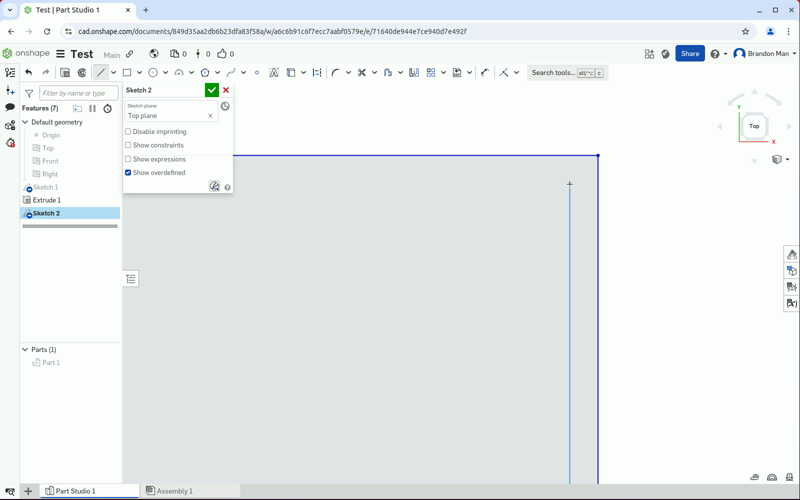
scroll(-6)
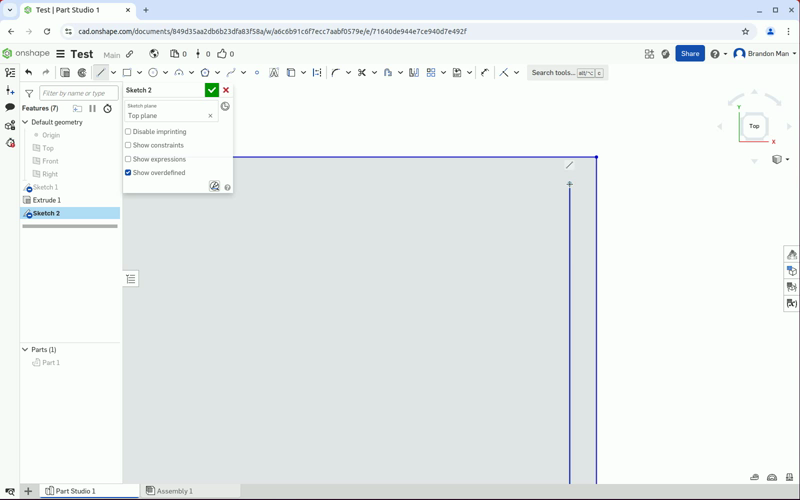
scroll(-6)
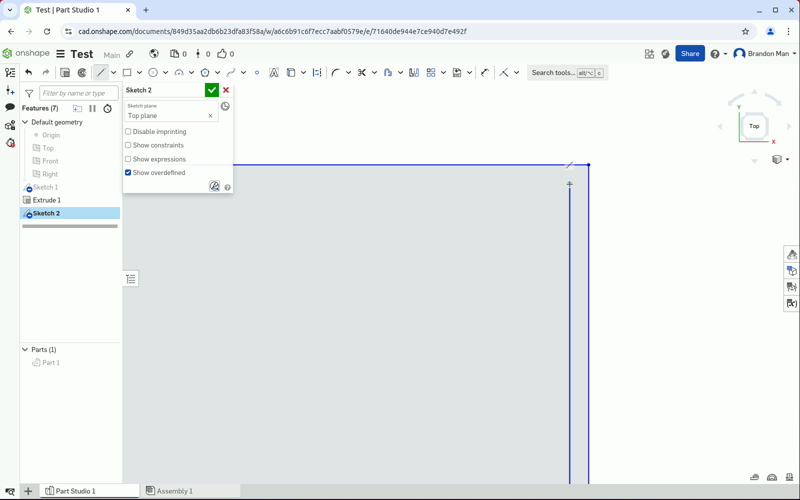
scroll(-6)
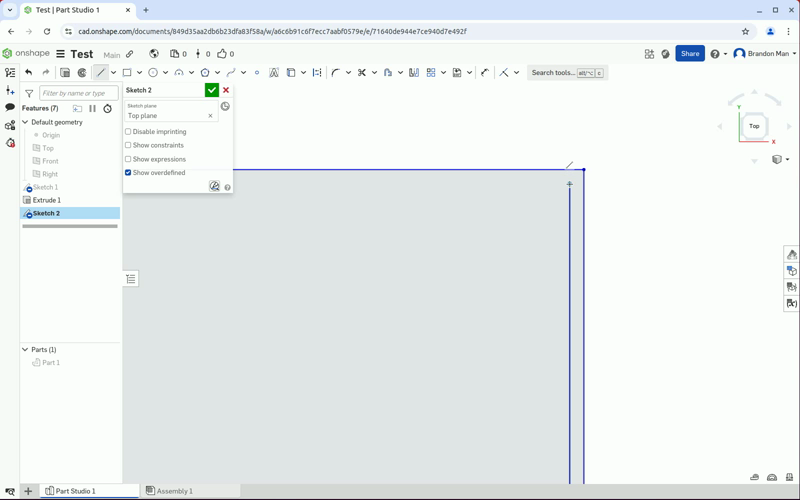
scroll(-6)
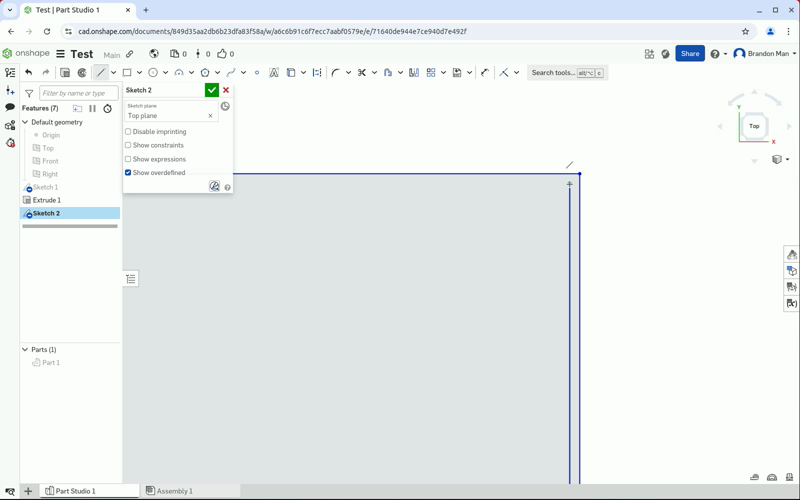
scroll(-6)
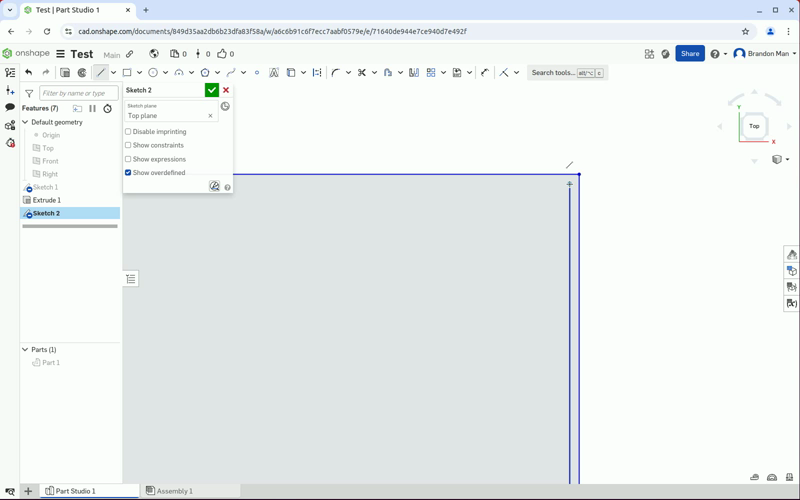
scroll(-6)
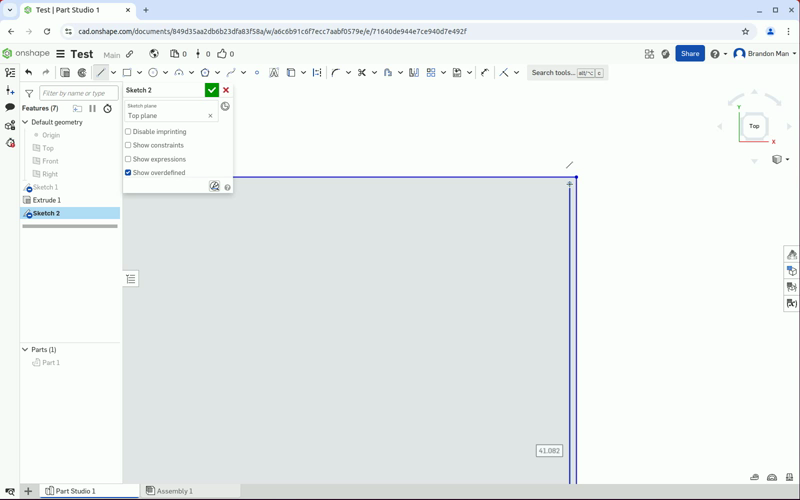
scroll(-6)
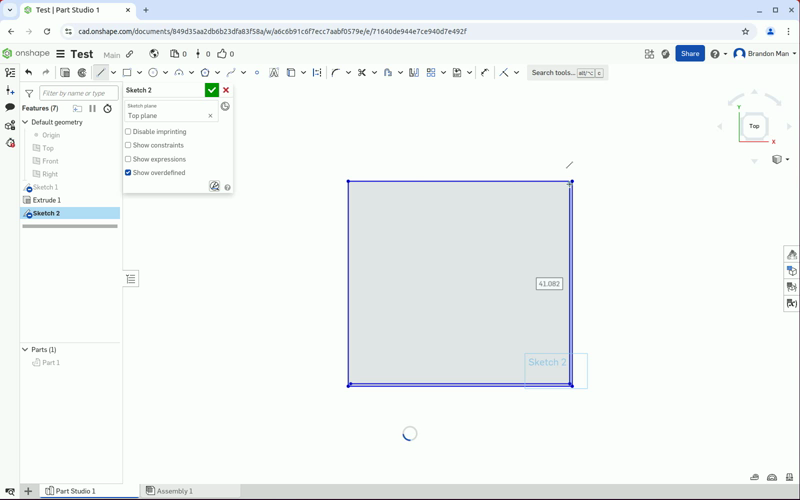
key_up(shift)
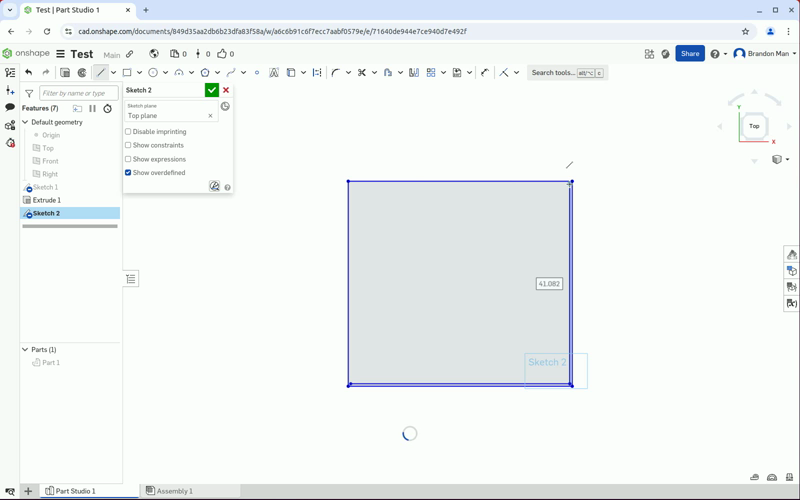
key_down(shift)
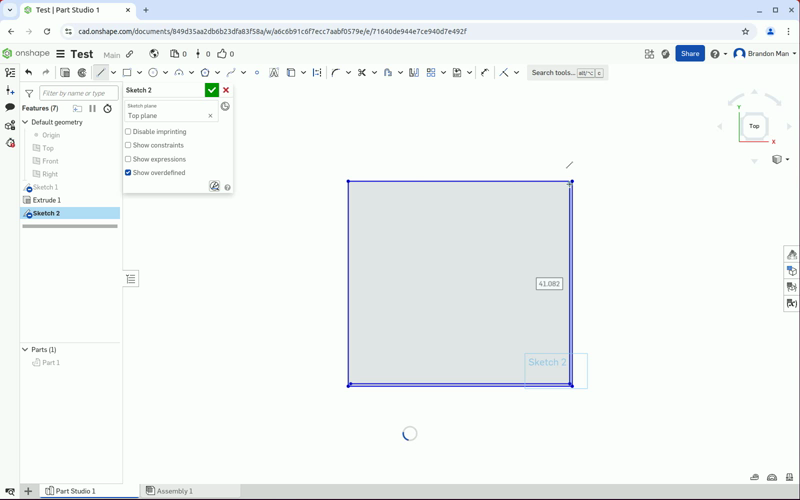
mouse_move(350, 183)
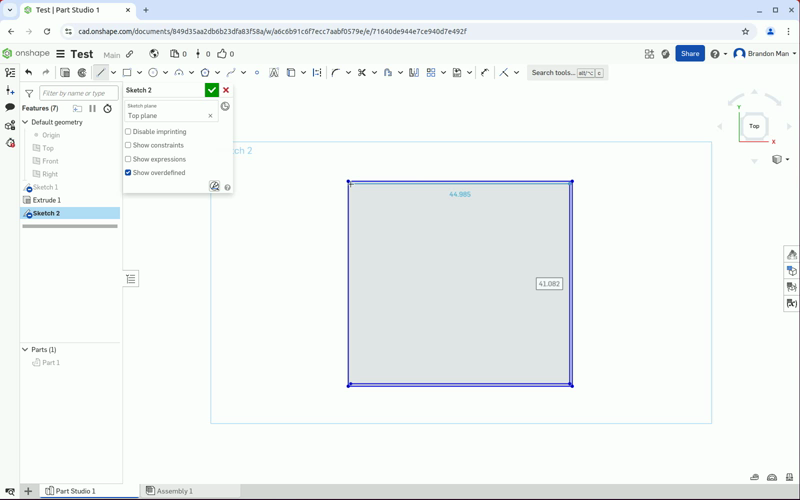
scroll(6)
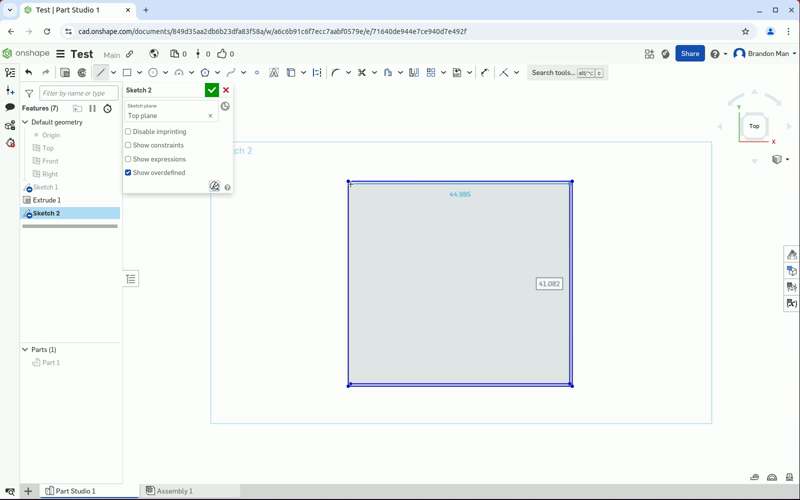
scroll(6)
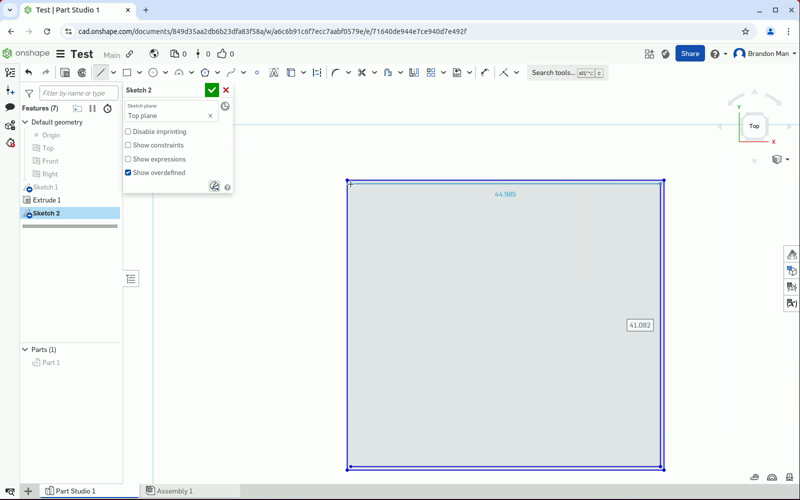
scroll(6)
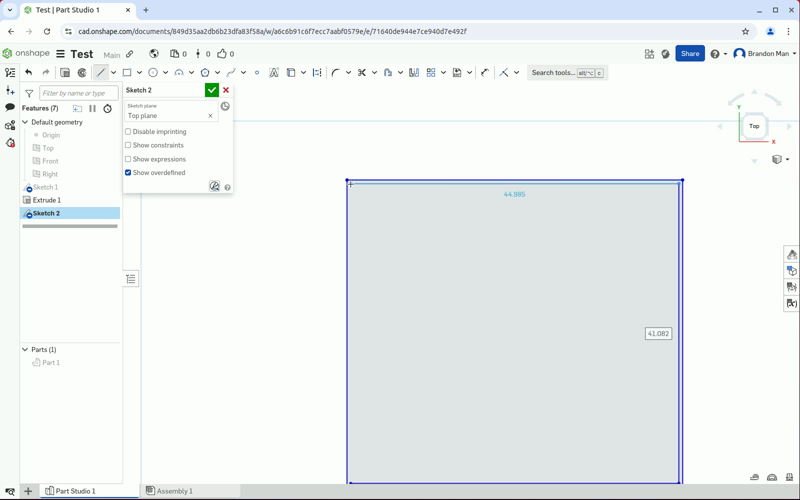
scroll(6)
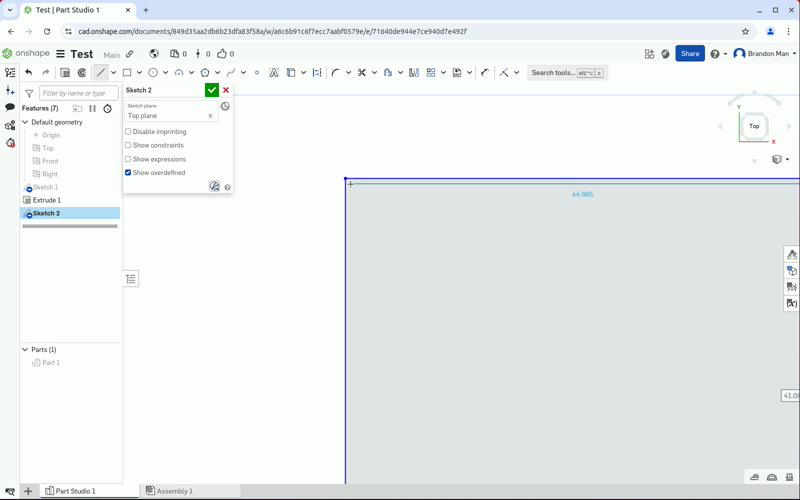
scroll(6)
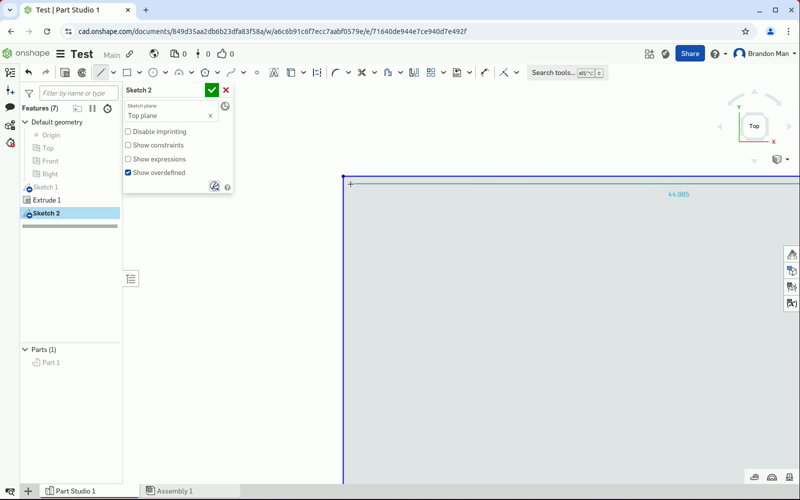
scroll(6)
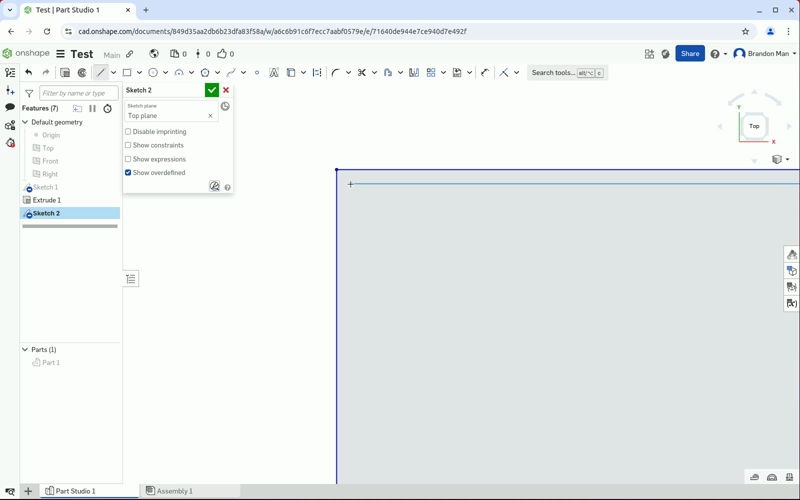
scroll(6)
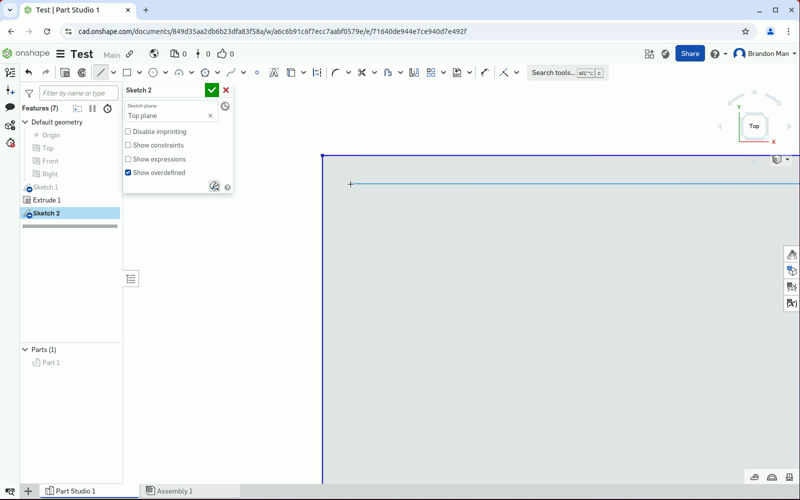
click(350, 183)
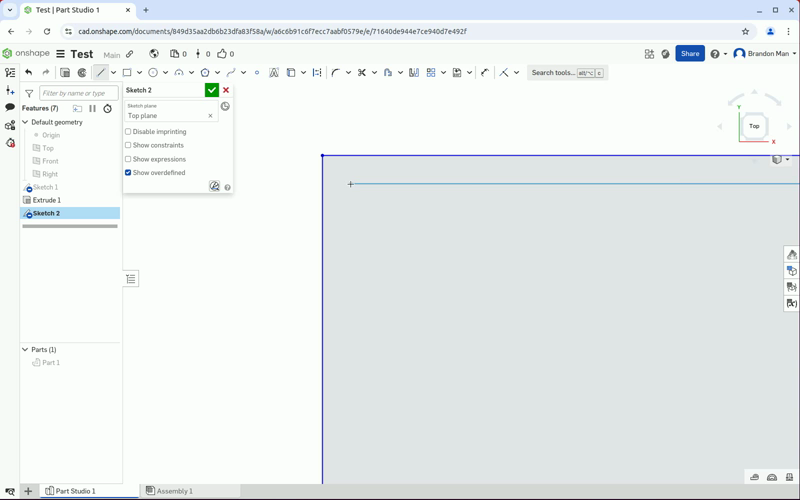
scroll(-6)
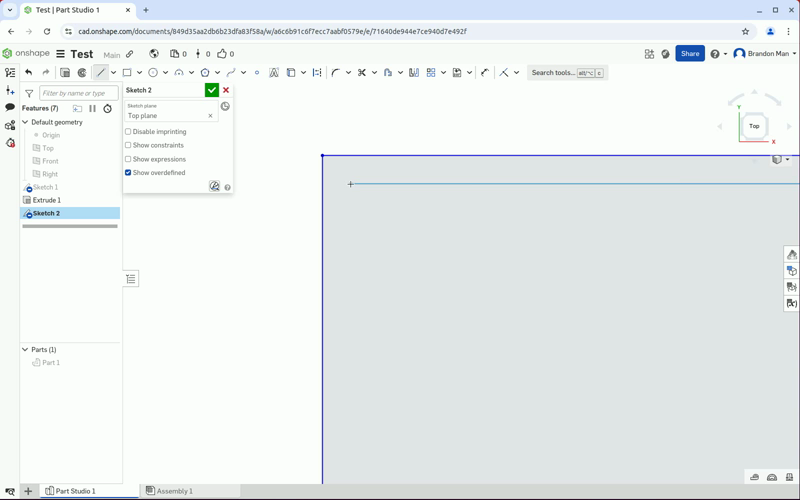
scroll(-6)
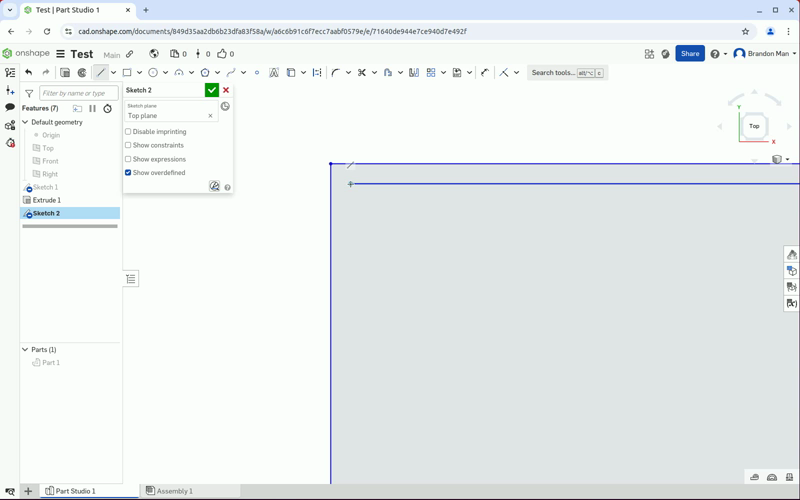
scroll(-6)
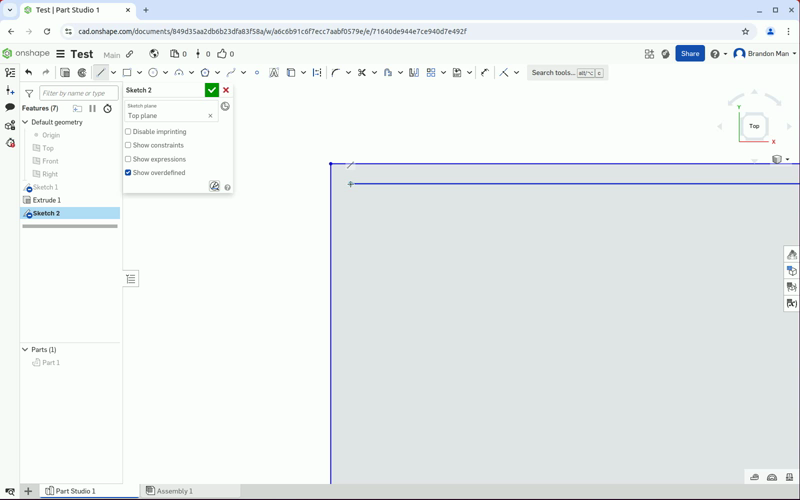
scroll(-6)
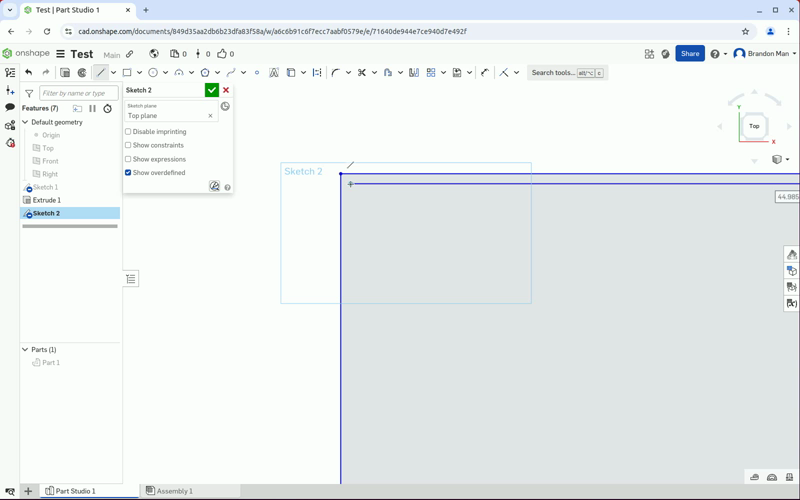
scroll(-6)
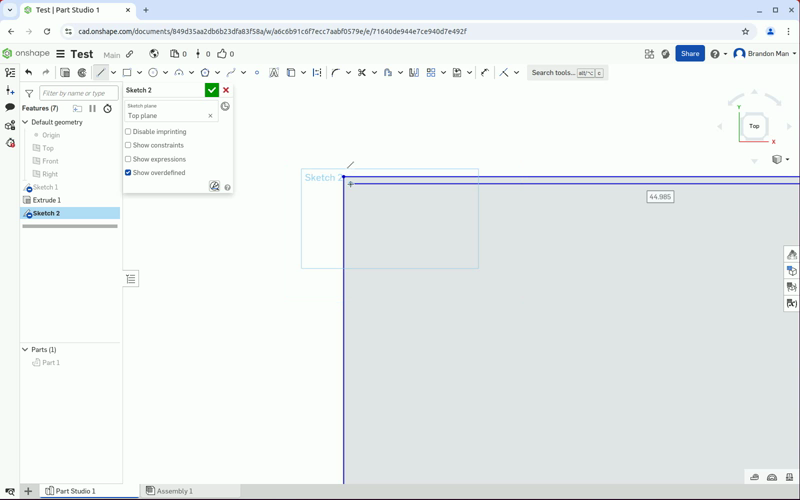
scroll(-6)
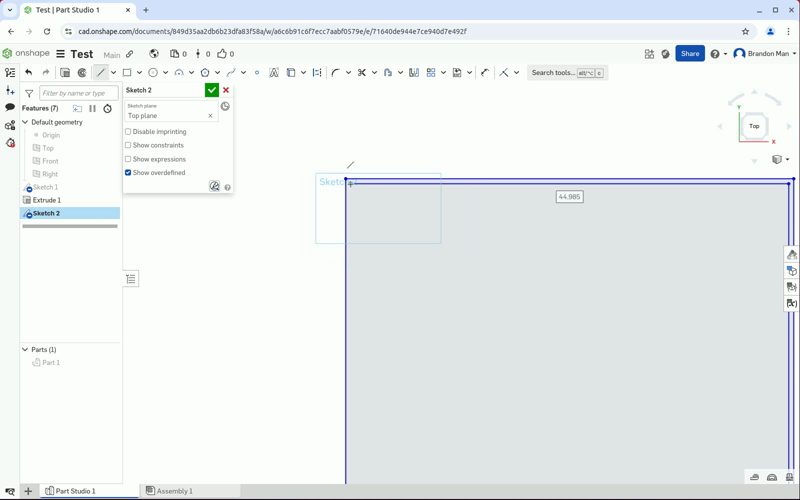
scroll(-6)
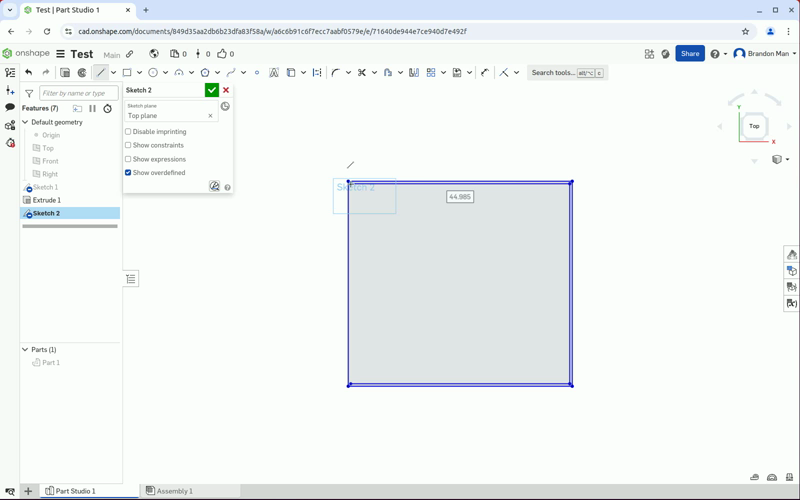
key_up(shift)
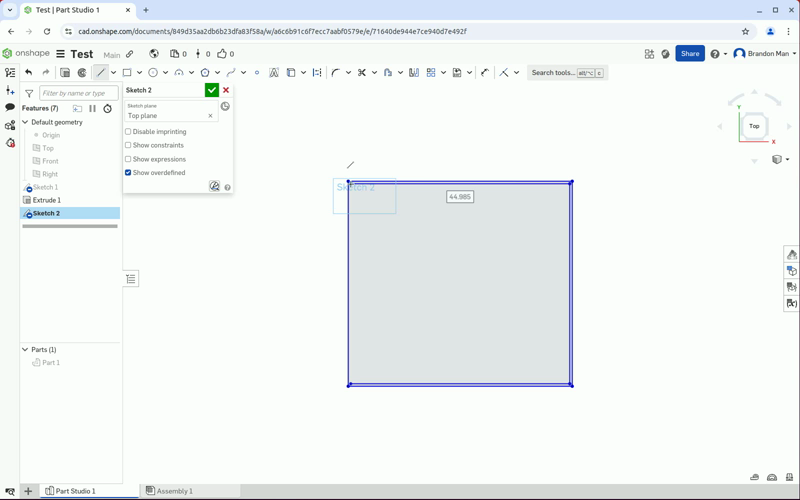
key_down(shift)
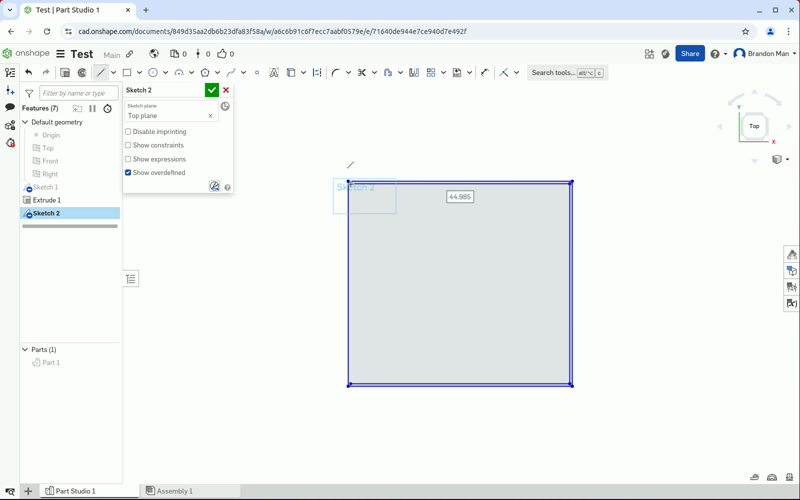
mouse_move(350, 383)
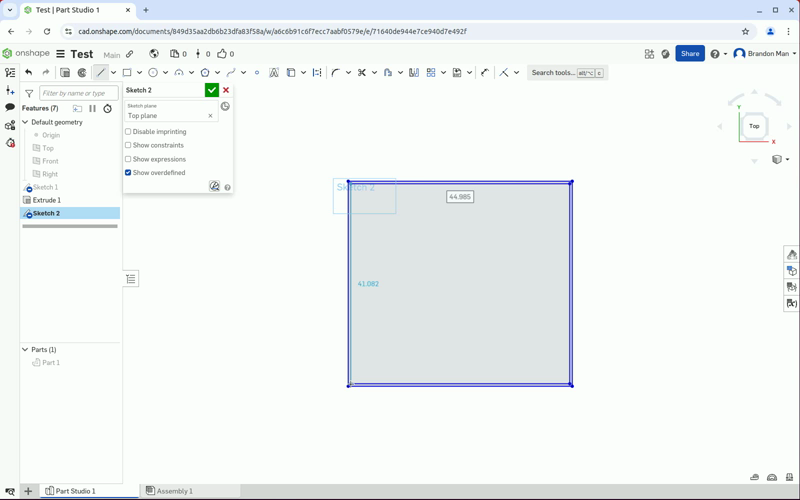
scroll(6)
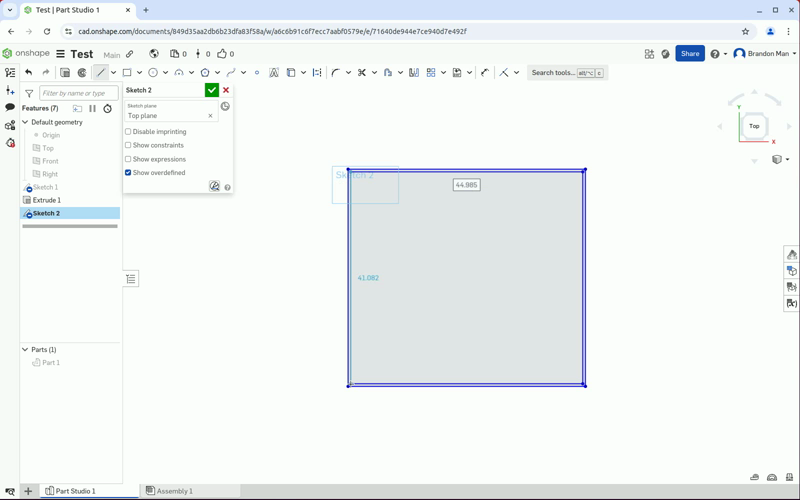
scroll(6)
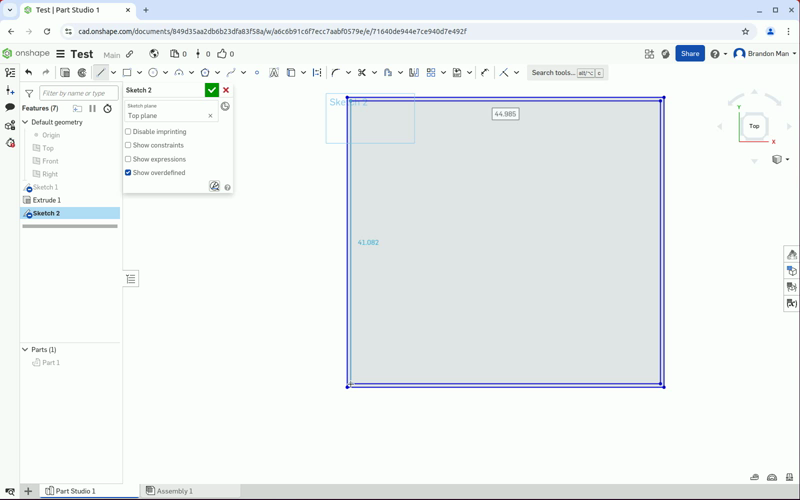
scroll(6)
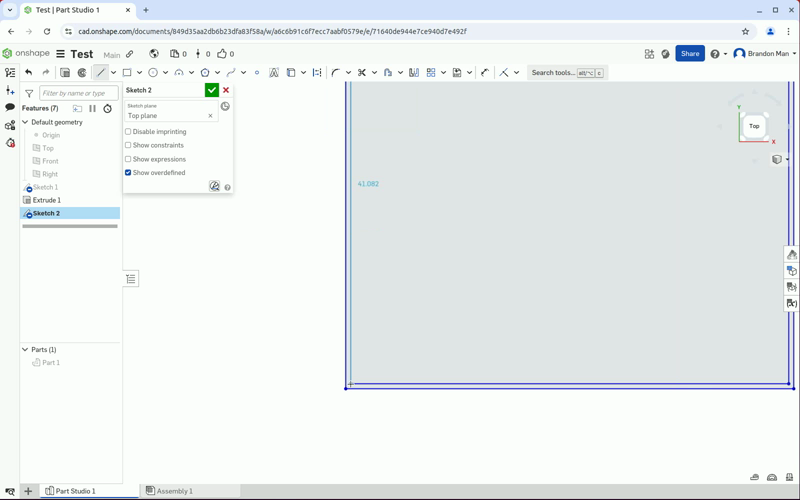
scroll(6)
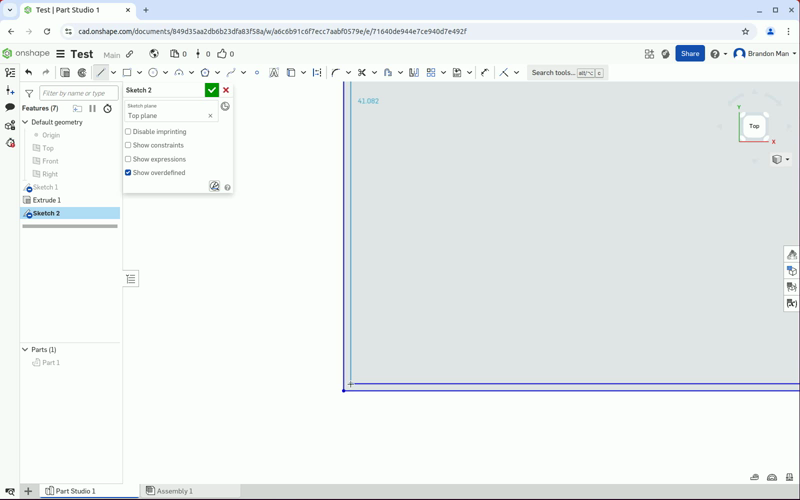
scroll(6)
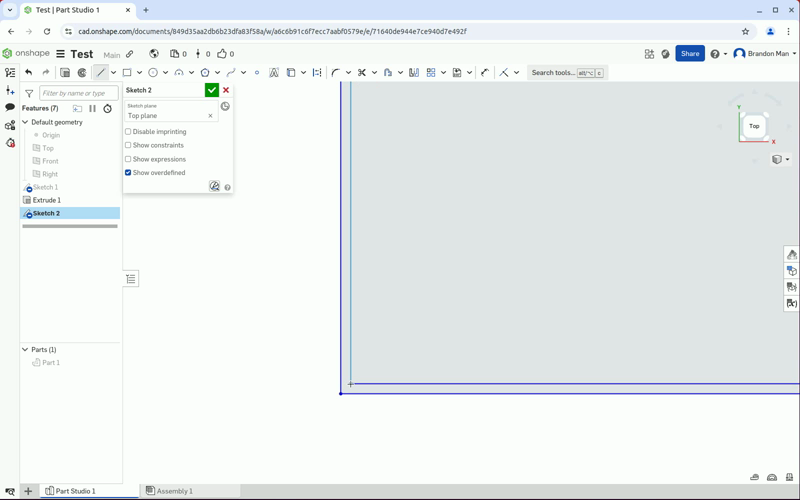
scroll(6)
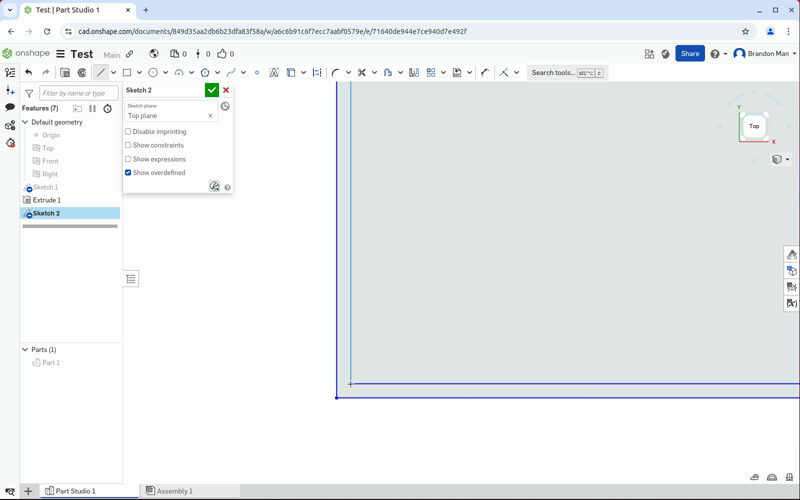
scroll(6)
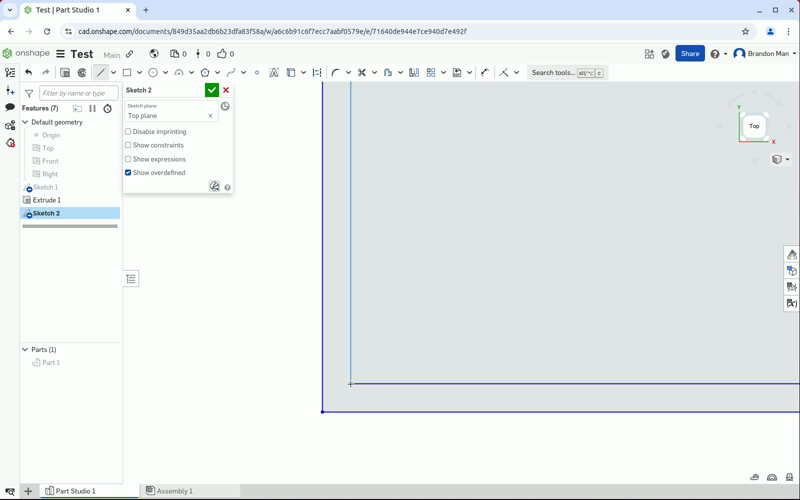
key_up(shift)
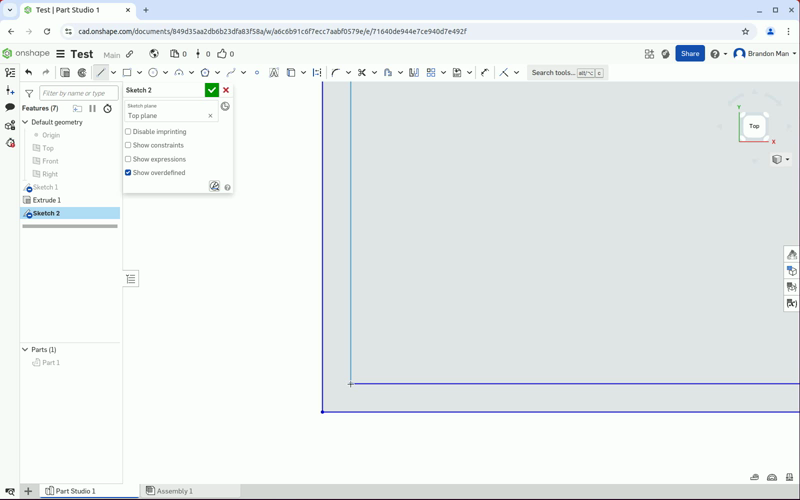
click(350, 383)
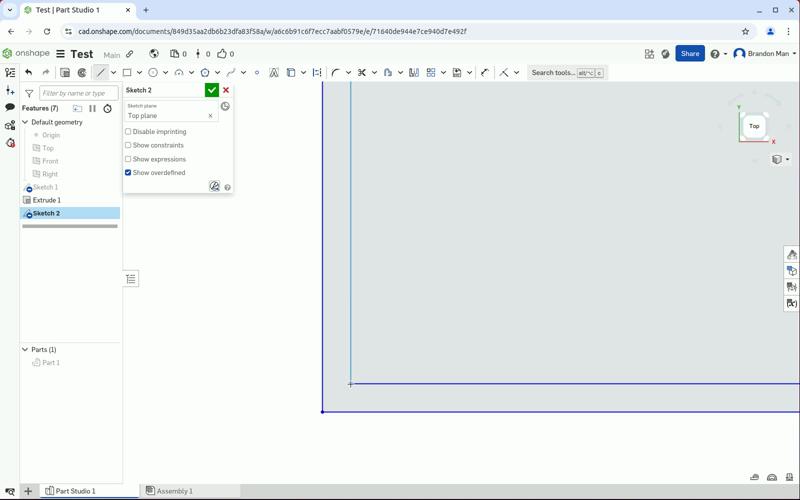
scroll(-6)
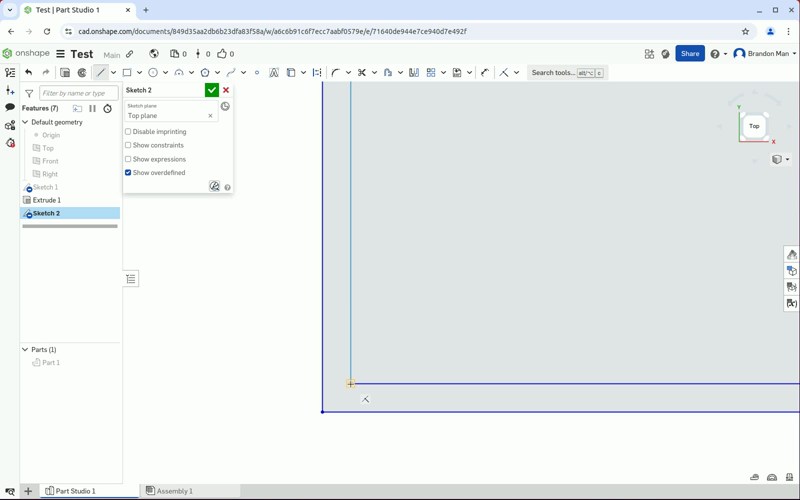
scroll(-6)
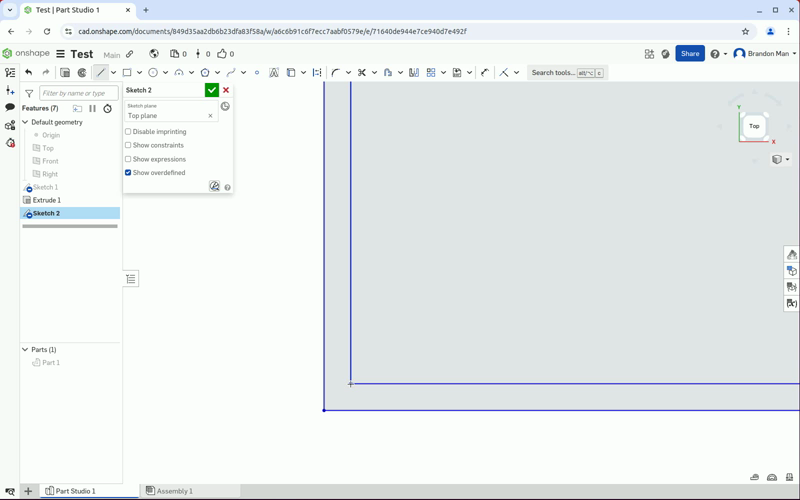
scroll(-6)
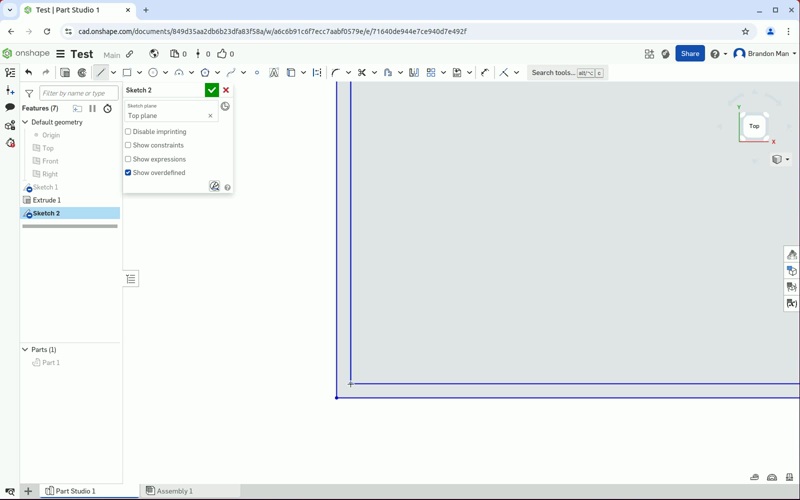
scroll(-6)
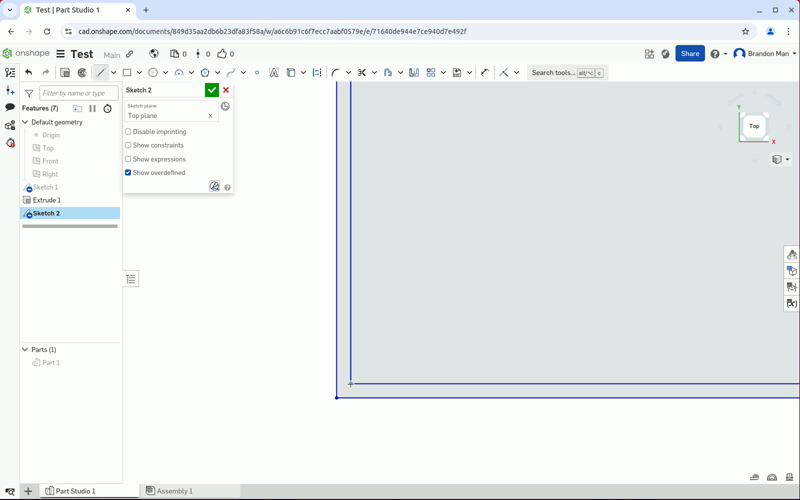
scroll(-6)
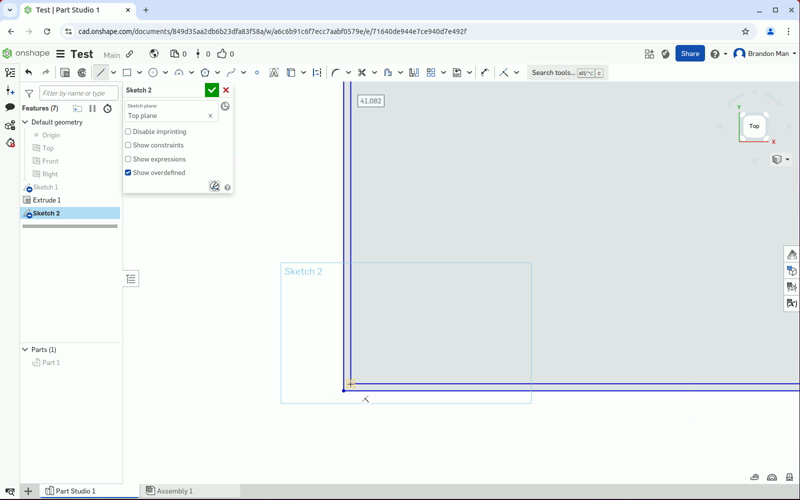
scroll(-6)
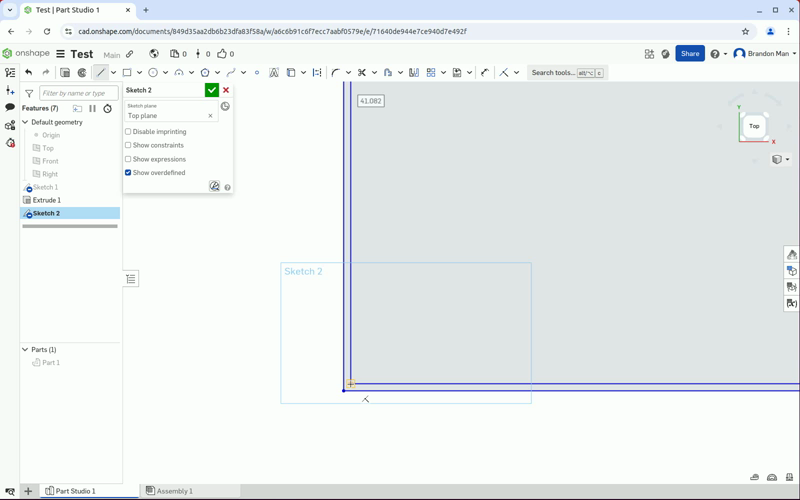
scroll(-6)
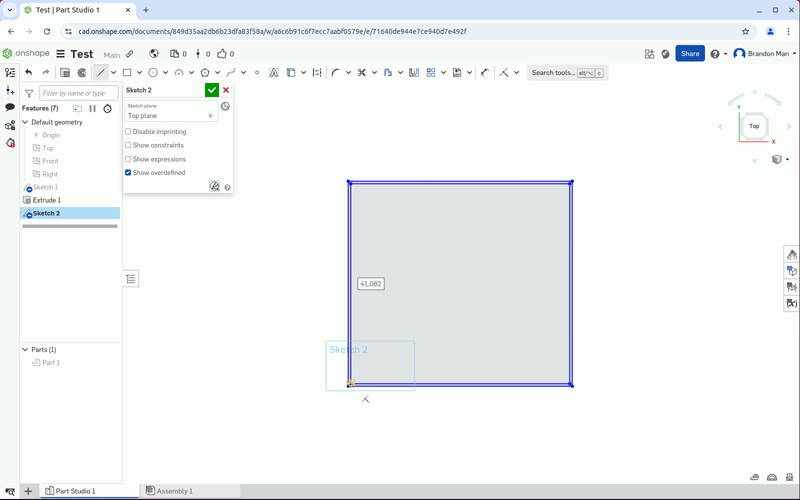
key(esc)
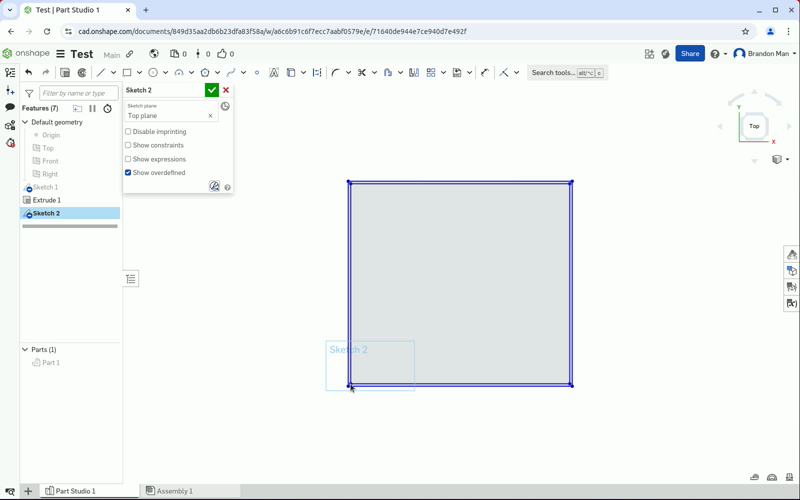
mouse_move(570, 384)
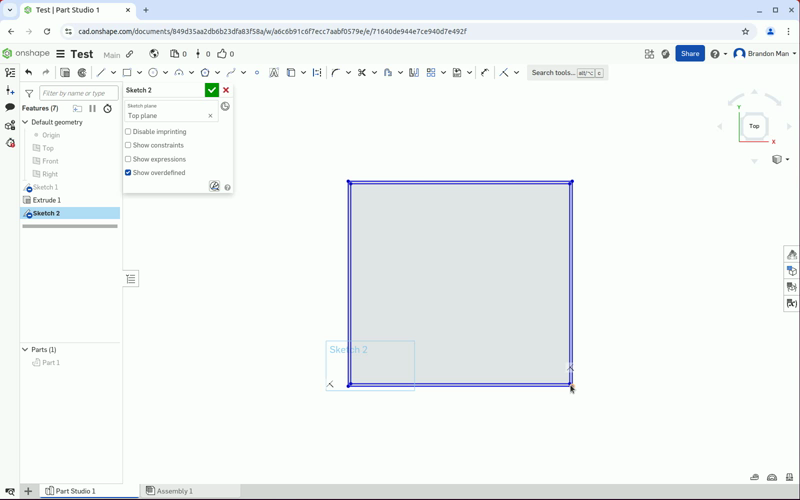
click(570, 384)
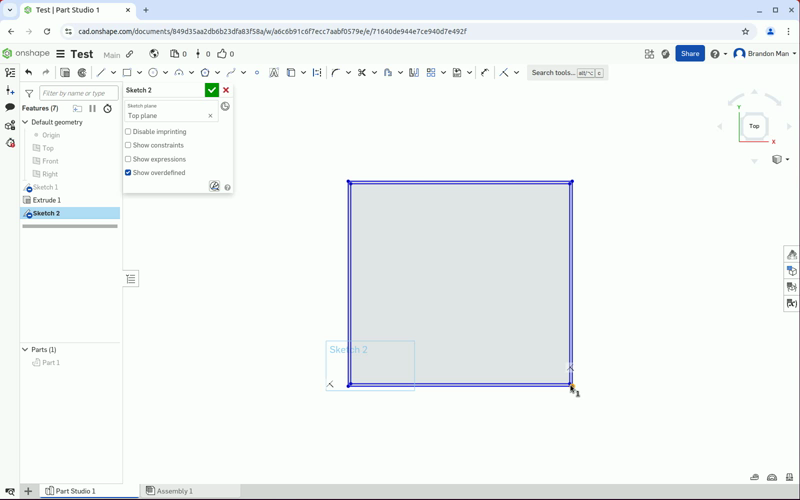
mouse_move(73, 352)
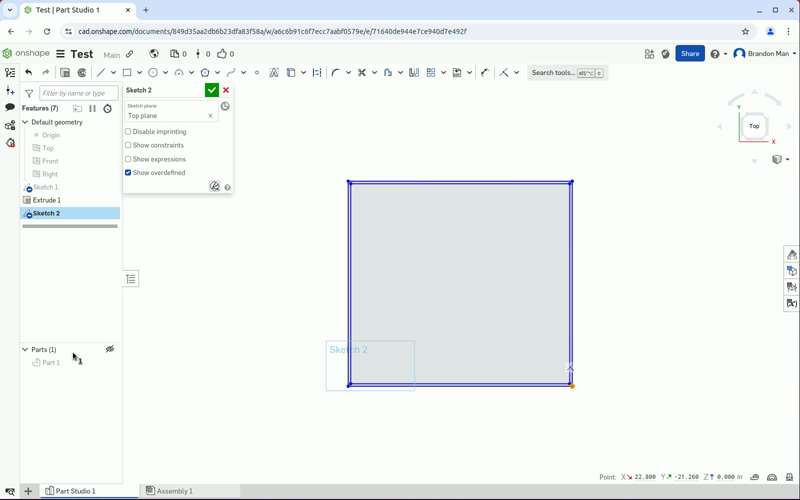
key(shift+y)
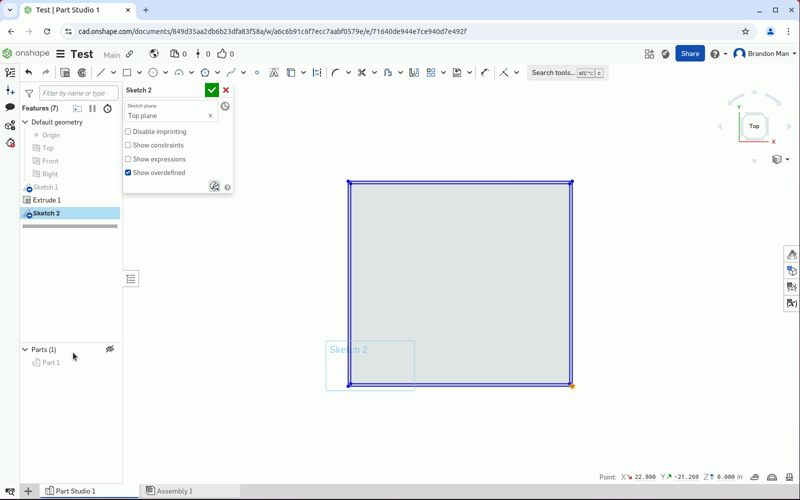
key(shift+e)
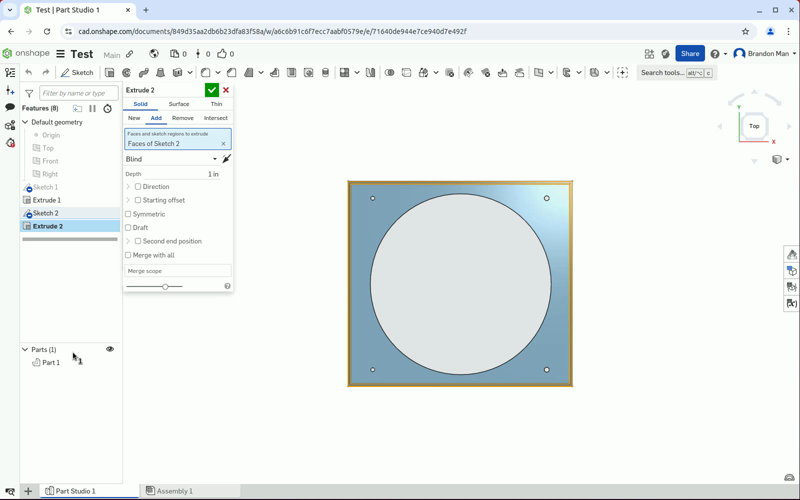
mouse_move(143, 106)
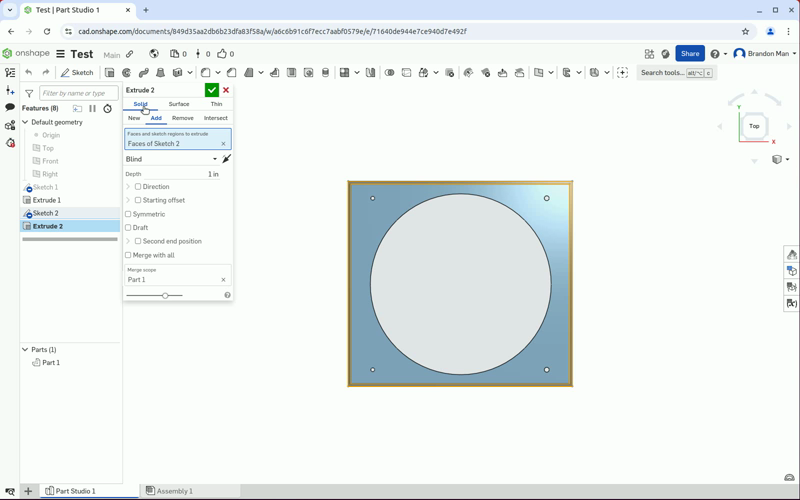
click(143, 106)
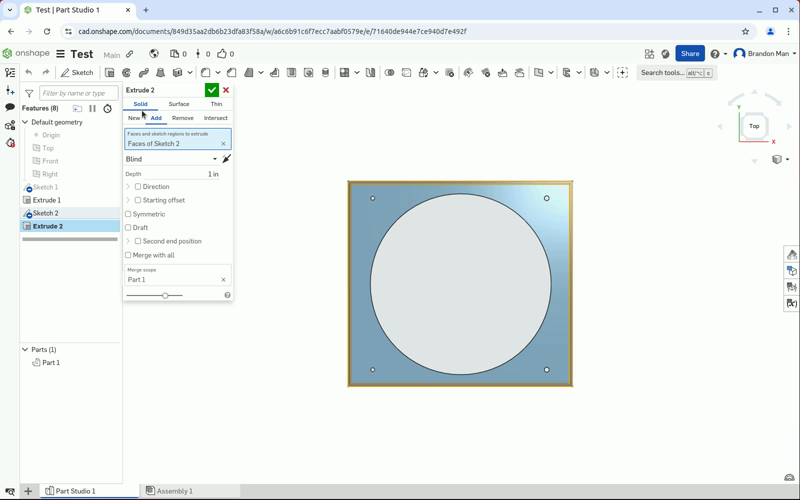
mouse_move(137, 120)
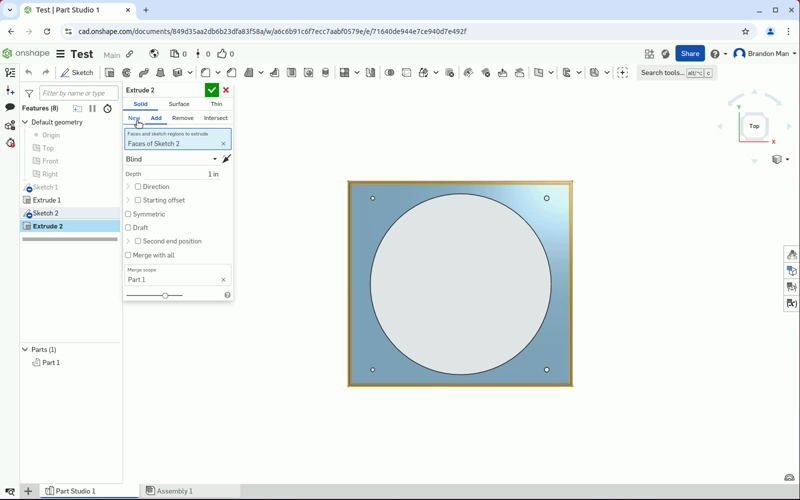
click(137, 120)
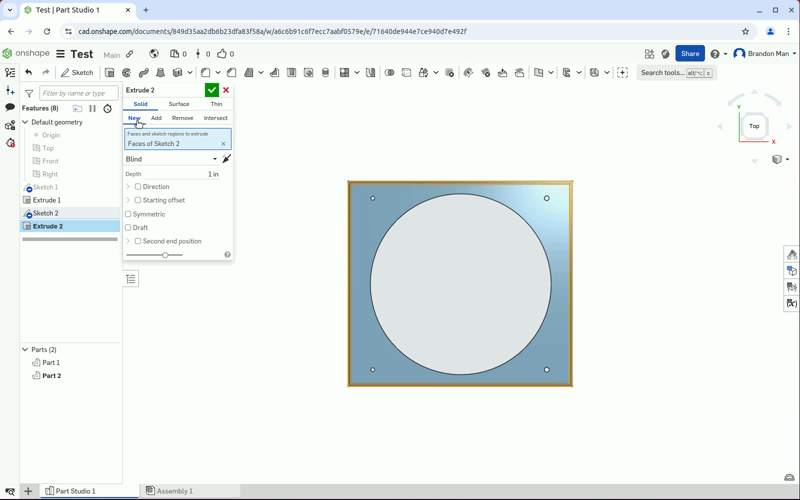
key(tab, 4)
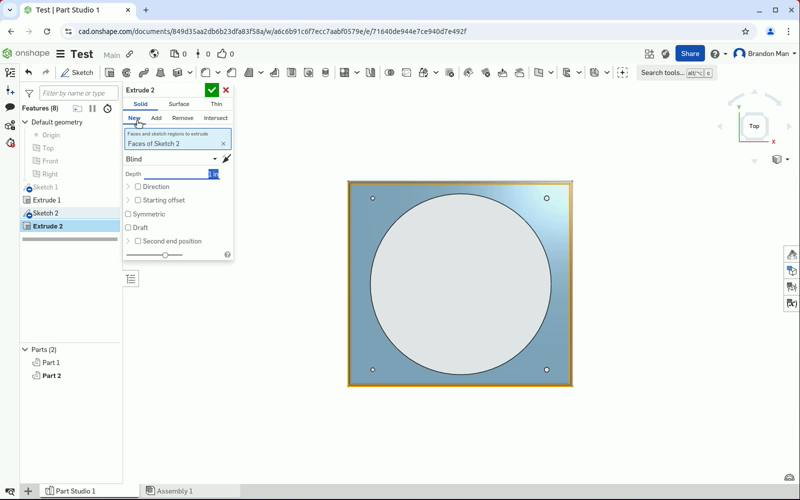
text(23.59)
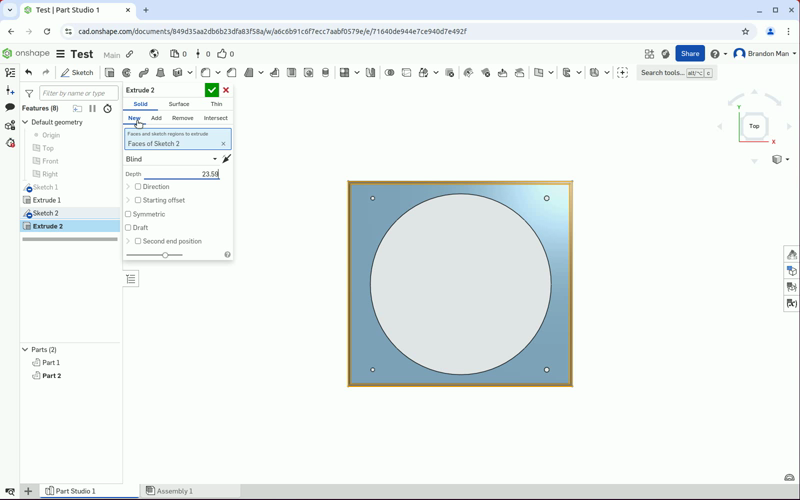
key(tab, 3)
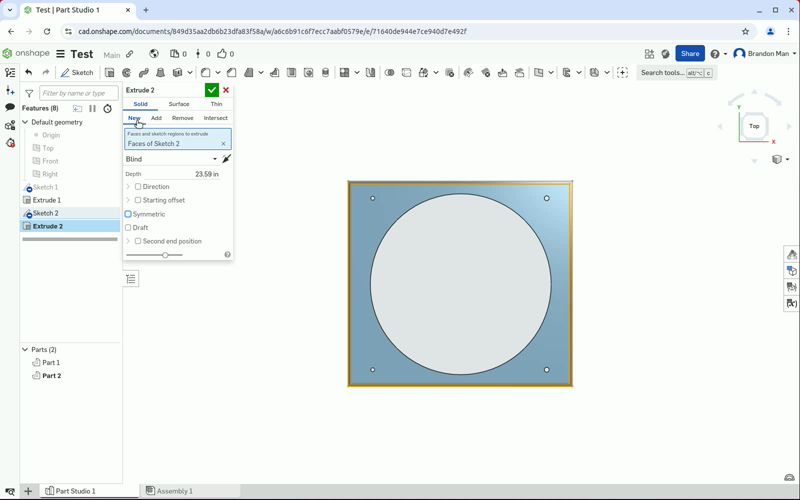
key(space)
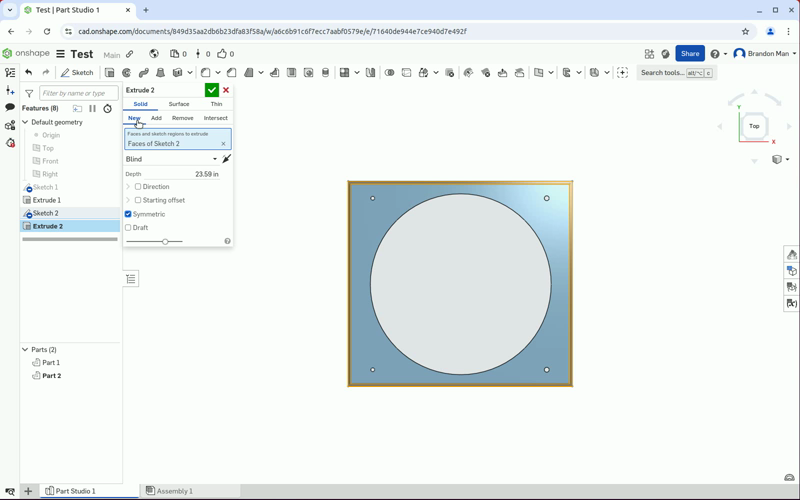
key(enter)
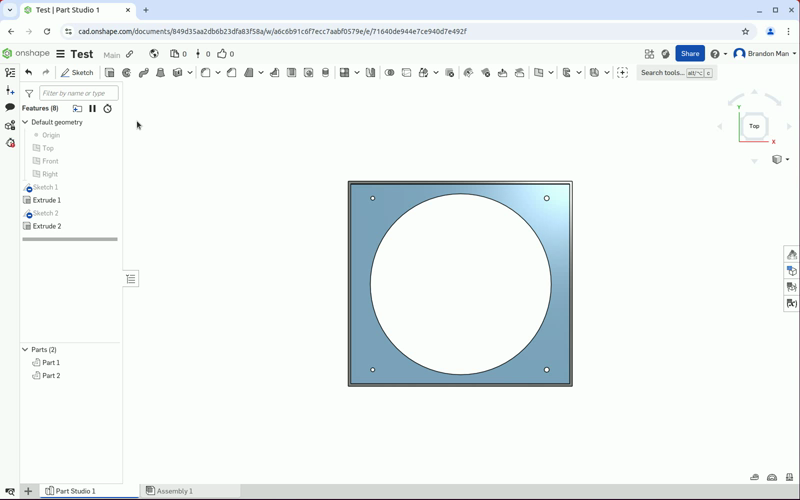
key(shift+h)
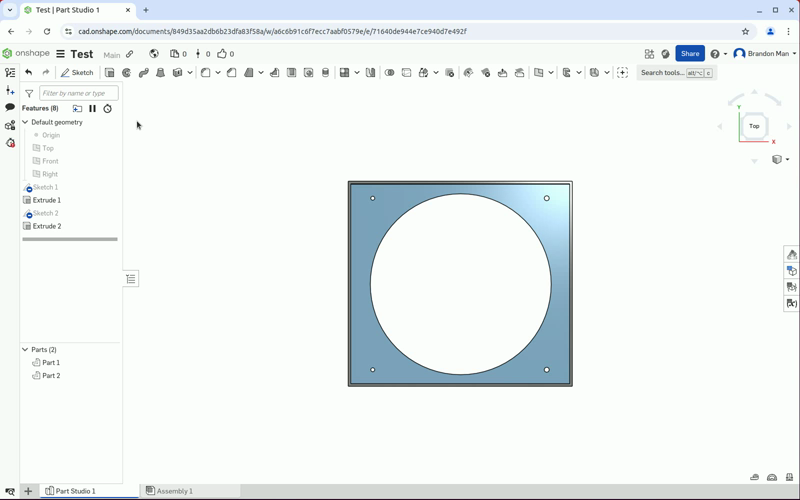
key(shift+h)
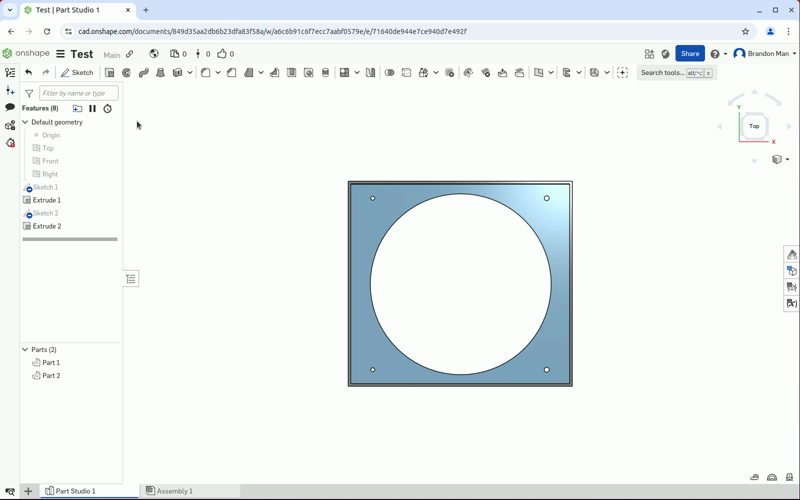
key(shift+7)
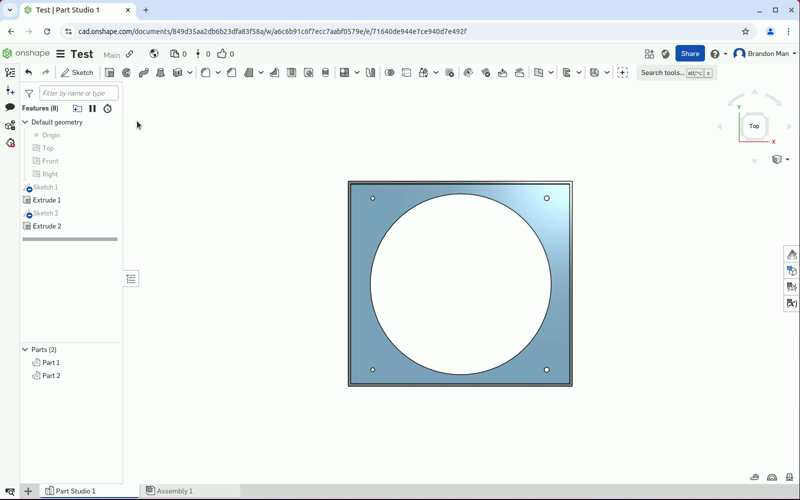
key(up, 3)
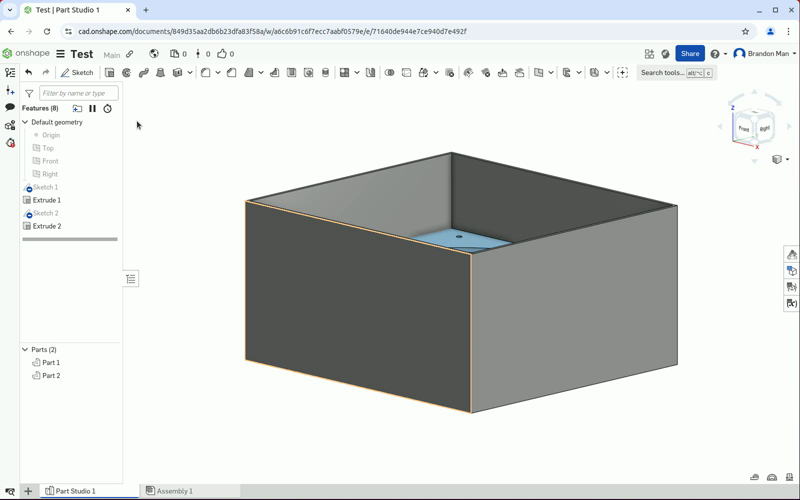
key(left, 3)
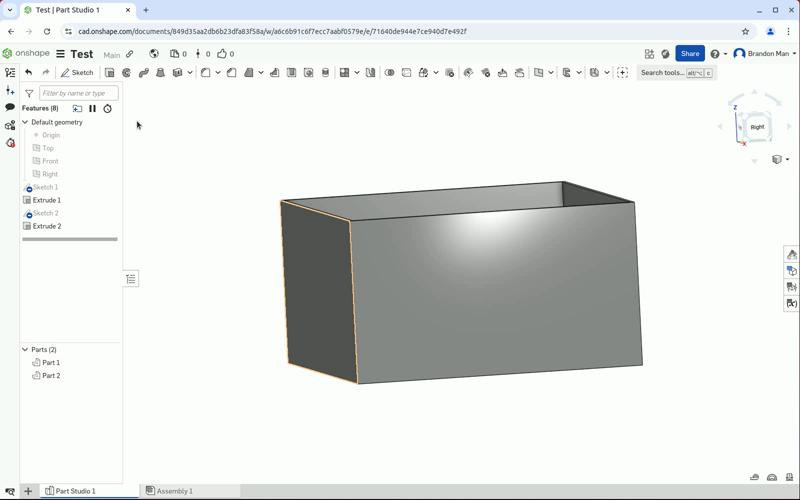
key(right, 3)
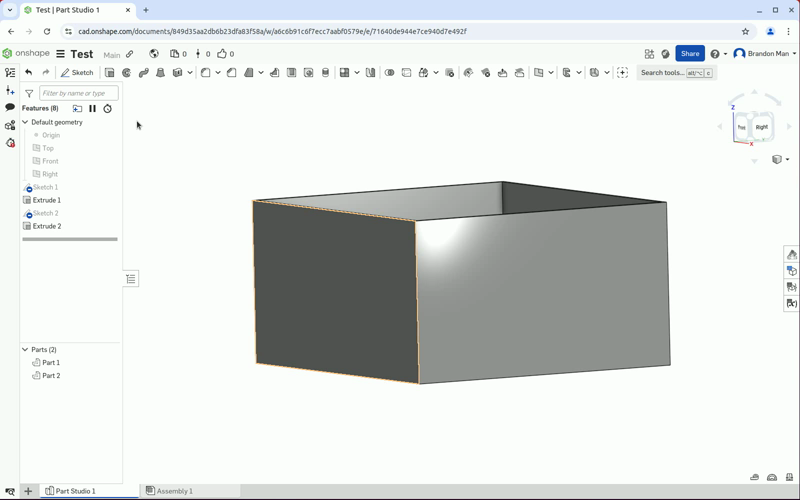
key(down, 3)
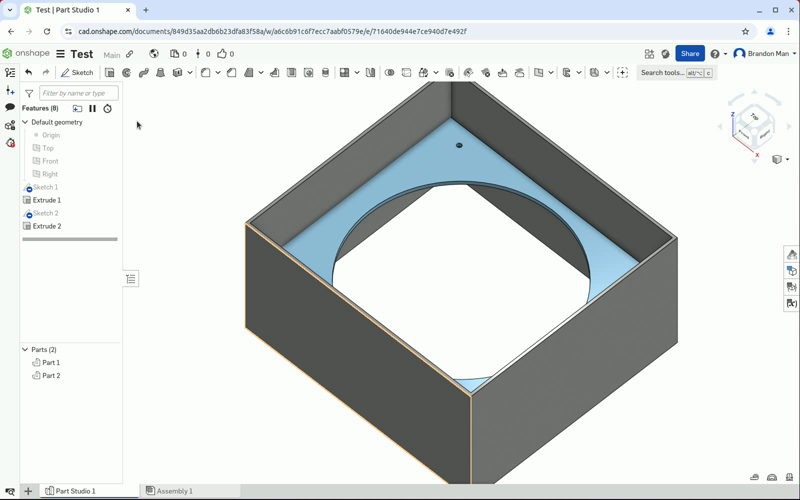
mouse_move(73, 189)
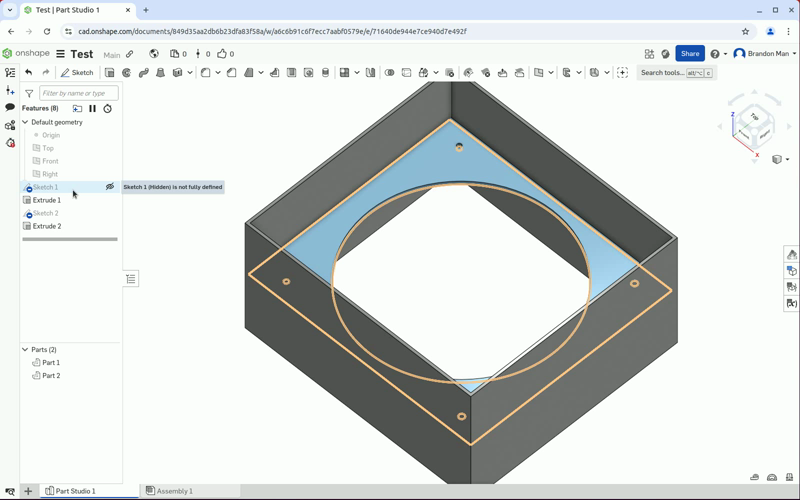
click(73, 189)